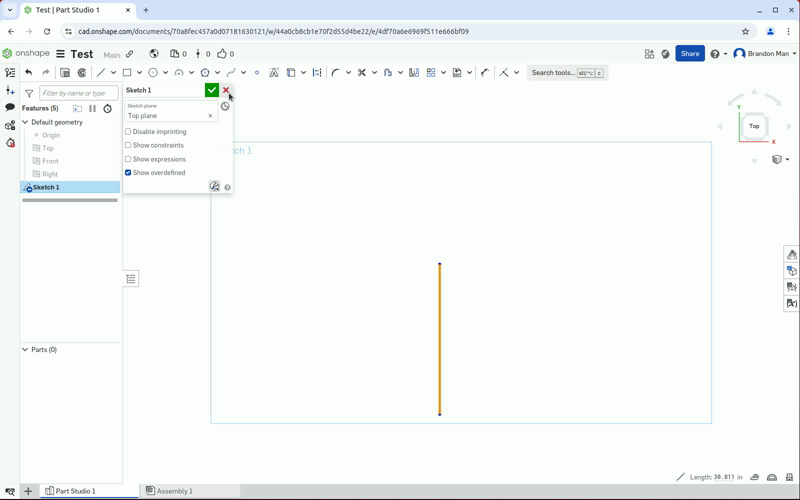
key(shift+h)
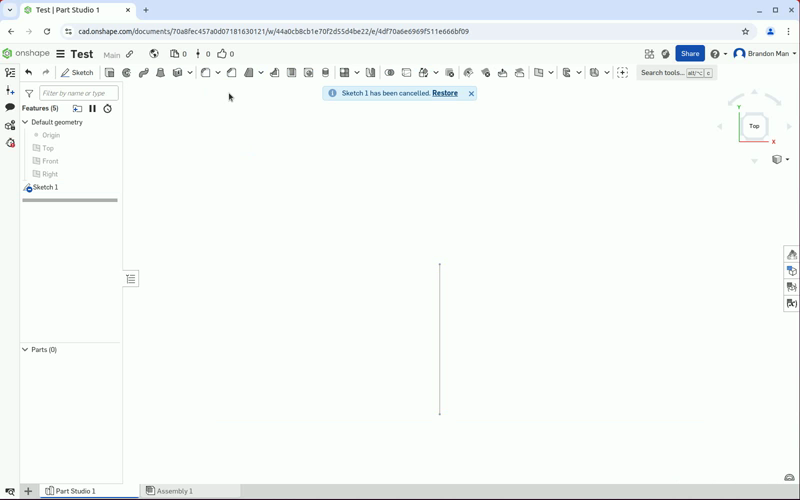
key(shift+s)
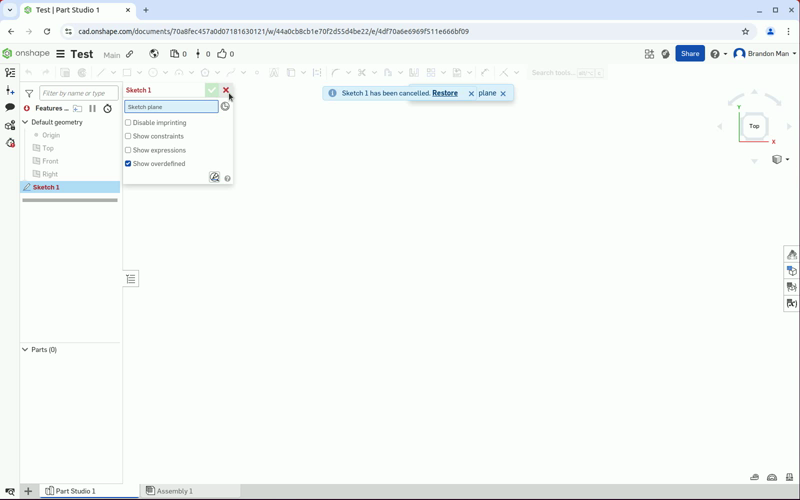
mouse_move(73, 150)
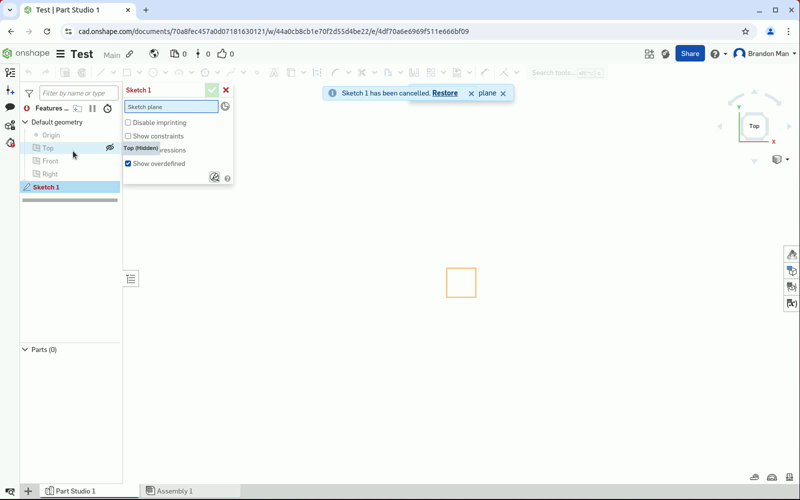
click(73, 150)
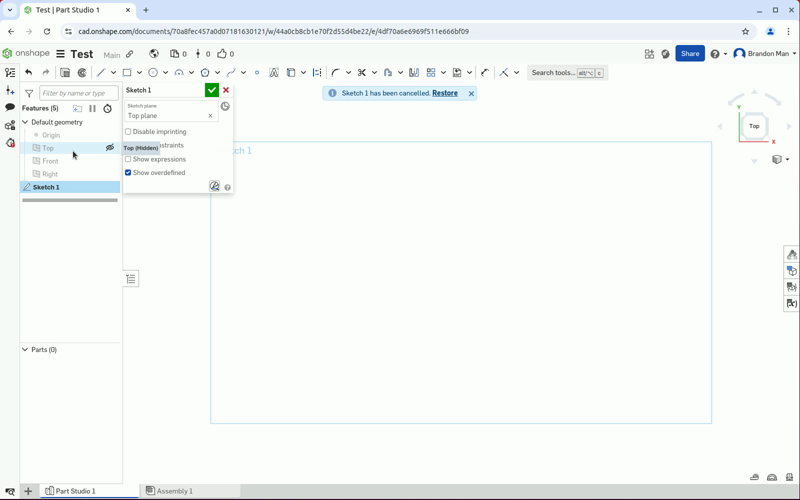
mouse_move(73, 352)
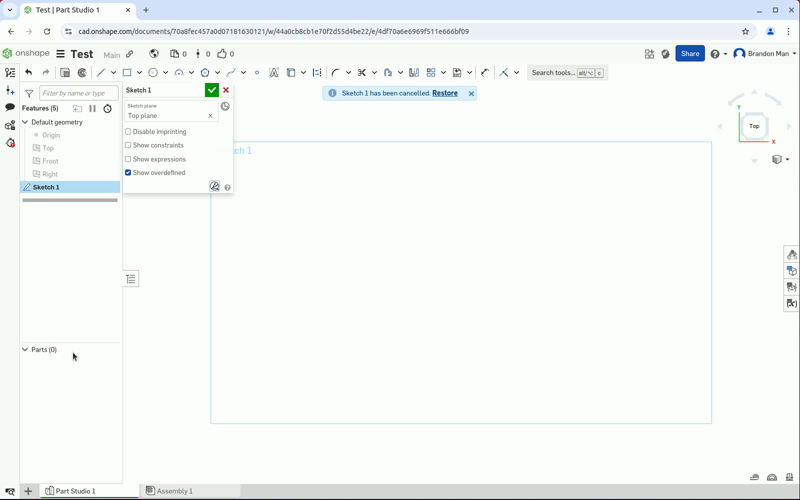
key(y)
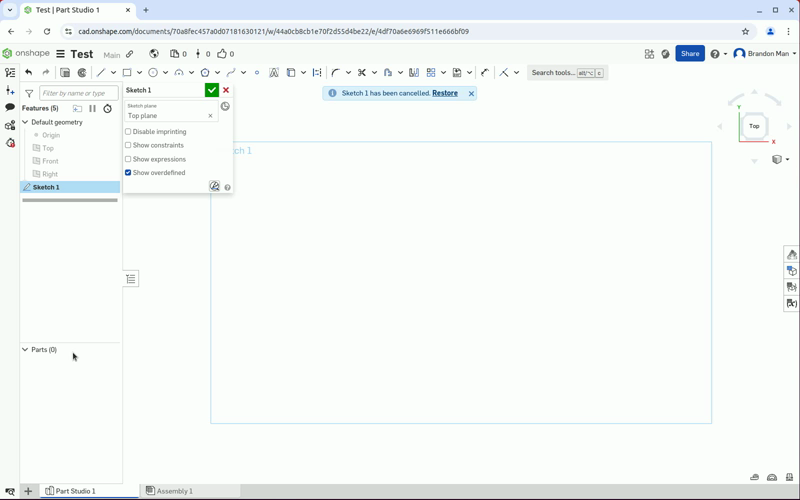
key(l)
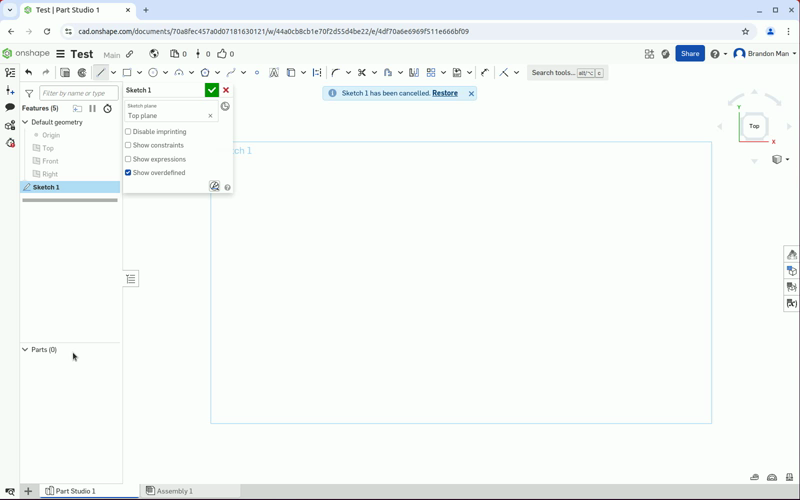
key_down(shift)
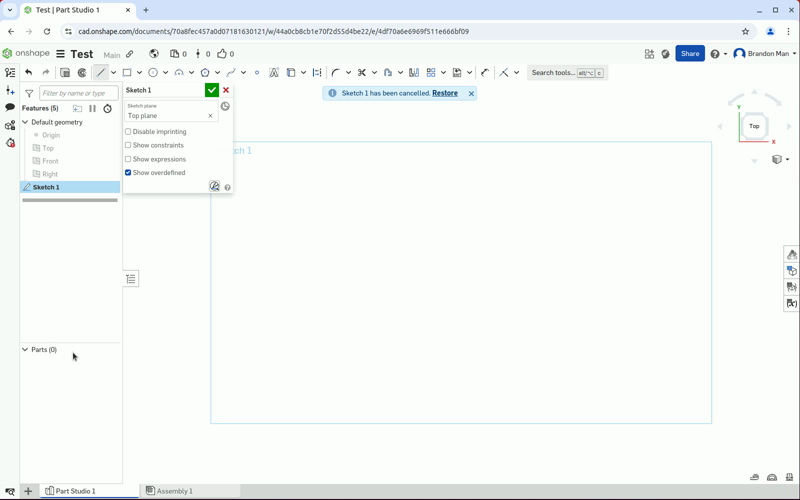
mouse_move(419, 348)
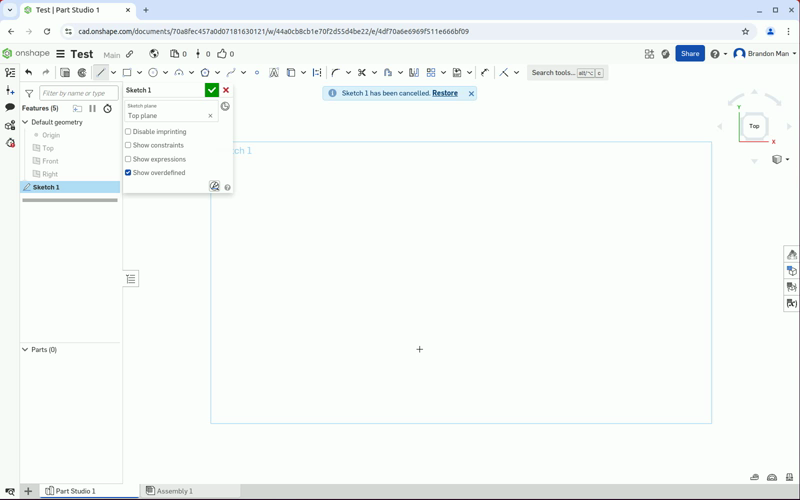
click(419, 348)
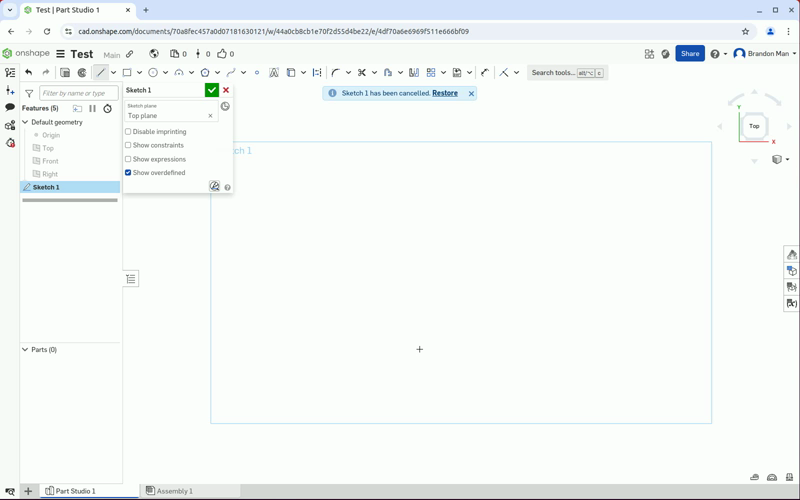
key_up(shift)
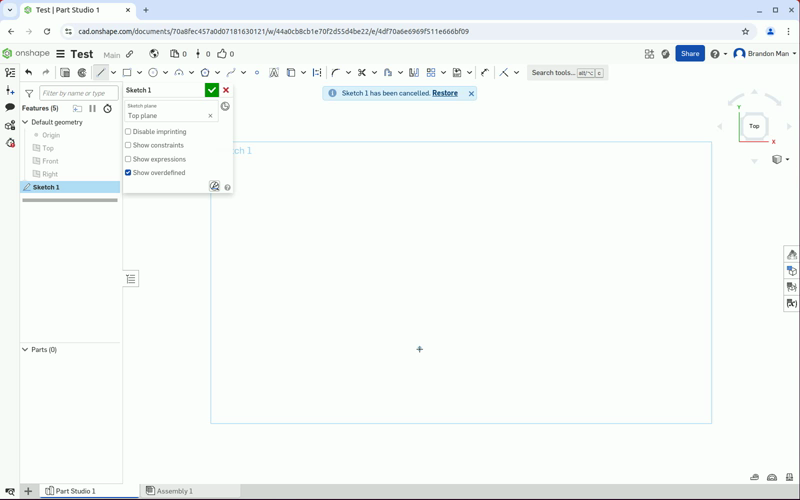
key_down(shift)
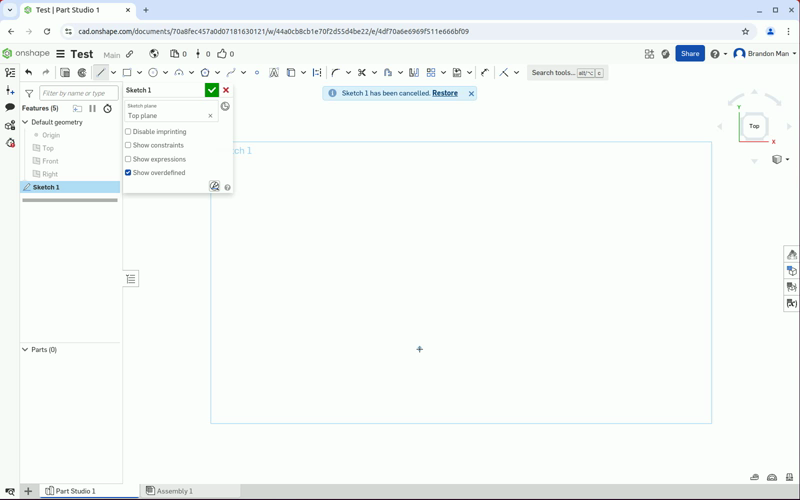
mouse_move(533, 348)
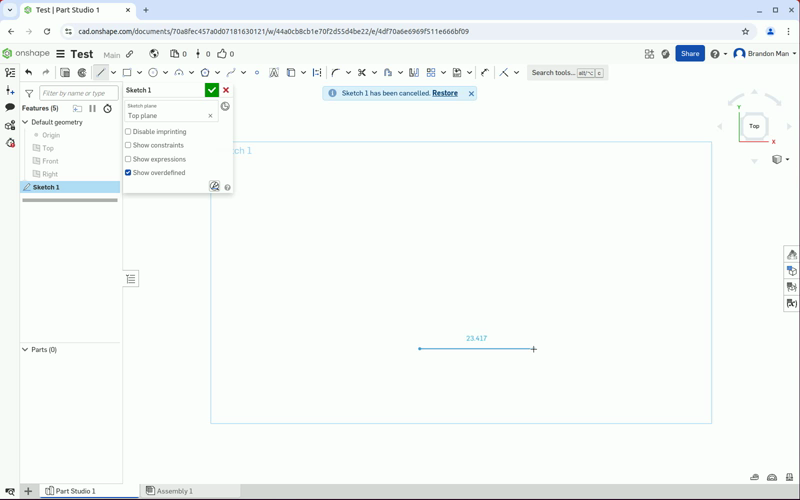
click(533, 348)
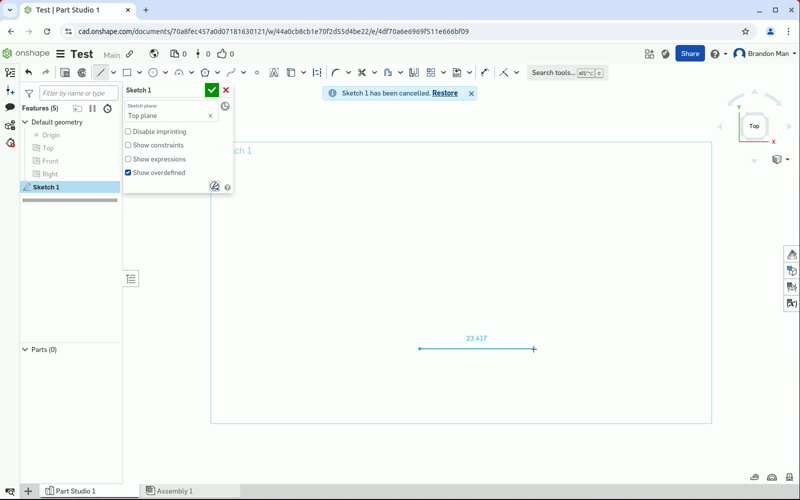
key_up(shift)
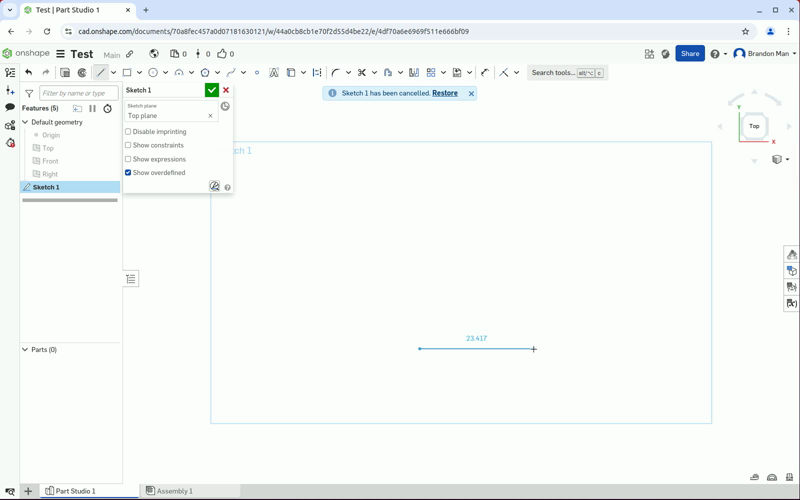
key_down(shift)
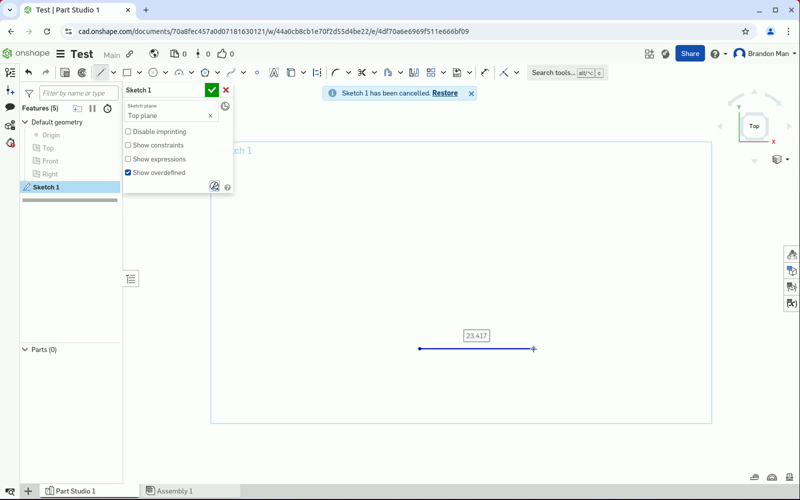
mouse_move(533, 171)
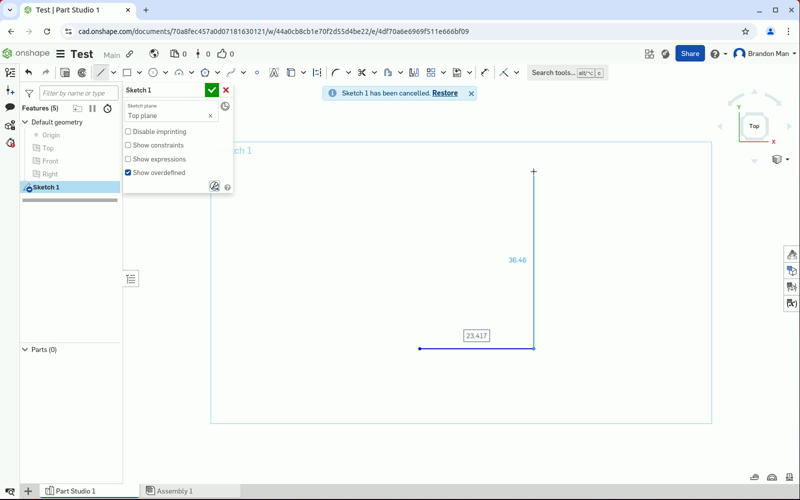
click(533, 171)
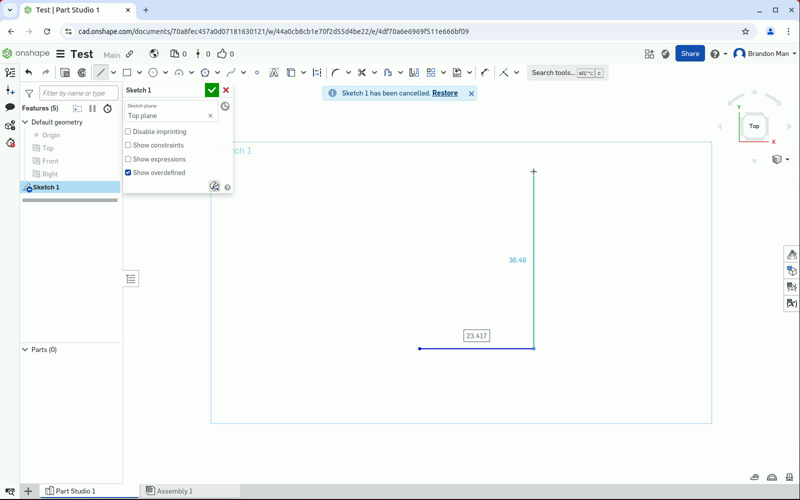
key_up(shift)
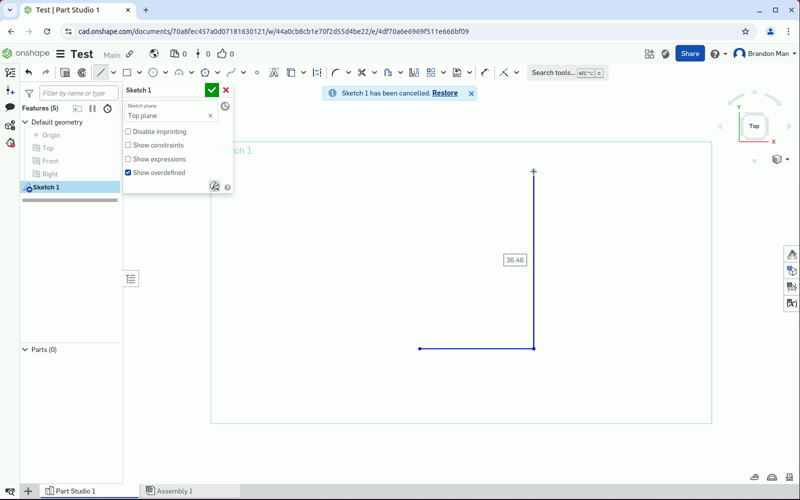
key_down(shift)
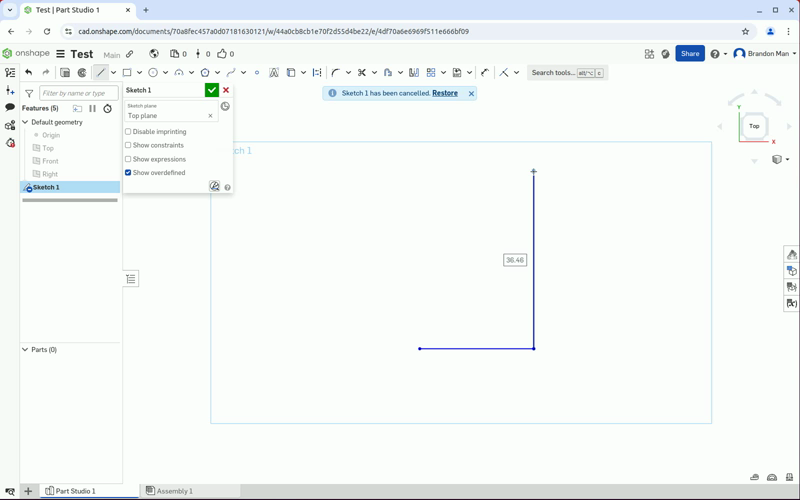
mouse_move(419, 171)
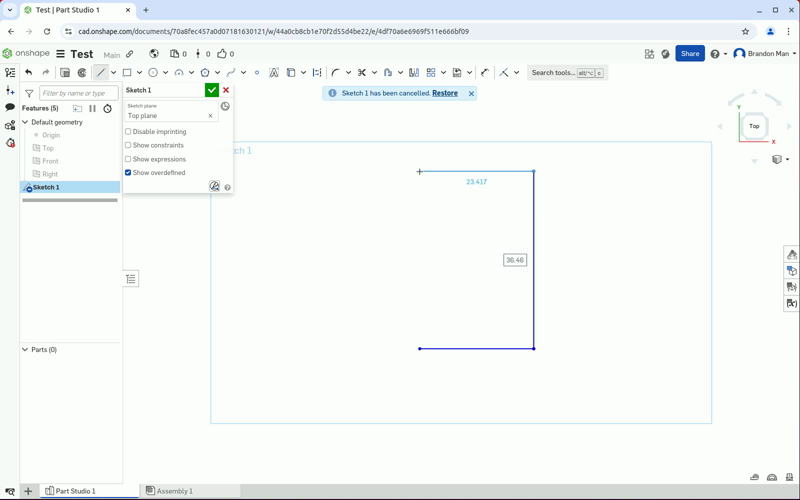
click(419, 171)
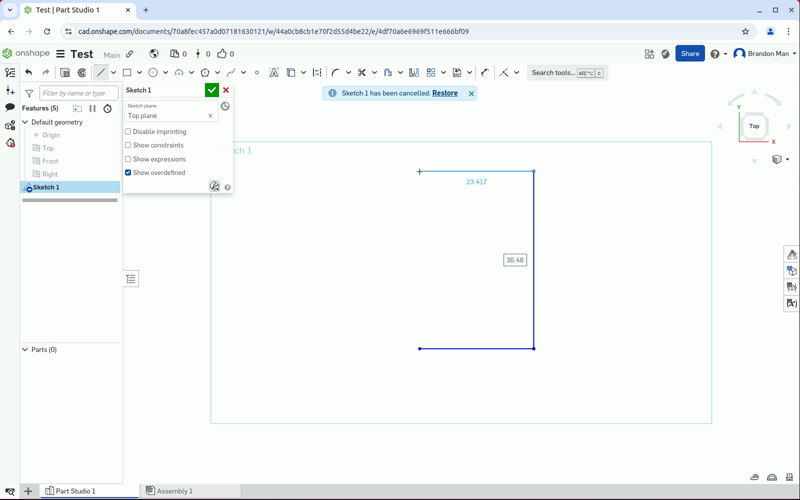
key_up(shift)
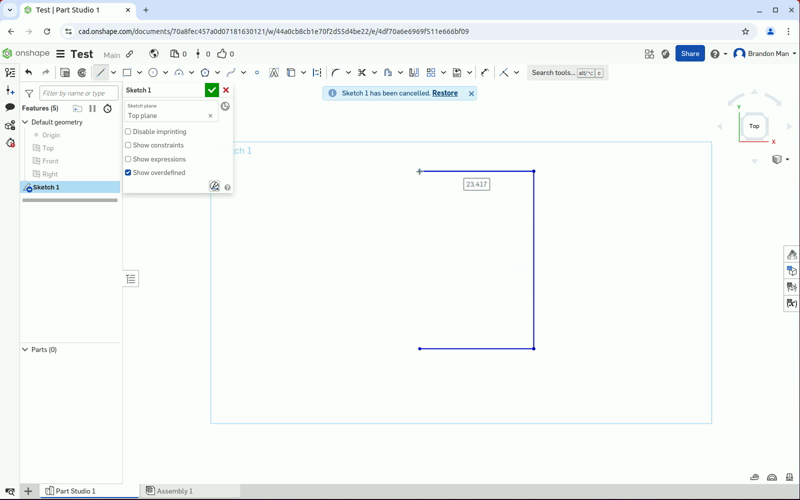
key_down(shift)
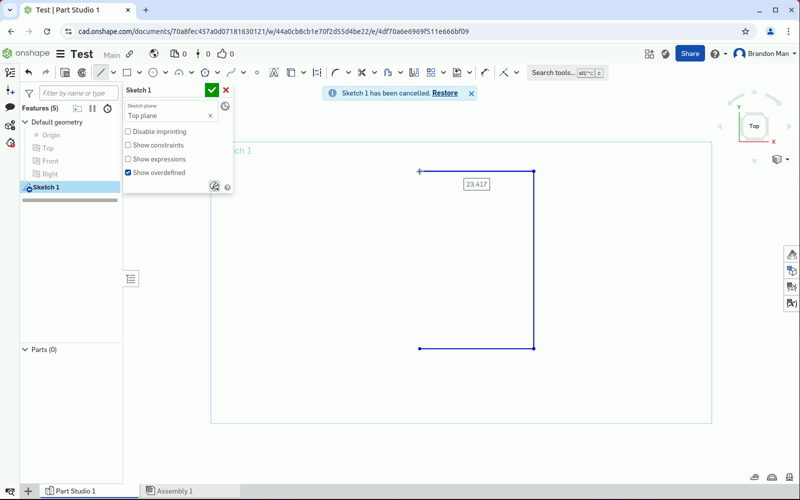
mouse_move(419, 348)
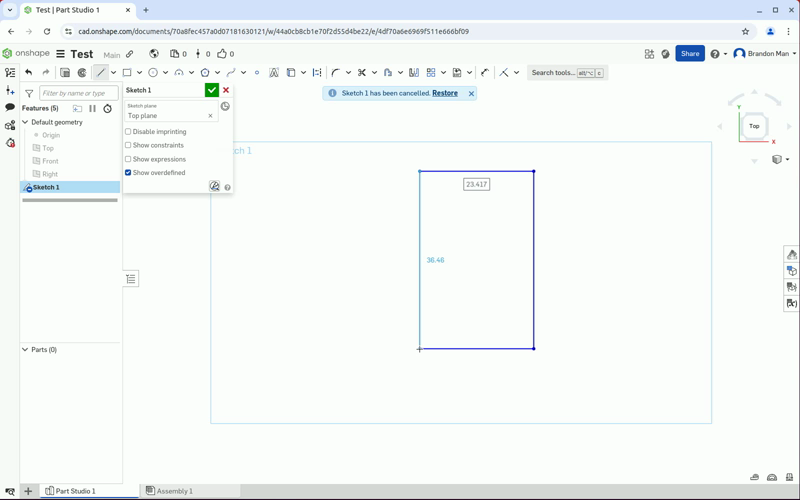
key_up(shift)
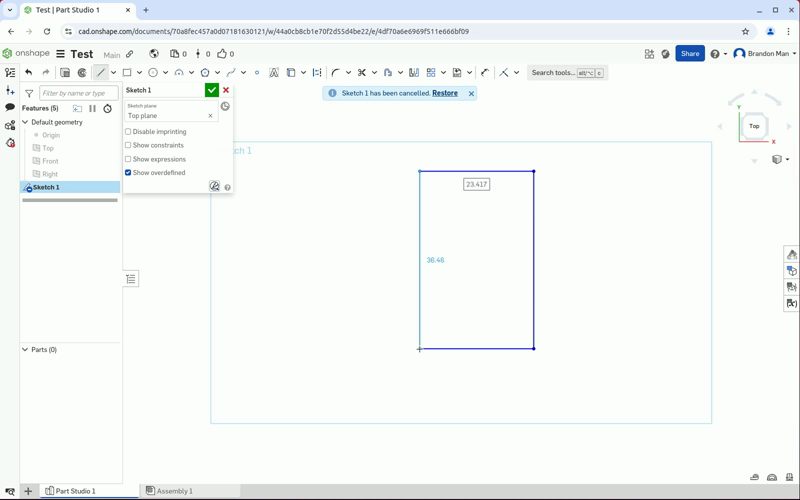
click(419, 348)
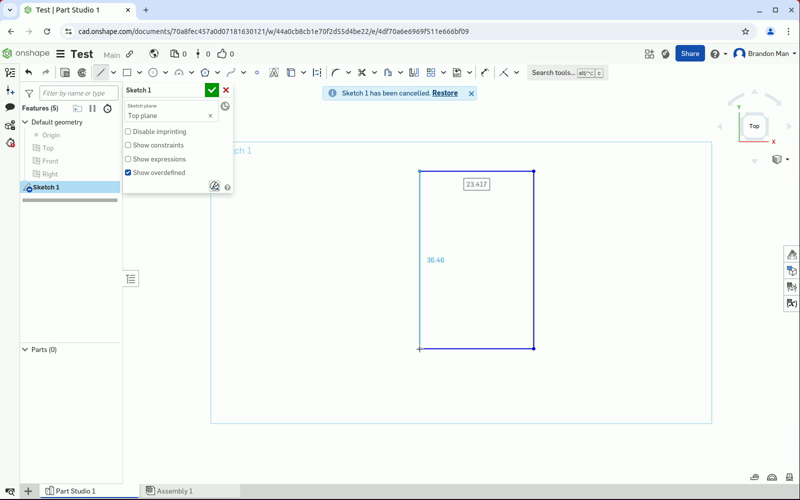
key(esc)
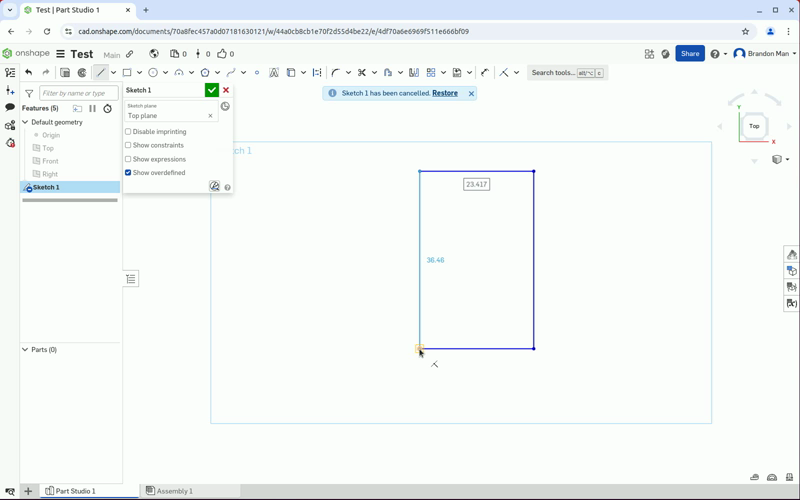
key(l)
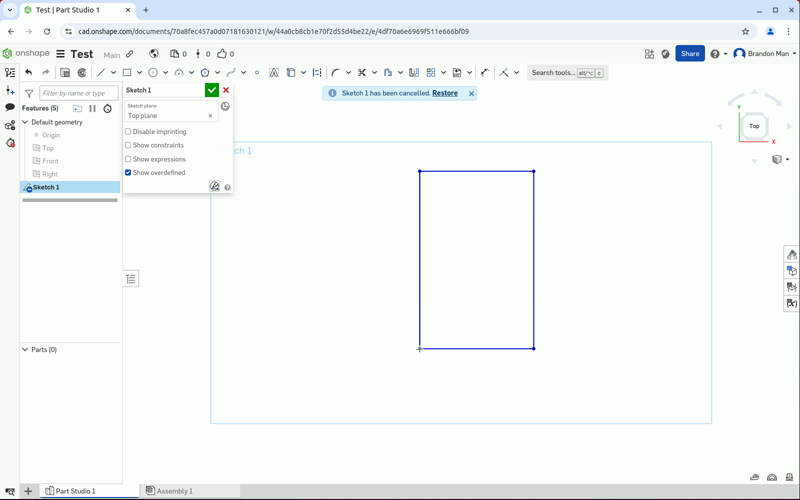
key_down(shift)
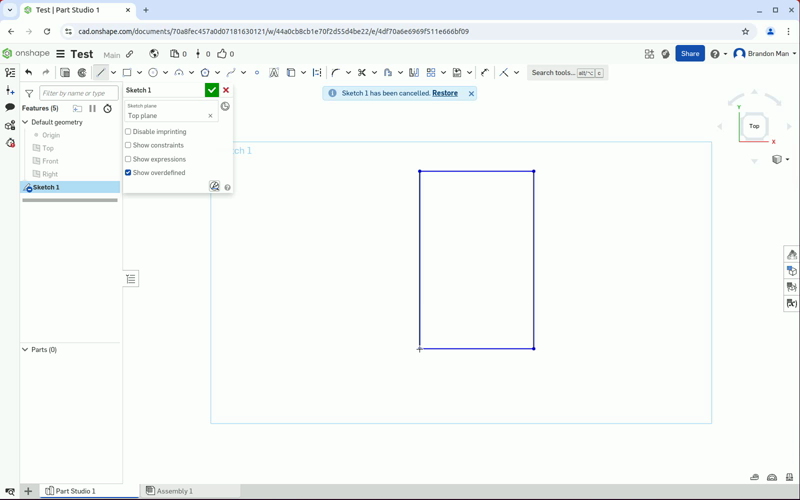
mouse_move(427, 341)
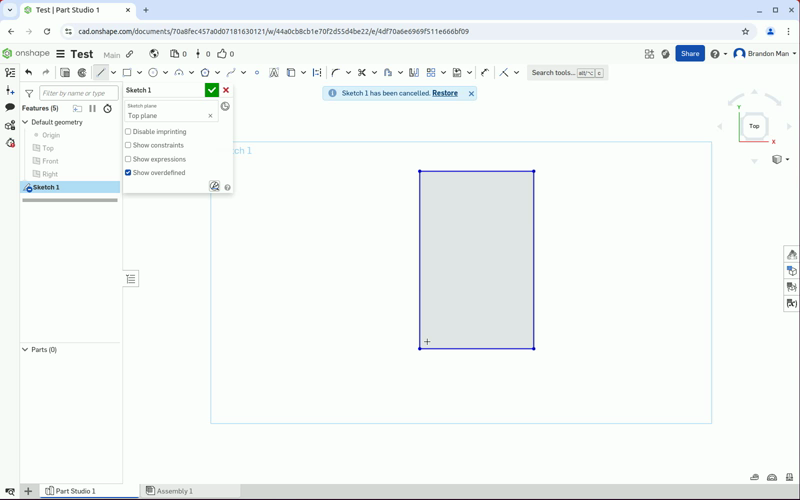
click(427, 341)
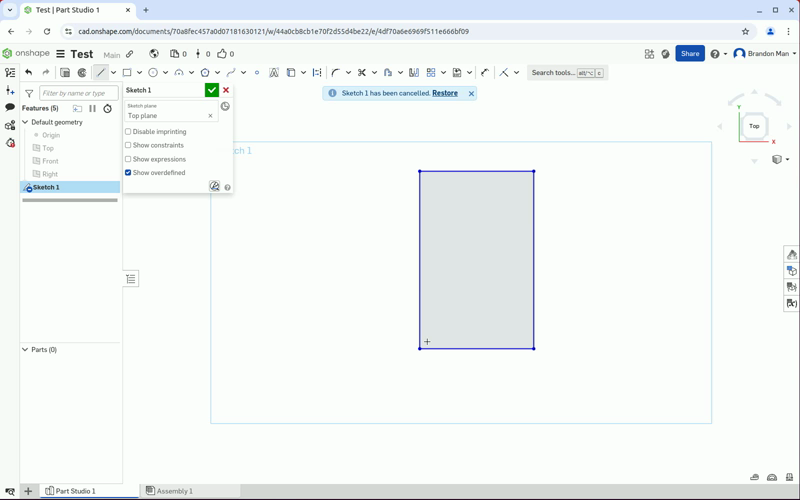
key_up(shift)
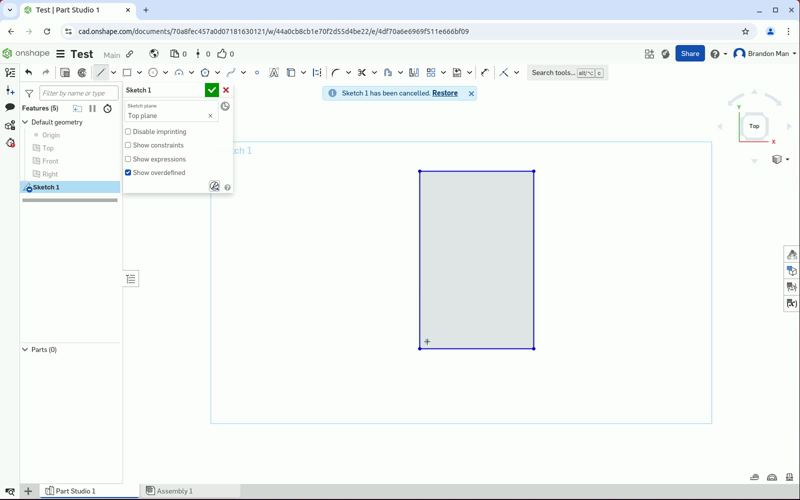
key_down(shift)
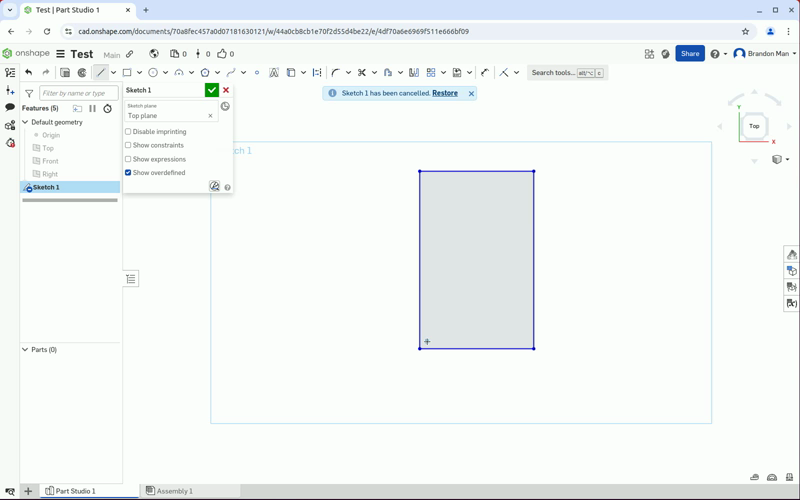
mouse_move(492, 341)
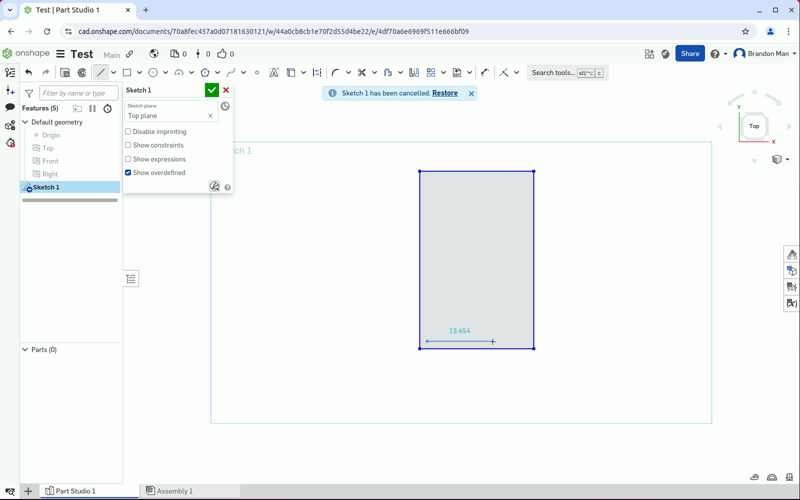
click(492, 341)
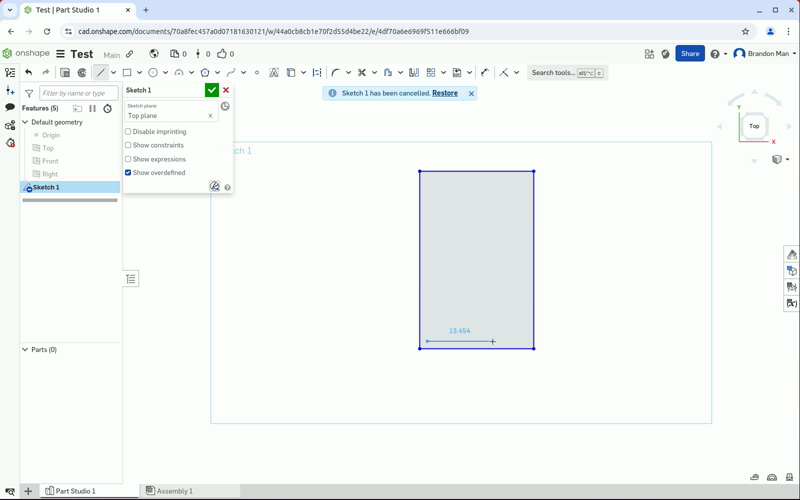
key_up(shift)
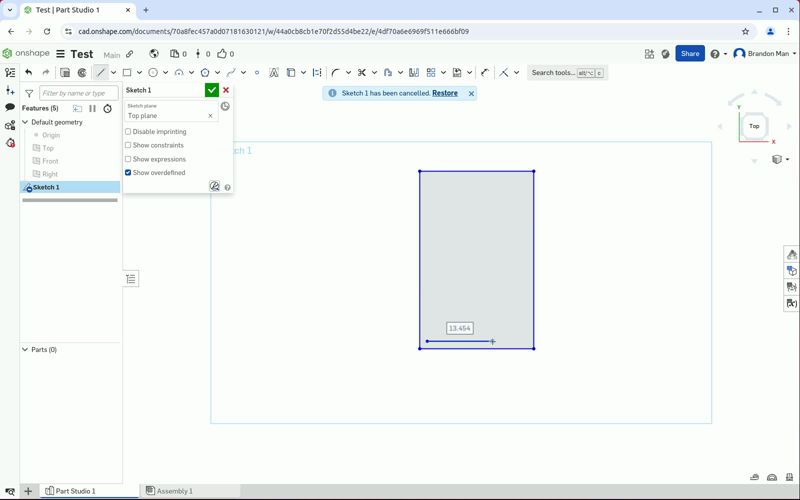
key_down(shift)
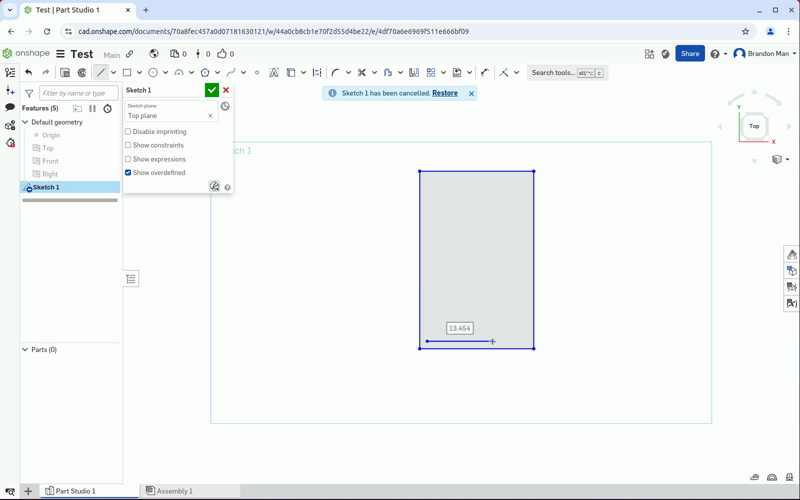
mouse_move(492, 225)
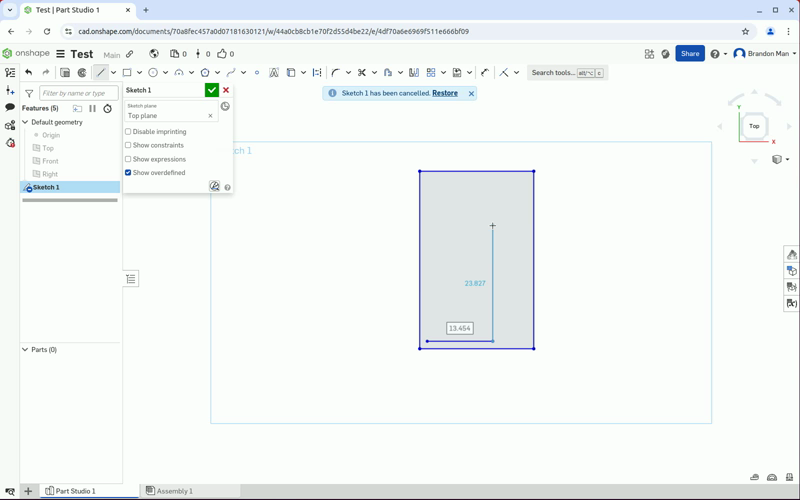
click(492, 225)
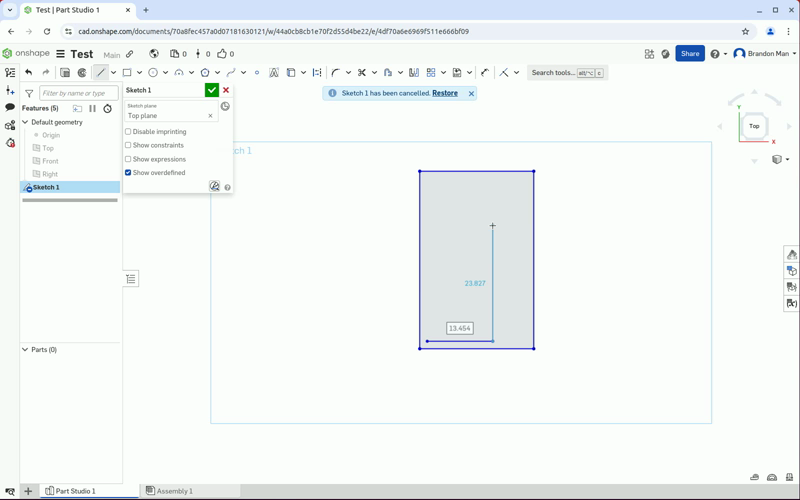
key_up(shift)
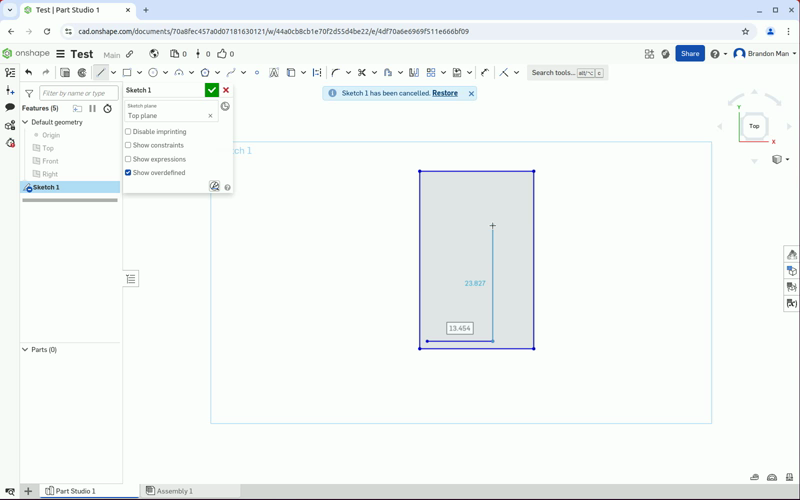
key_down(shift)
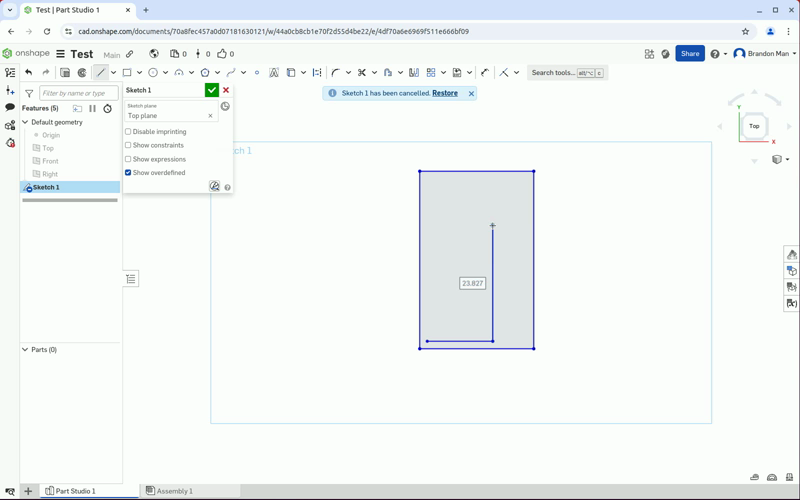
mouse_move(427, 225)
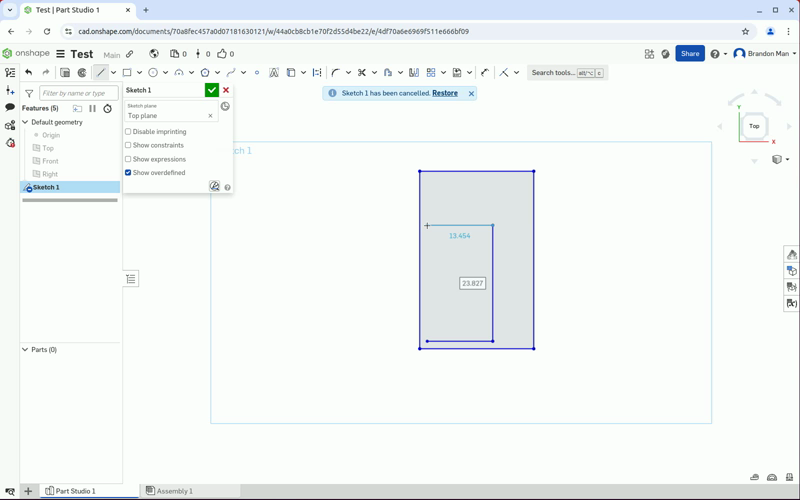
click(427, 225)
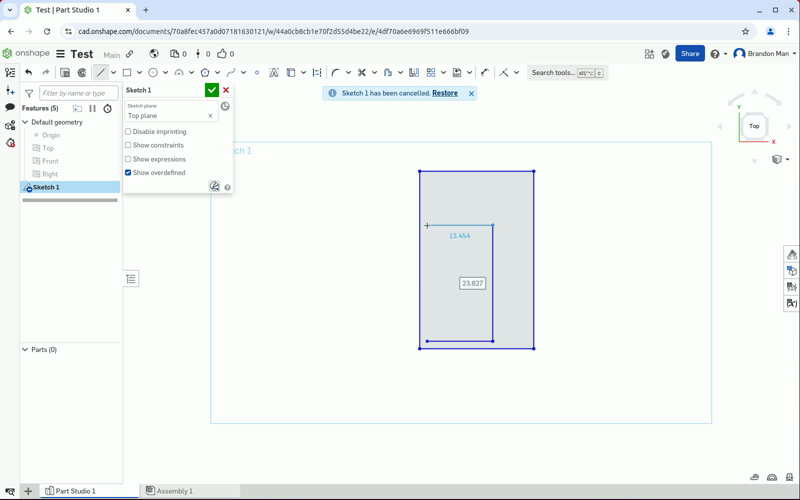
key_up(shift)
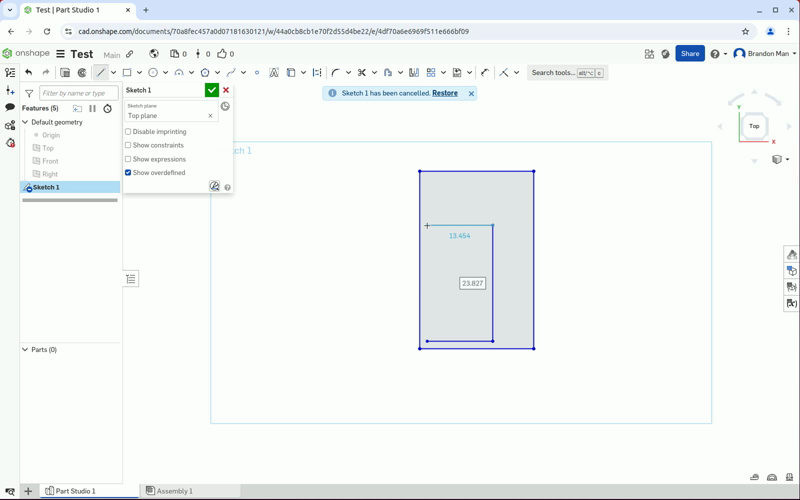
key_down(shift)
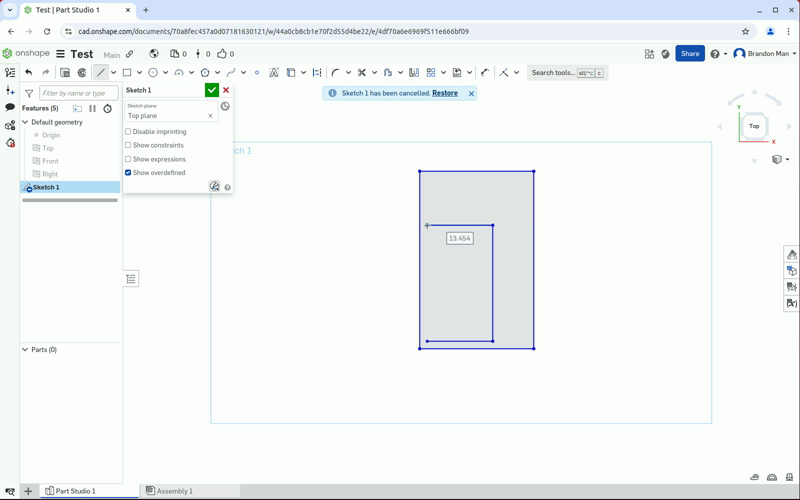
mouse_move(427, 341)
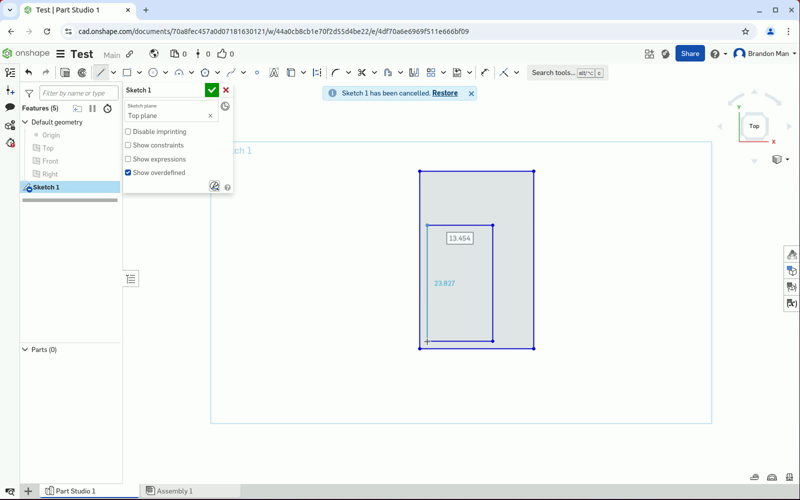
key_up(shift)
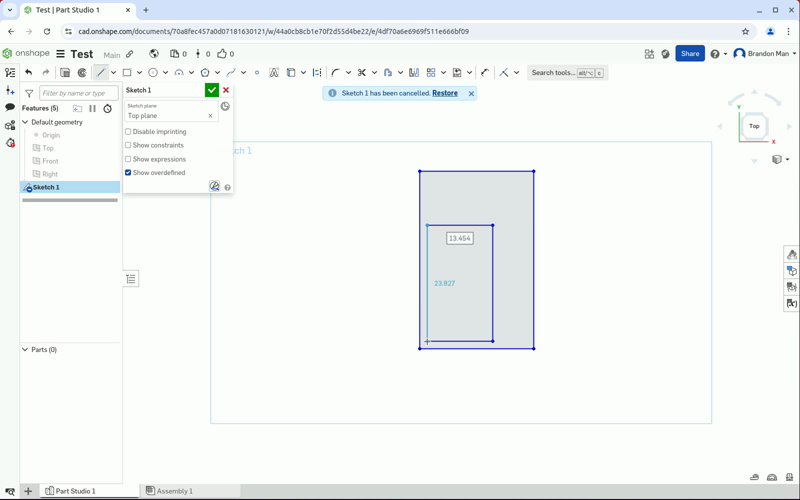
click(427, 341)
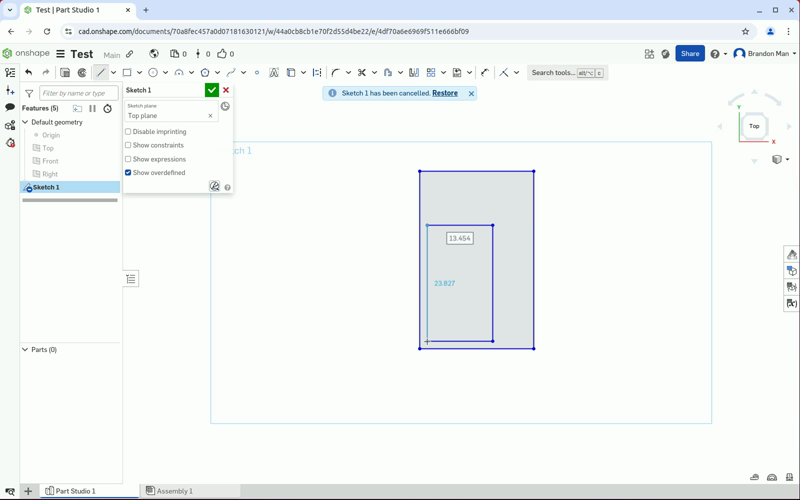
key(esc)
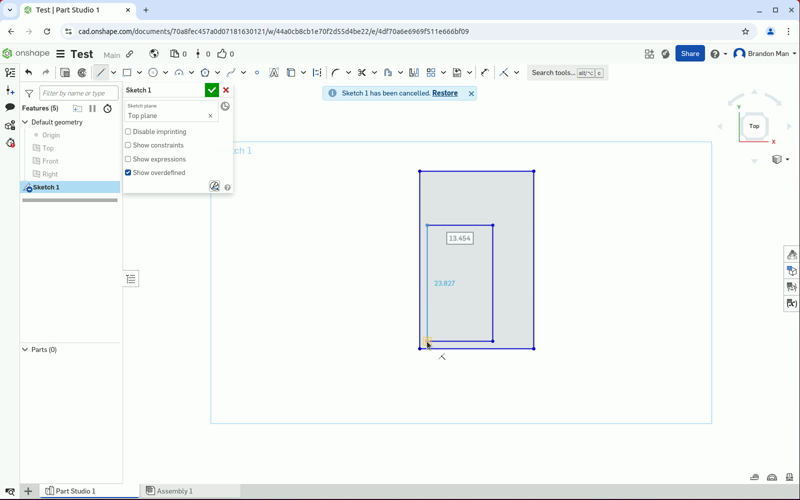
key(c)
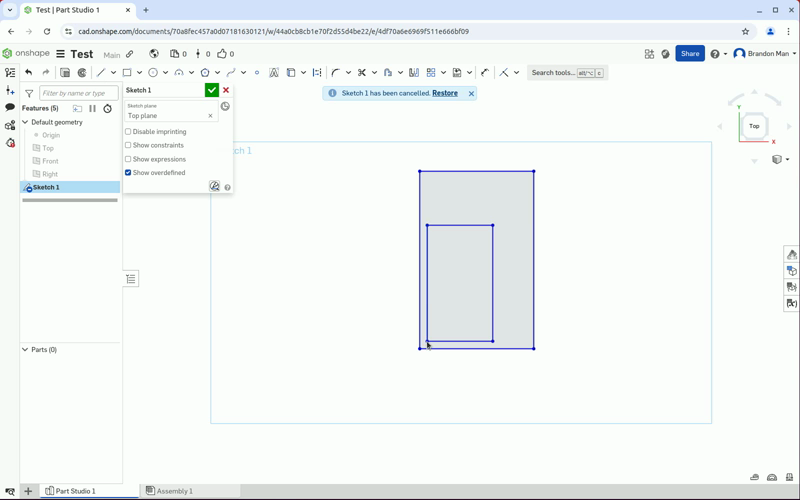
key_down(shift)
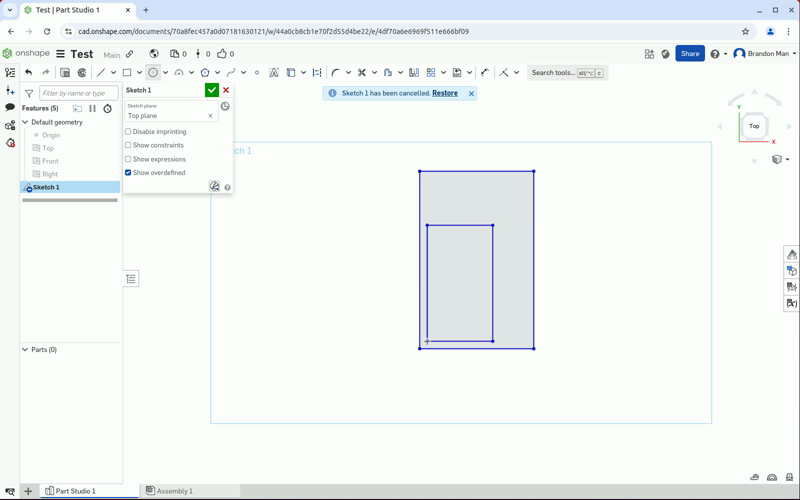
mouse_move(504, 193)
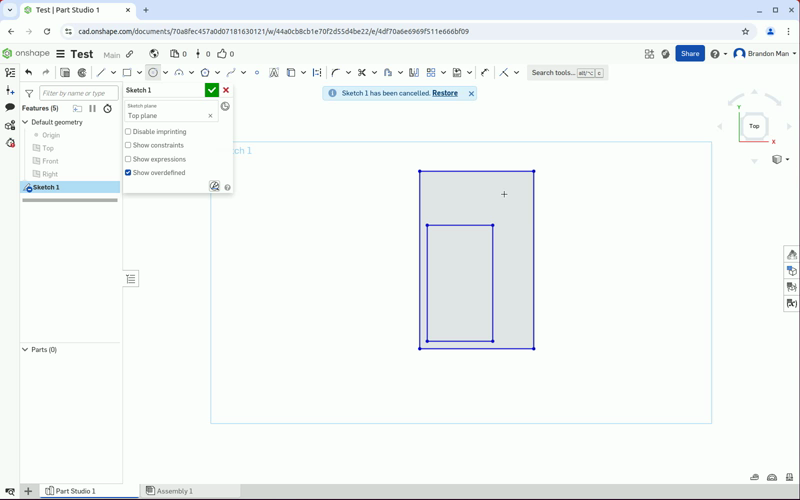
click(504, 193)
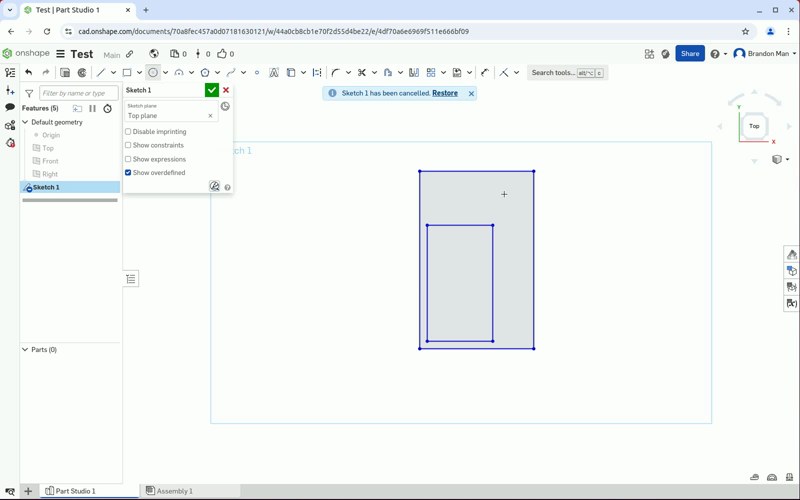
key_up(shift)
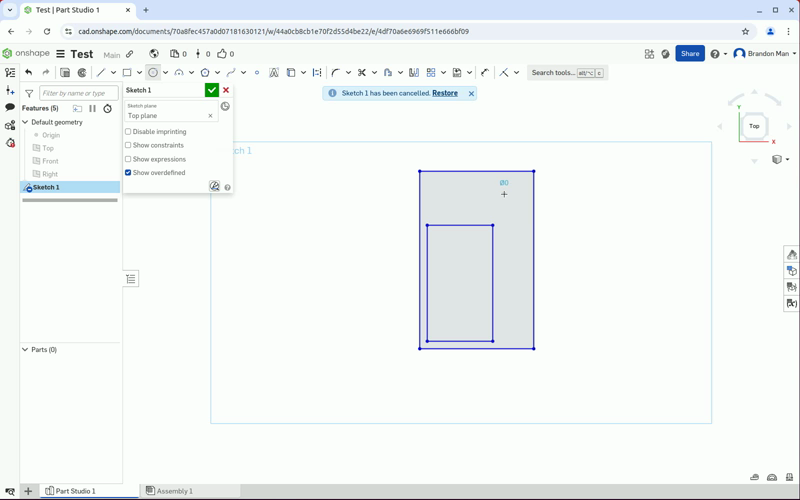
mouse_move(509, 193)
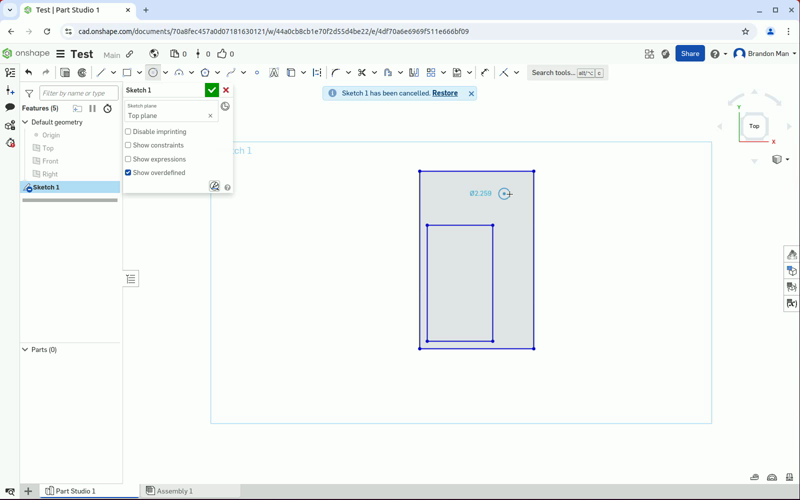
click(509, 193)
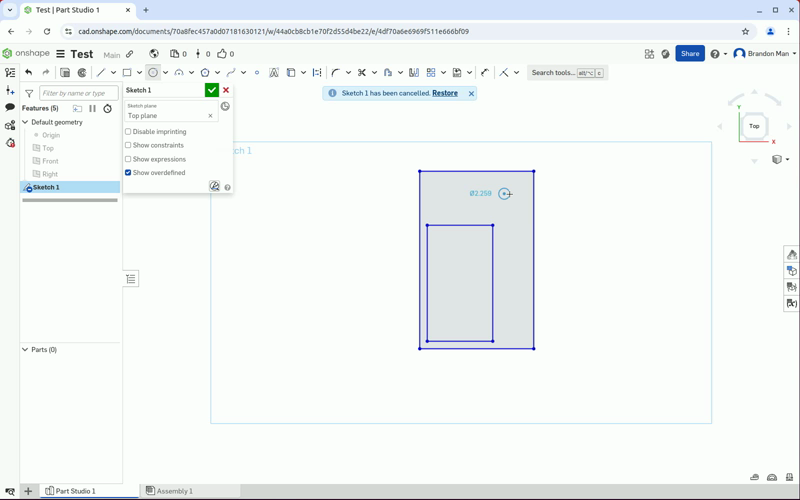
key(esc)
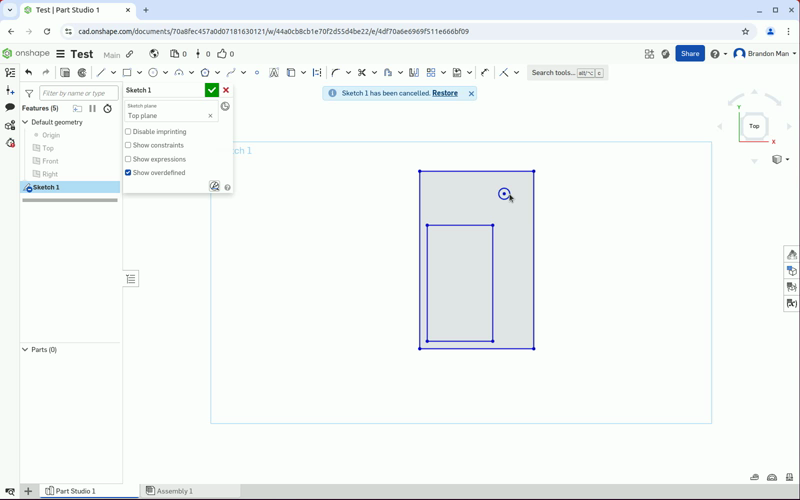
mouse_move(519, 222)
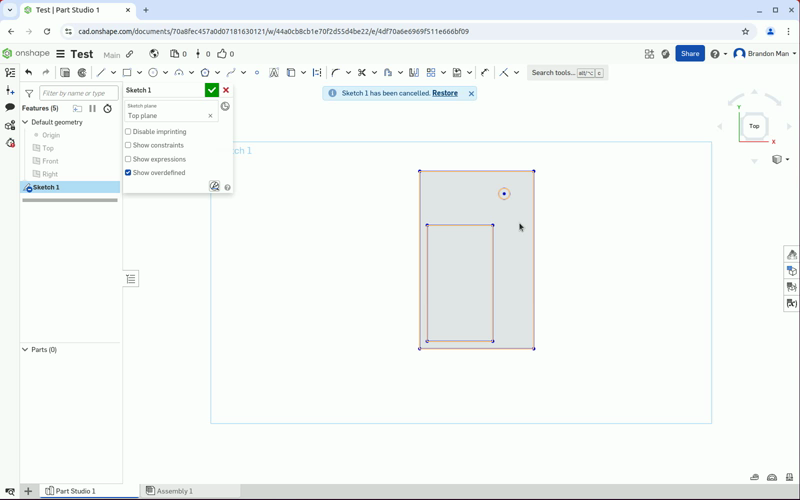
click(519, 222)
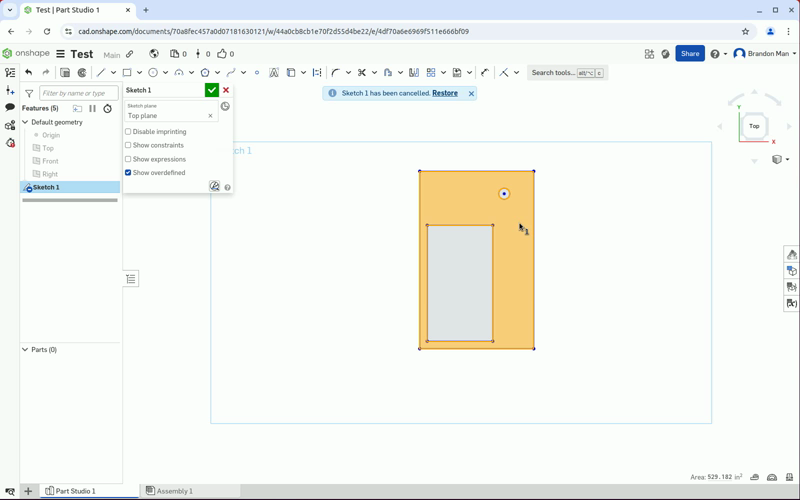
mouse_move(73, 352)
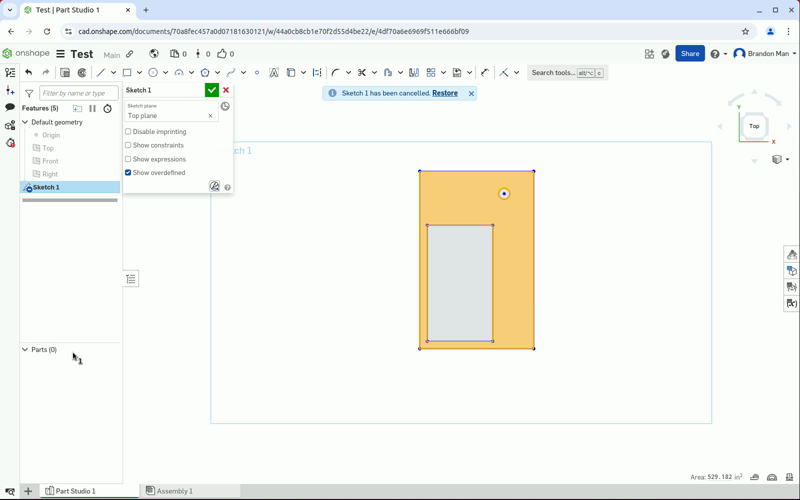
key(shift+y)
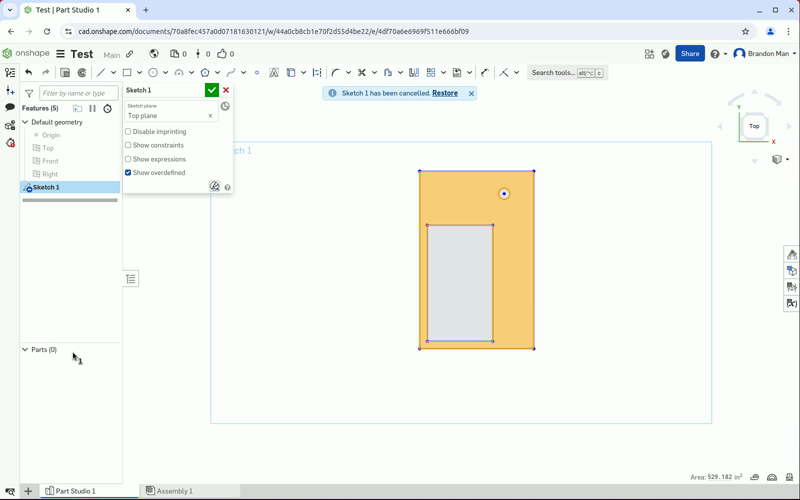
key(shift+e)
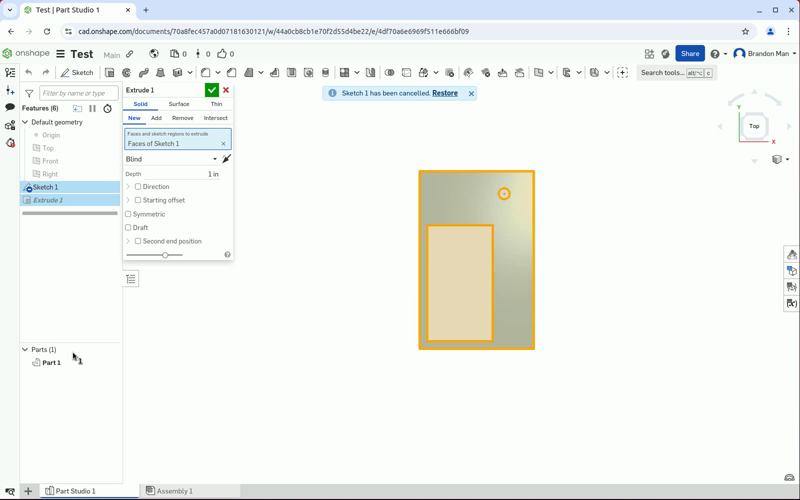
mouse_move(143, 106)
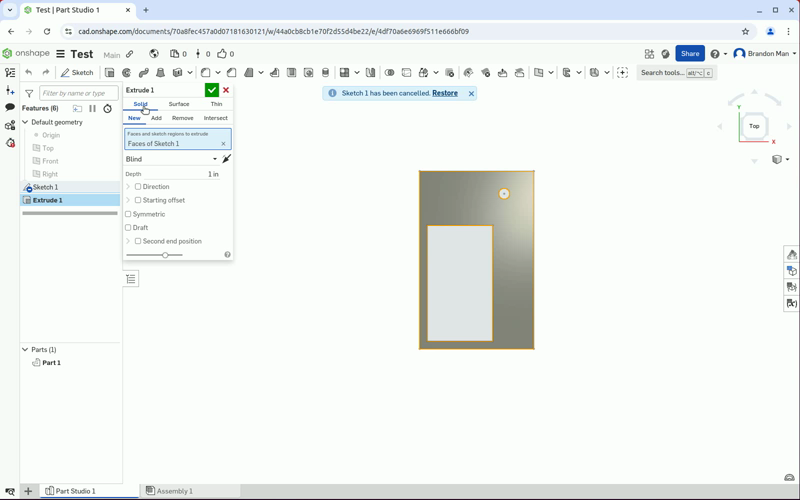
click(143, 106)
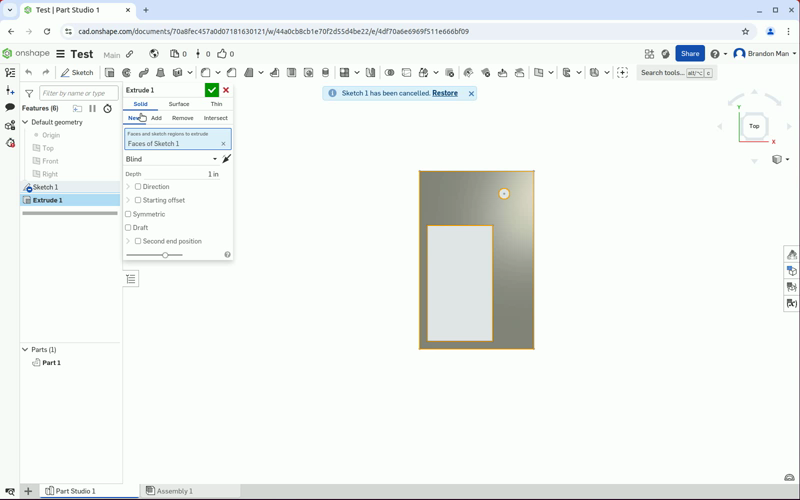
mouse_move(137, 120)
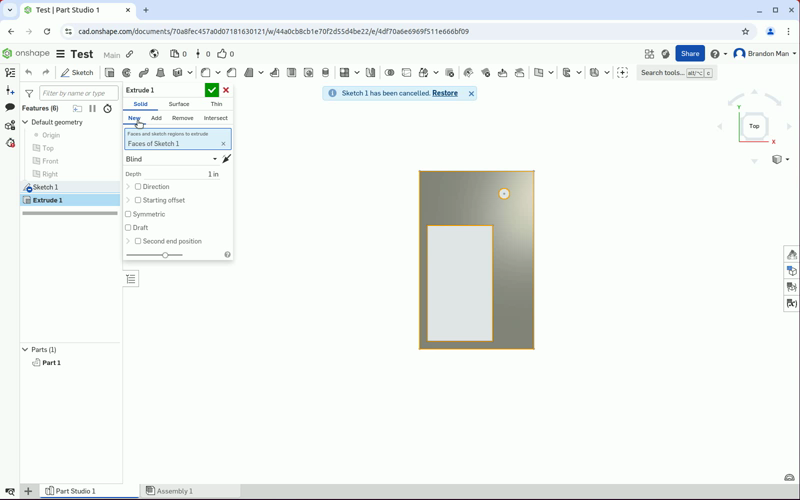
click(137, 120)
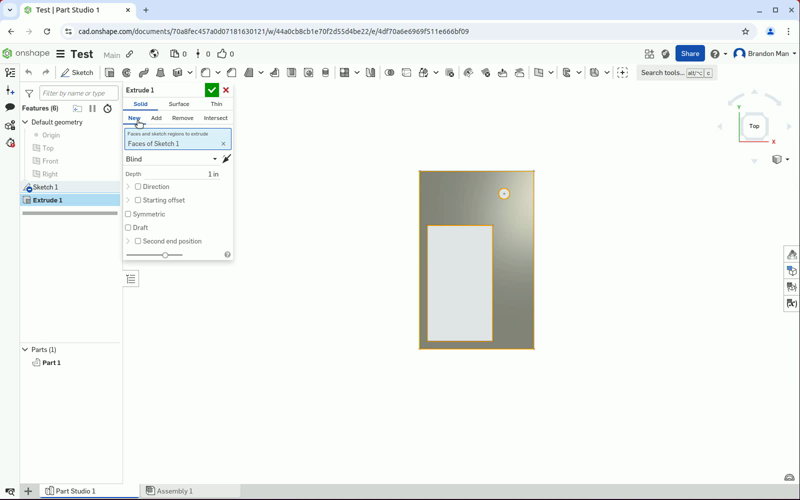
key(tab, 4)
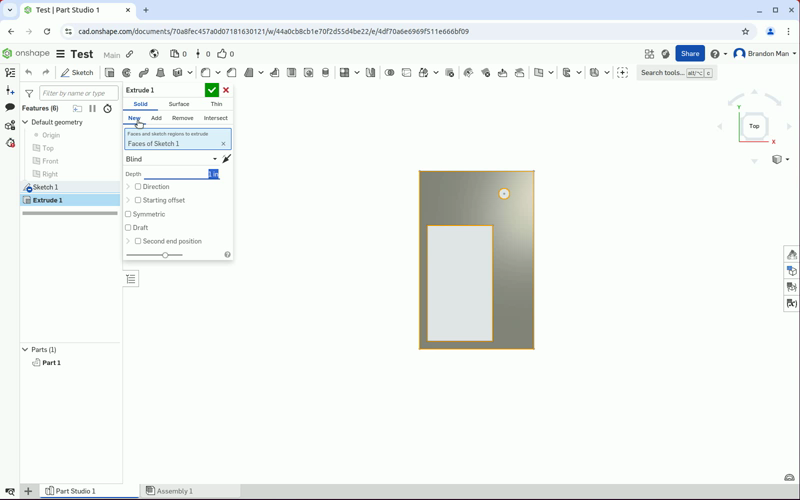
text(-1.685)
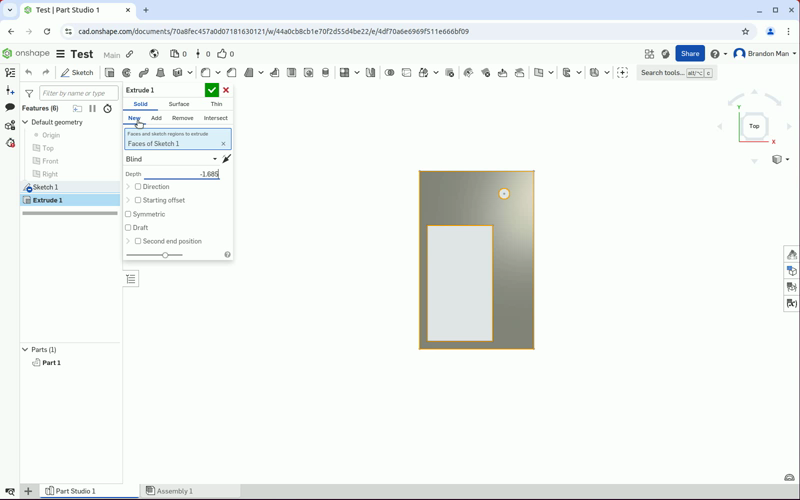
key(enter)
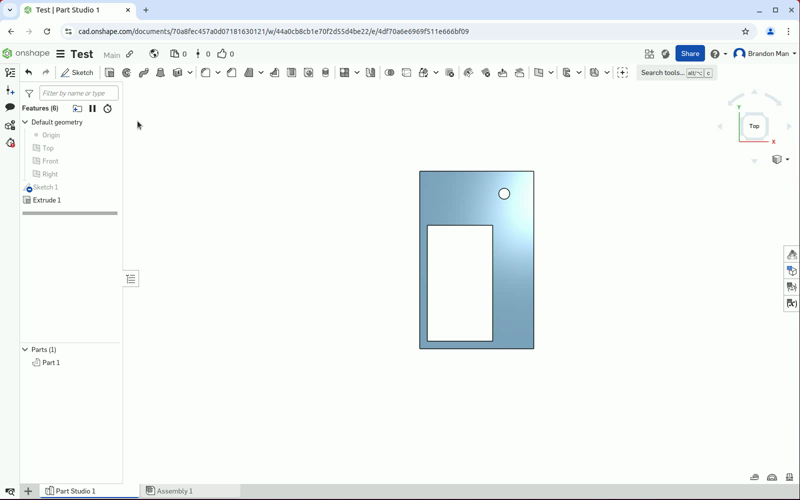
key(shift+h)
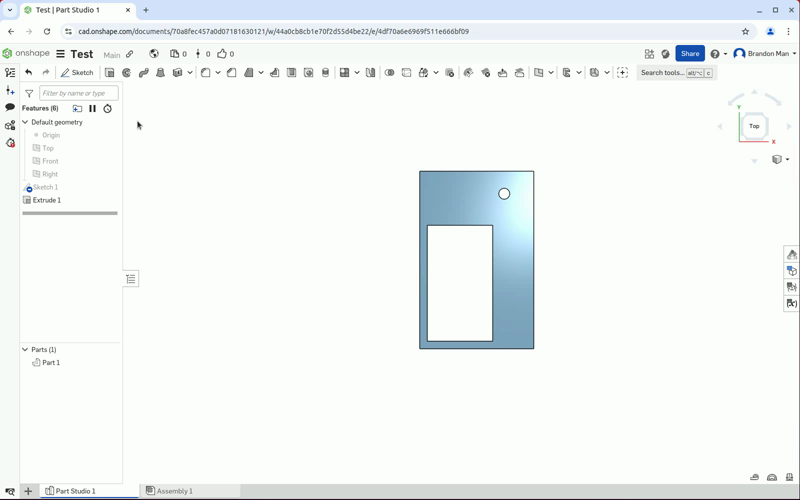
key(shift+h)
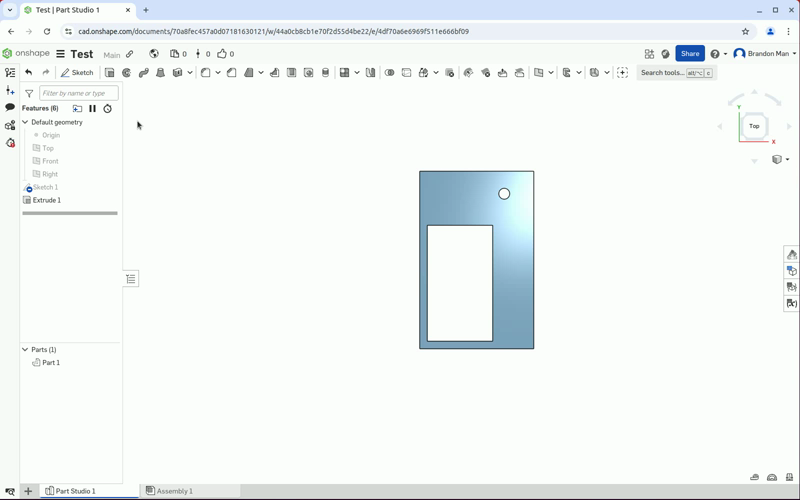
mouse_move(73, 189)
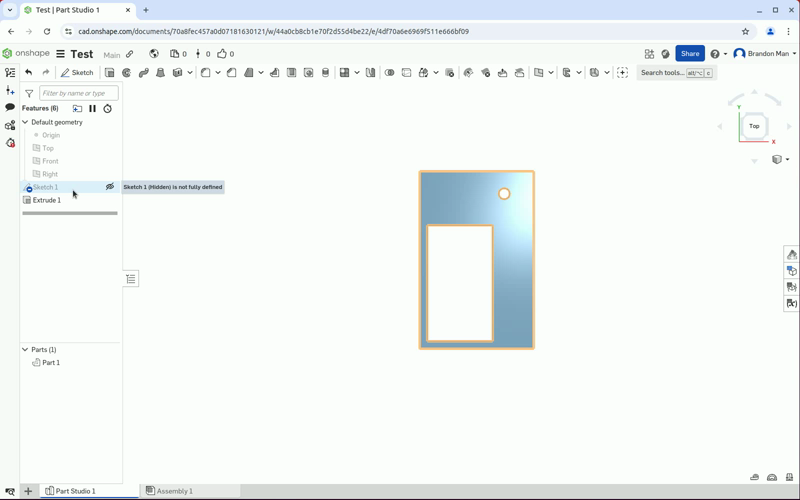
click(73, 189)
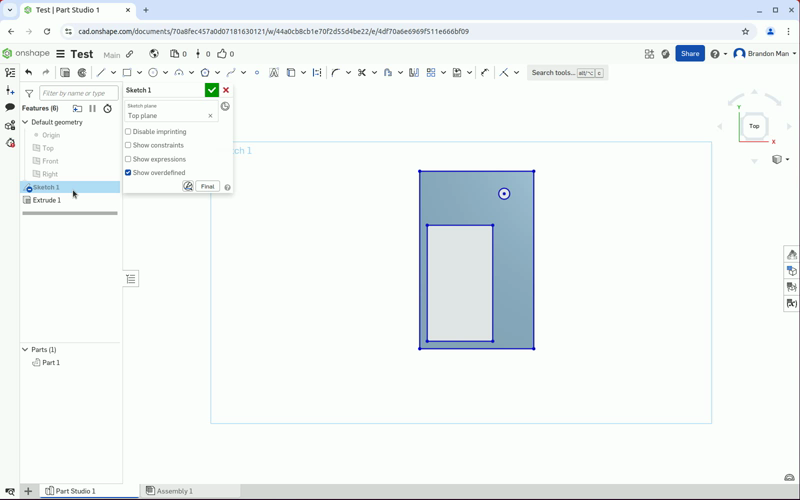
mouse_move(229, 92)
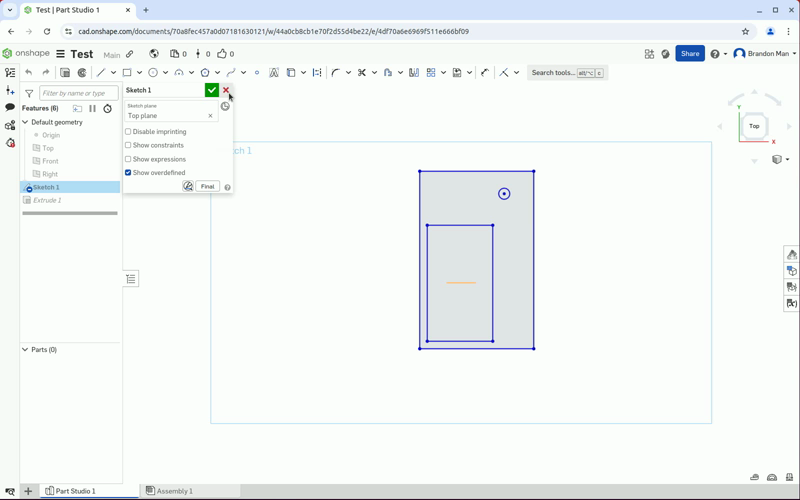
click(229, 92)
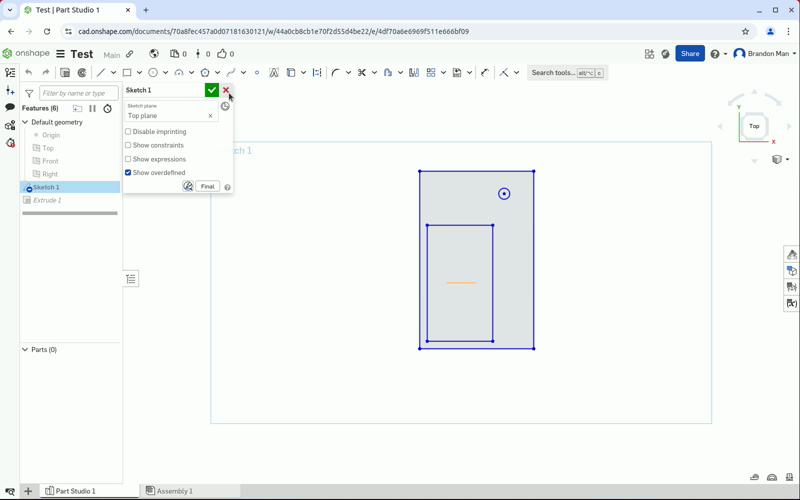
key(shift+s)
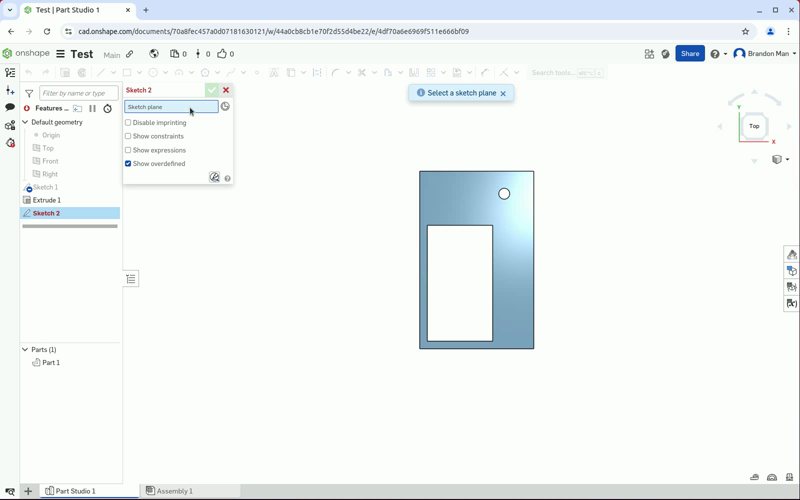
mouse_move(73, 150)
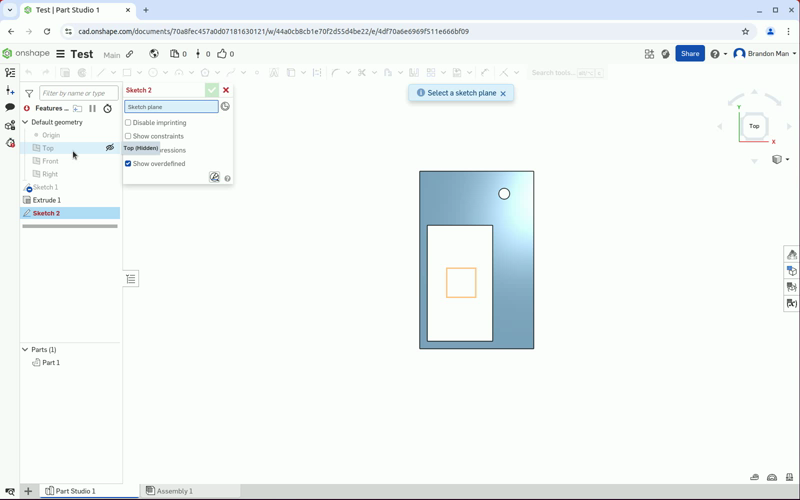
click(73, 150)
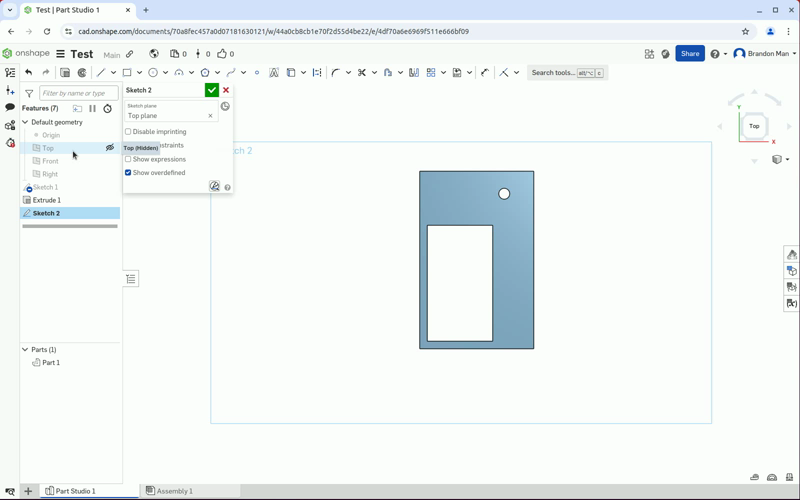
mouse_move(73, 352)
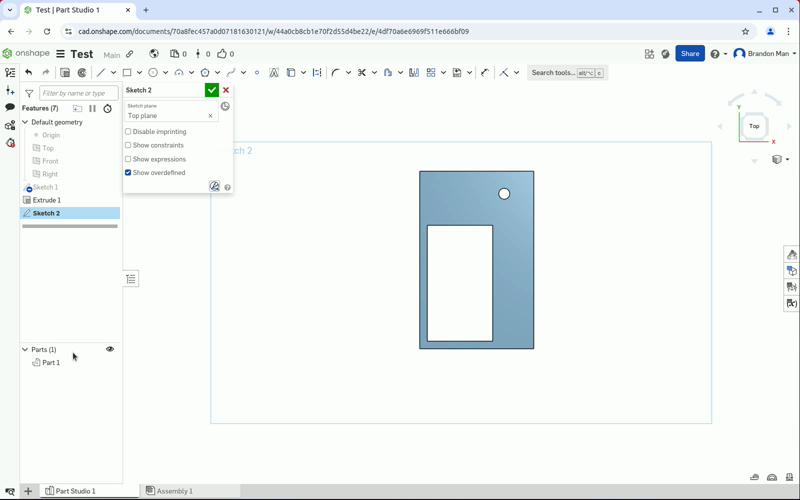
key(y)
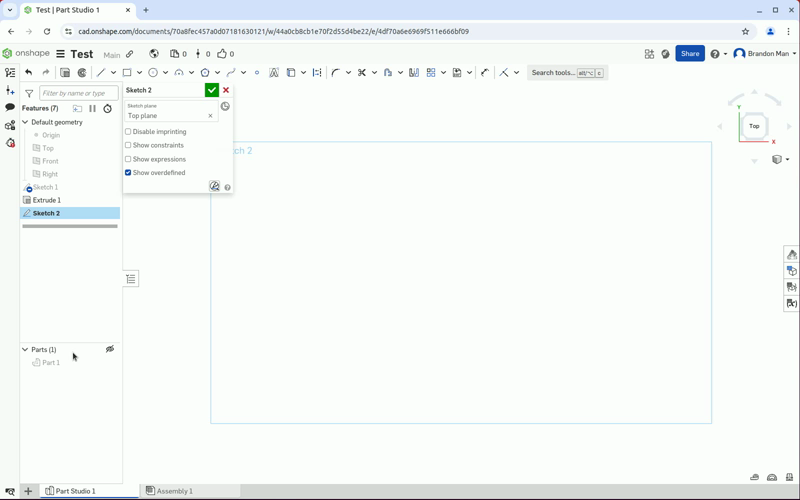
key(l)
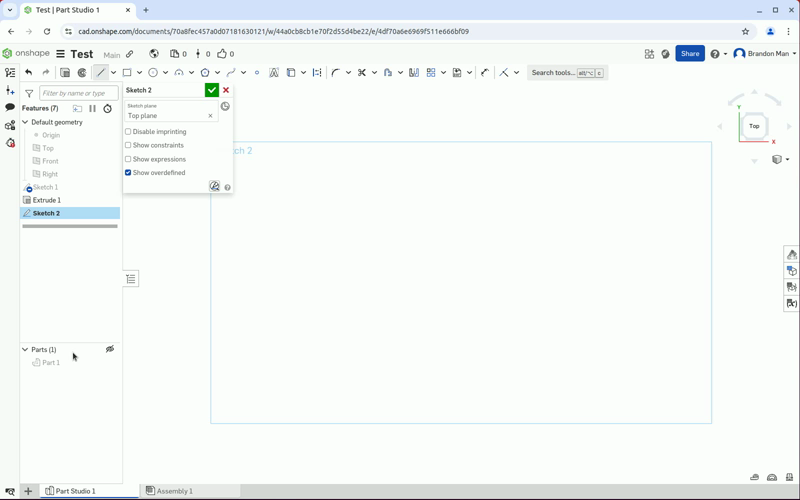
key_down(shift)
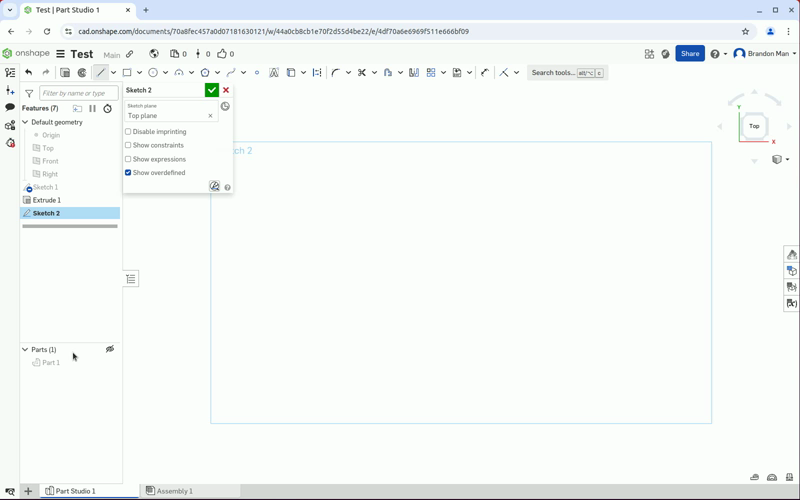
mouse_move(427, 340)
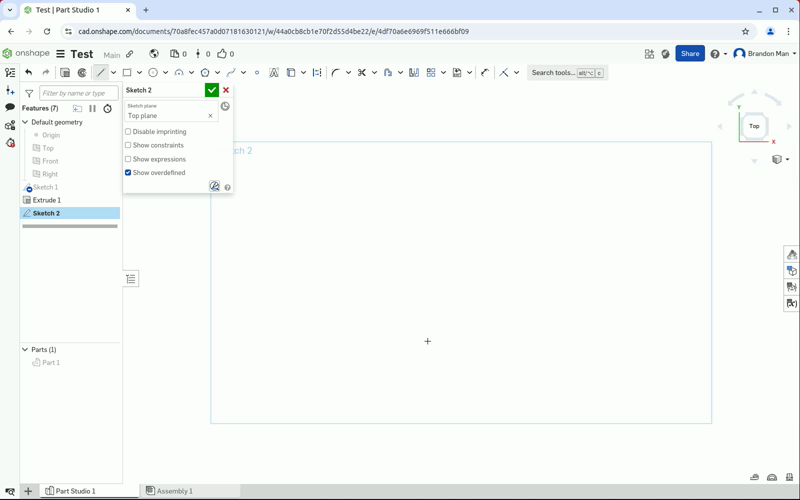
click(427, 340)
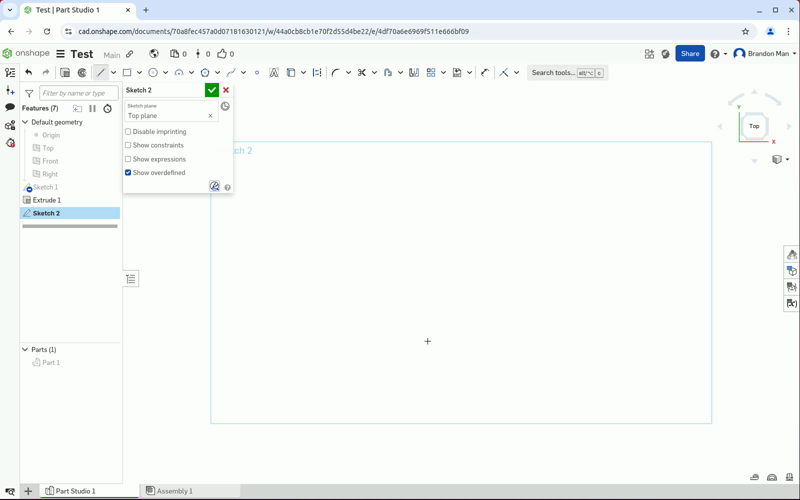
key_up(shift)
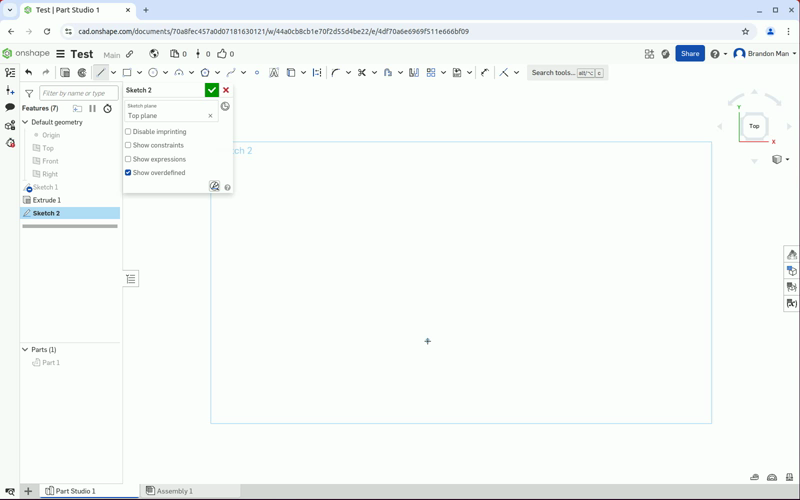
key_down(shift)
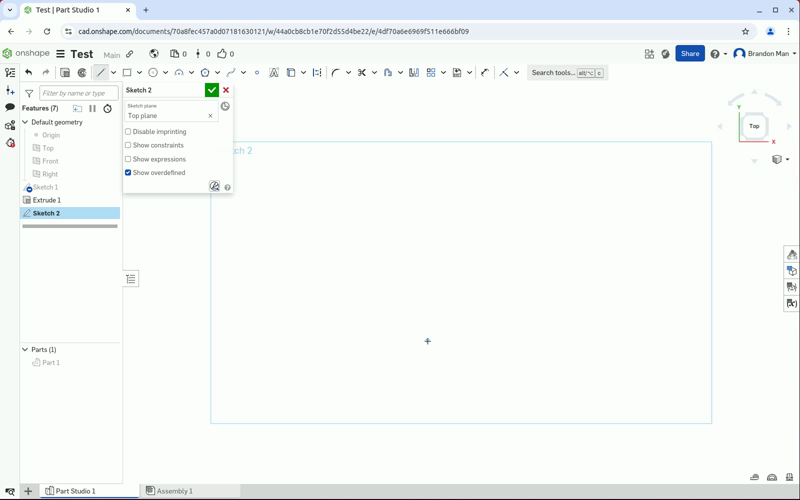
mouse_move(493, 340)
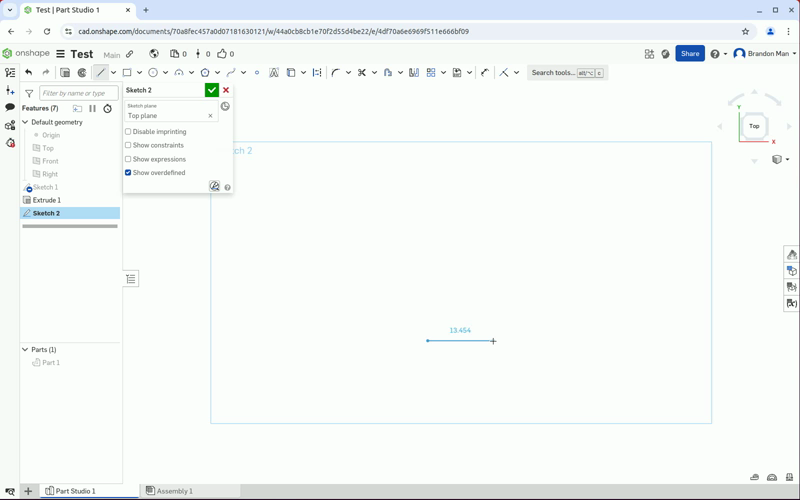
click(493, 340)
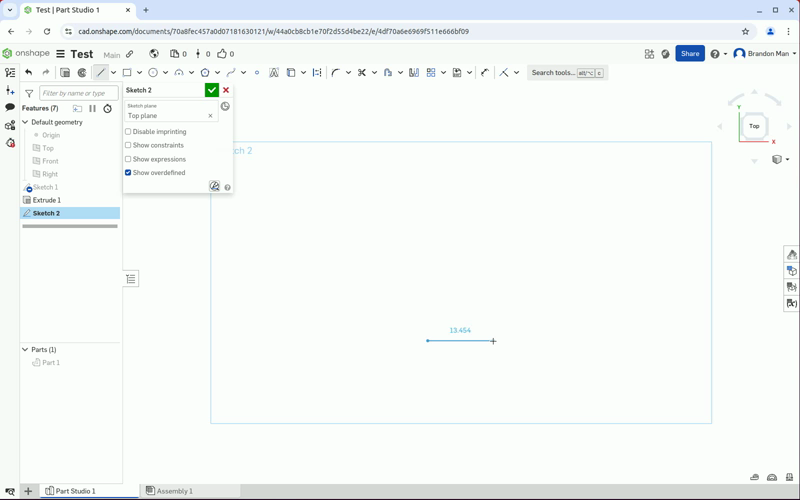
key_up(shift)
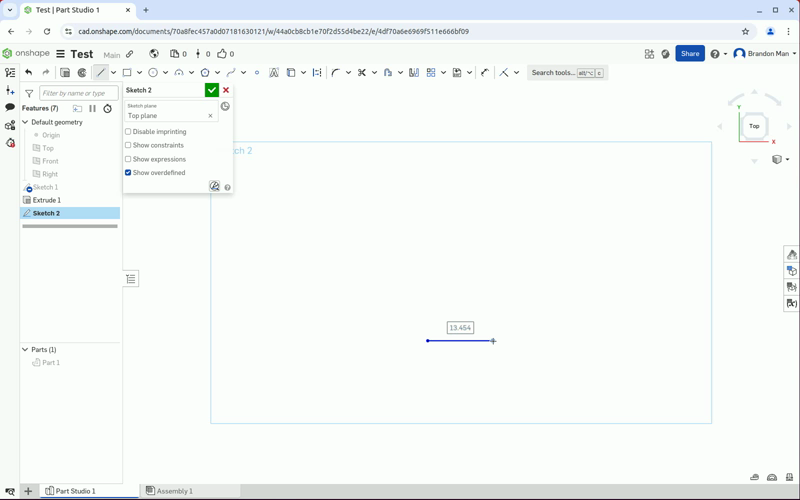
key_down(shift)
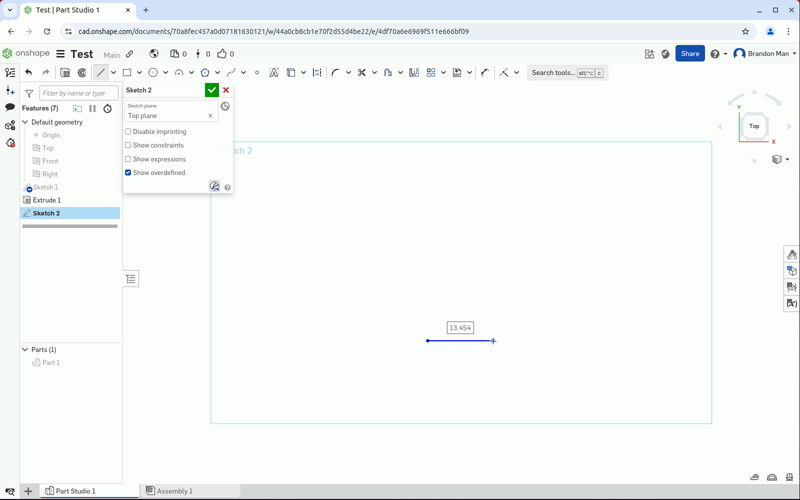
mouse_move(493, 225)
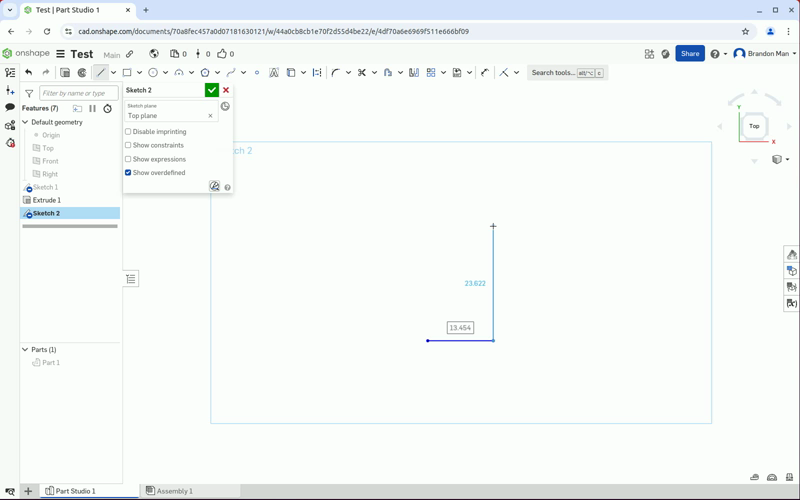
click(493, 225)
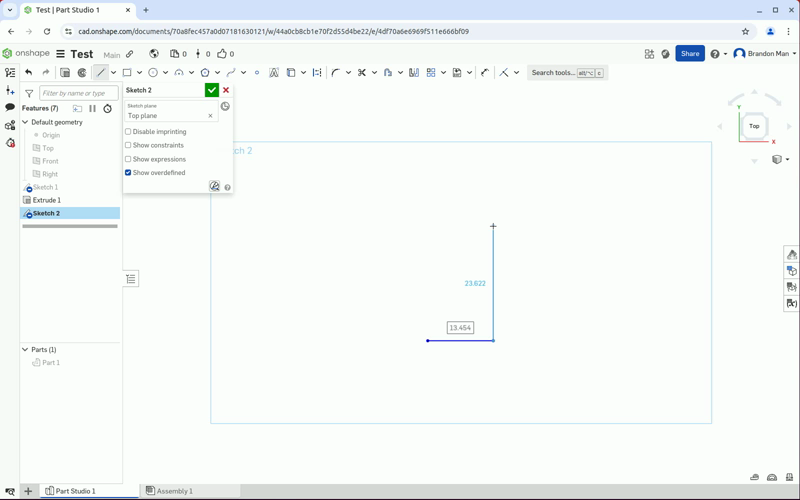
key_up(shift)
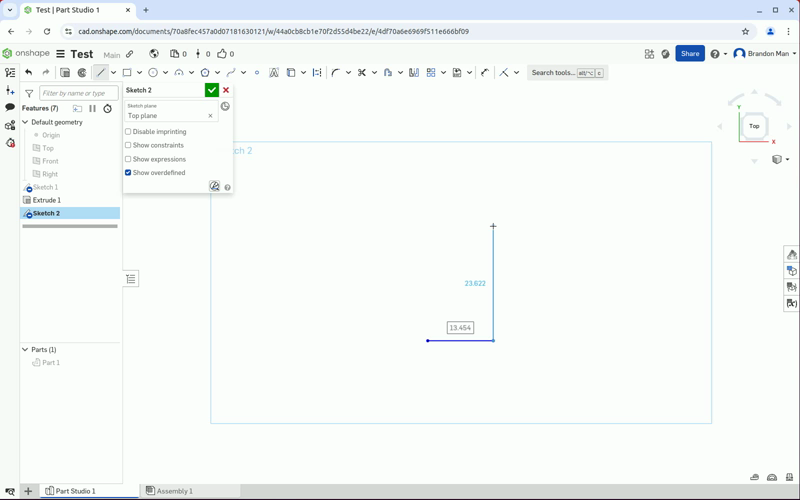
key_down(shift)
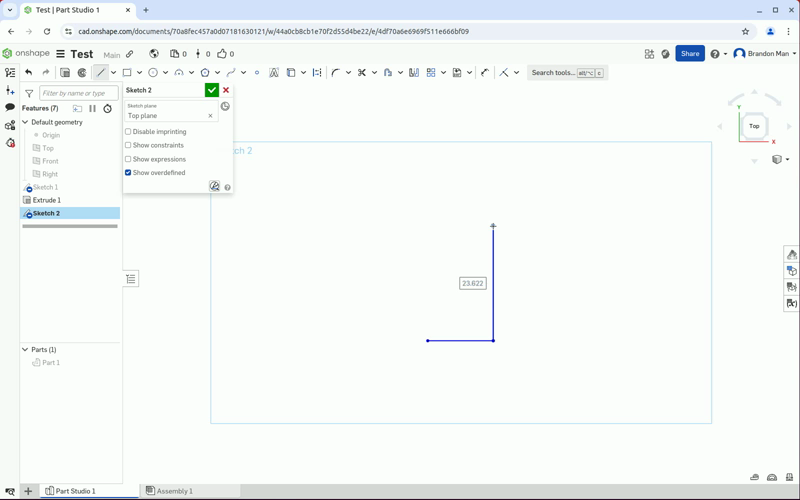
mouse_move(427, 225)
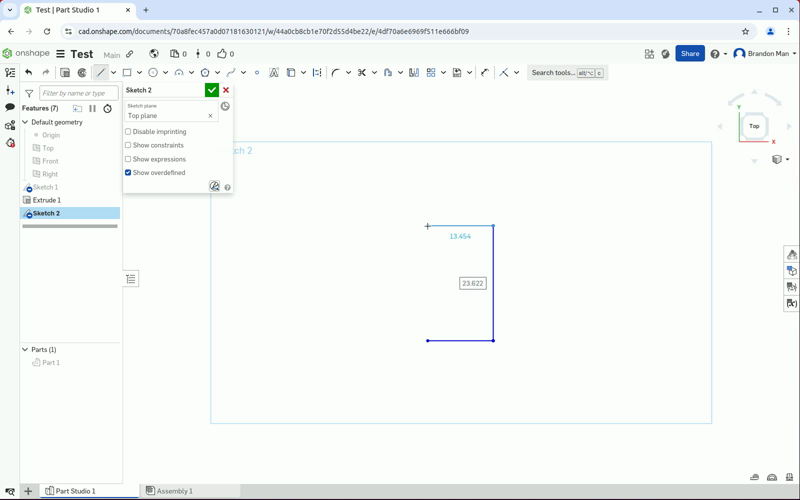
click(427, 225)
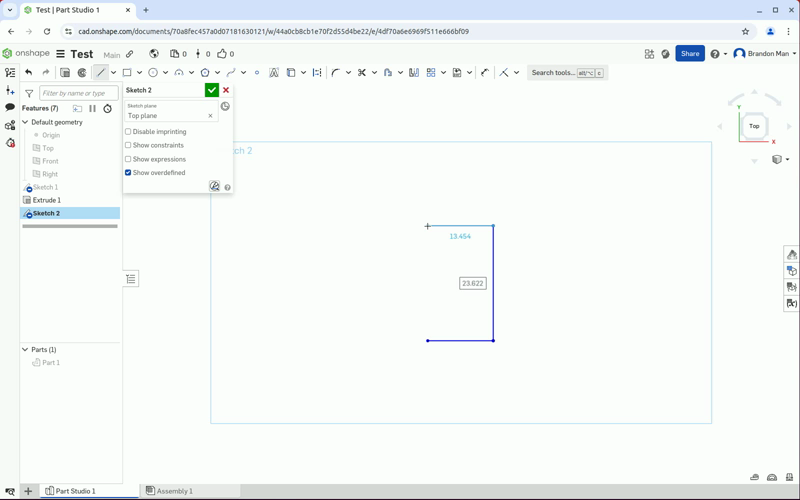
key_up(shift)
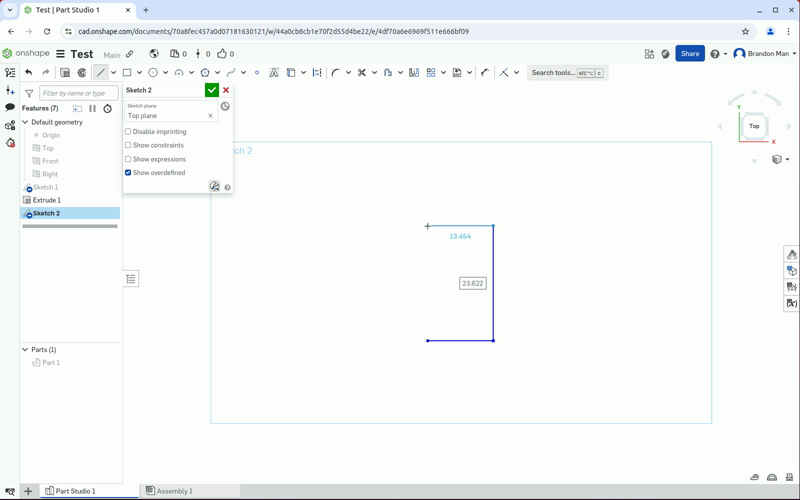
key_down(shift)
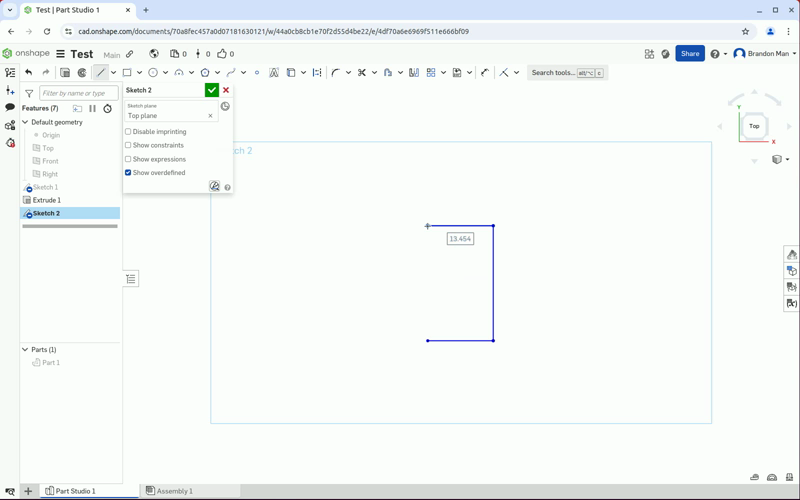
mouse_move(427, 340)
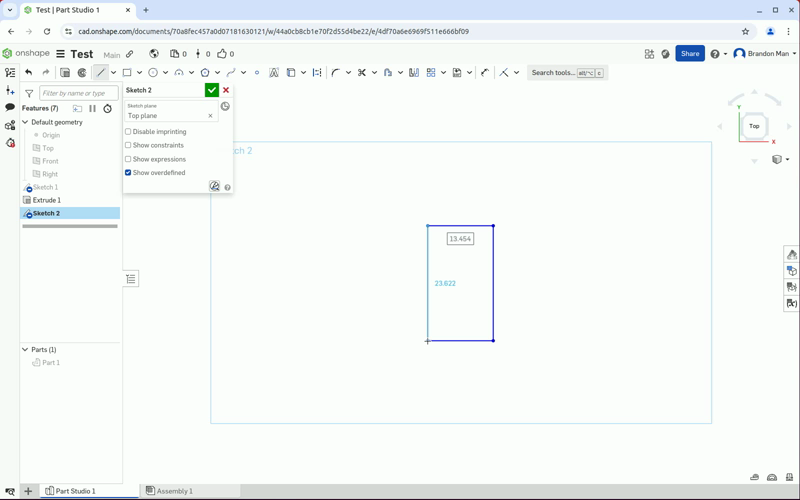
key_up(shift)
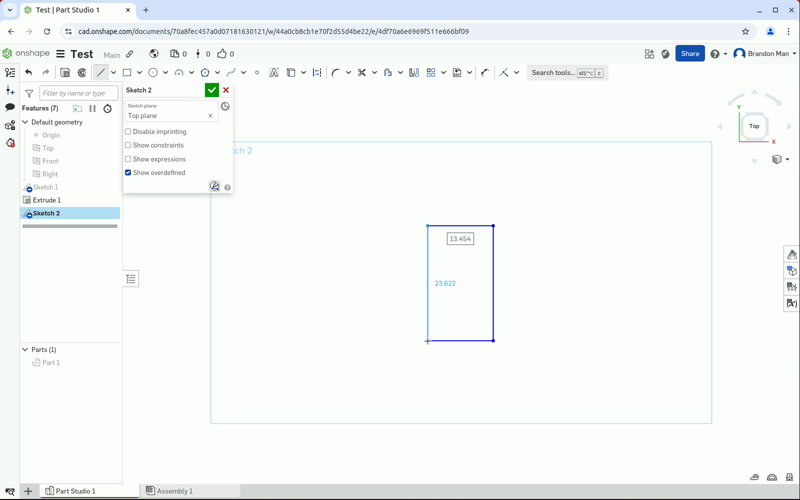
click(427, 340)
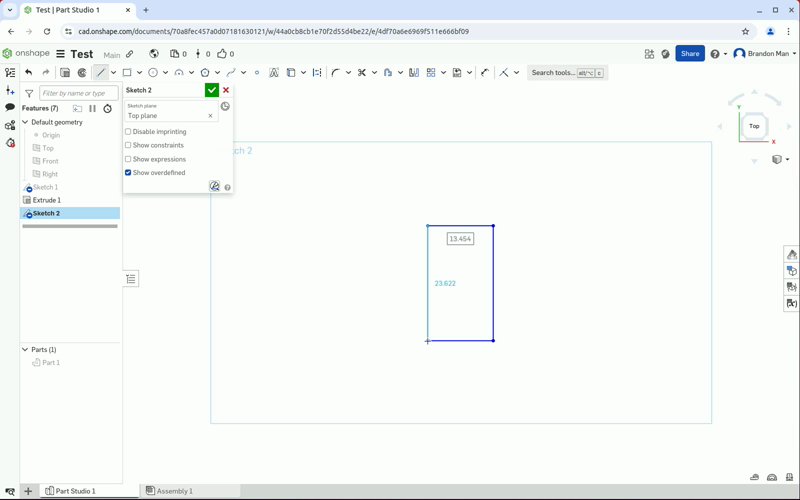
key(esc)
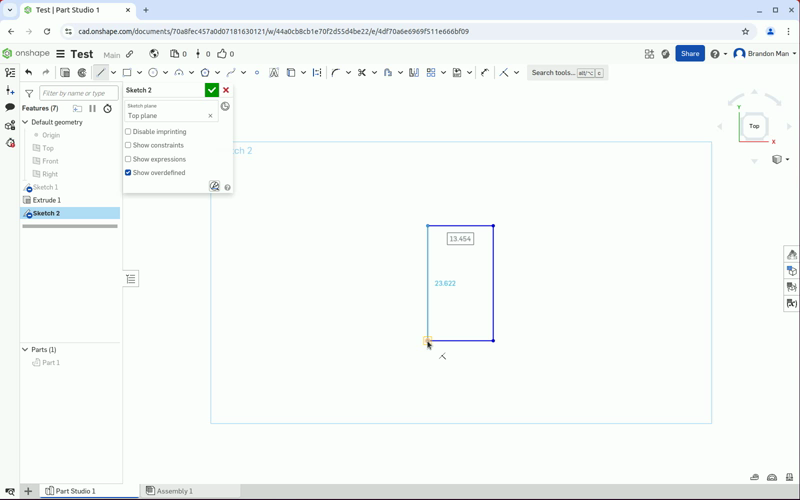
mouse_move(460, 318)
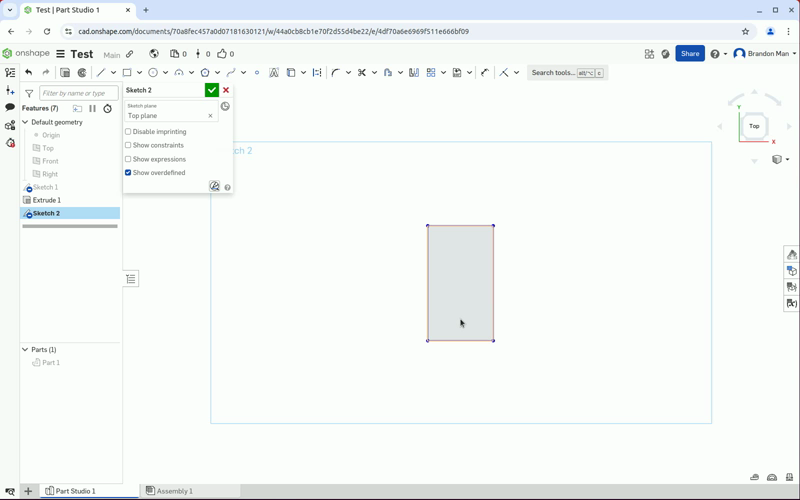
click(460, 318)
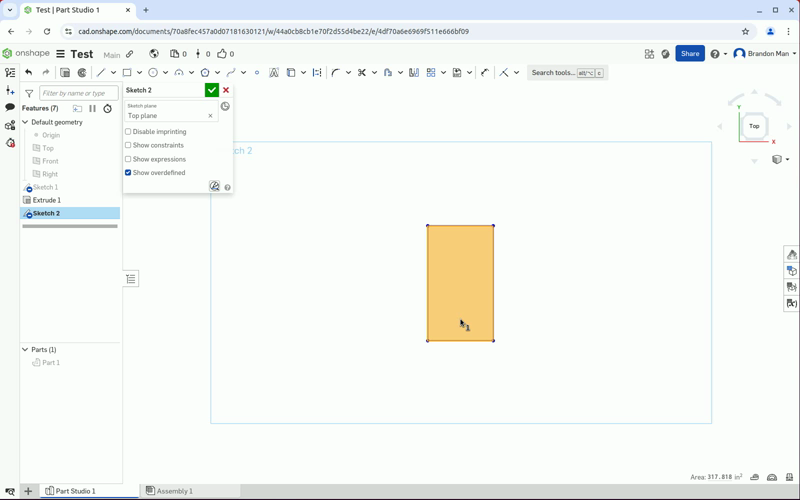
mouse_move(73, 352)
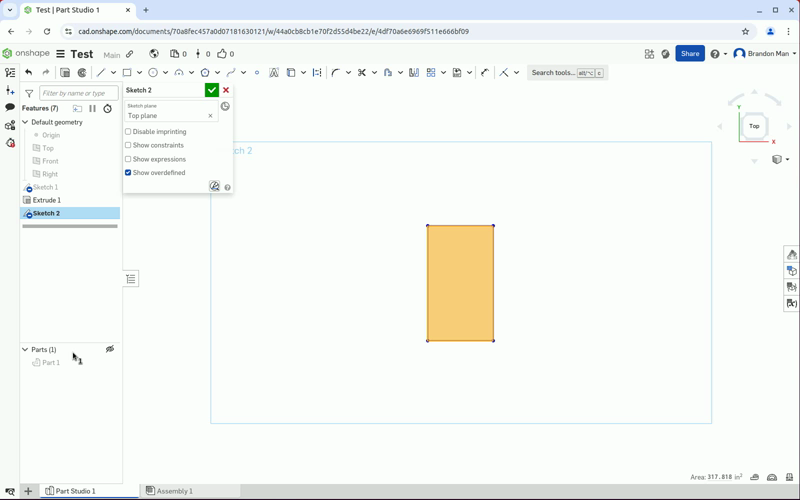
key(shift+y)
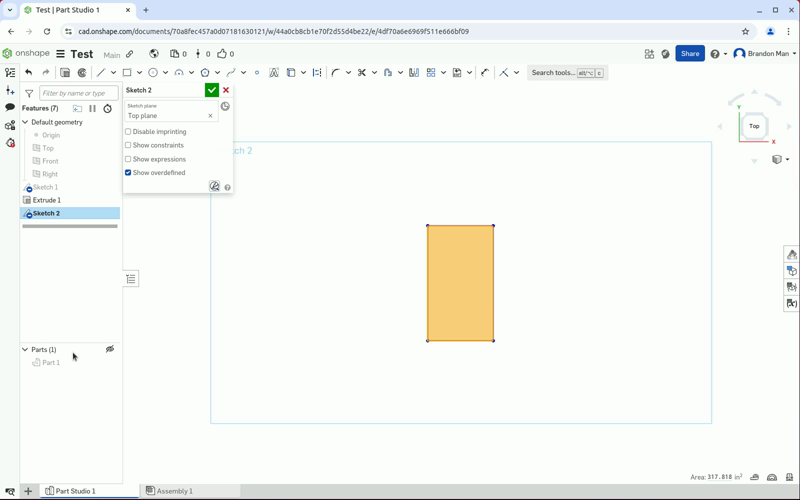
key(shift+e)
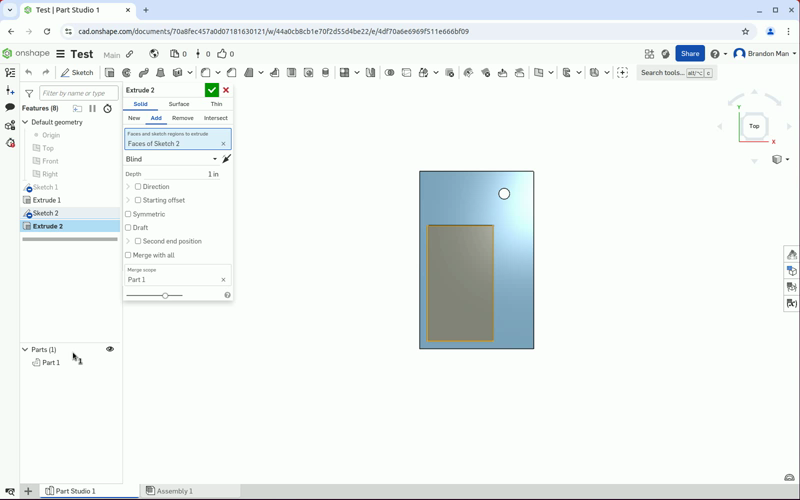
mouse_move(143, 106)
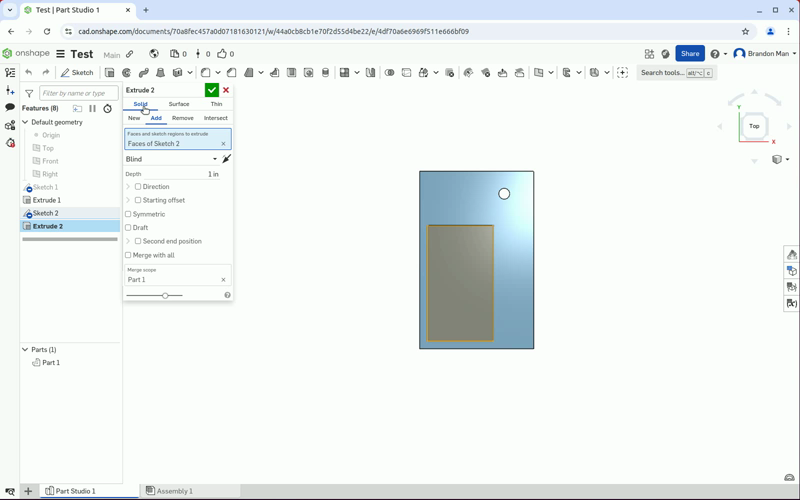
click(143, 106)
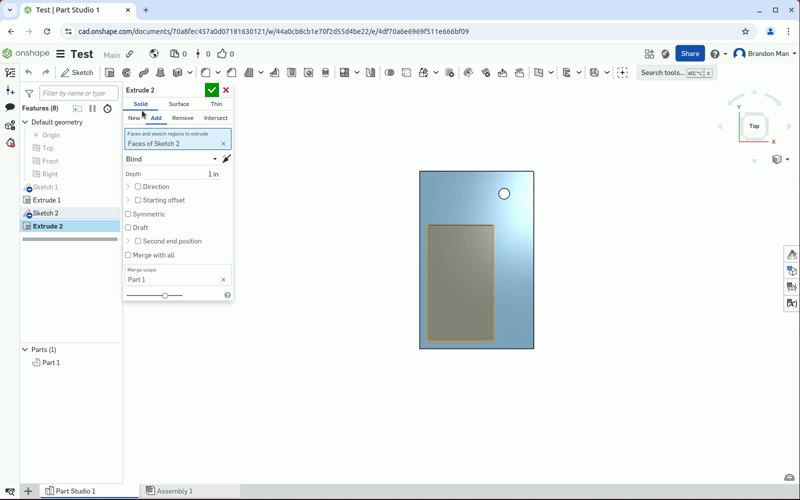
mouse_move(137, 120)
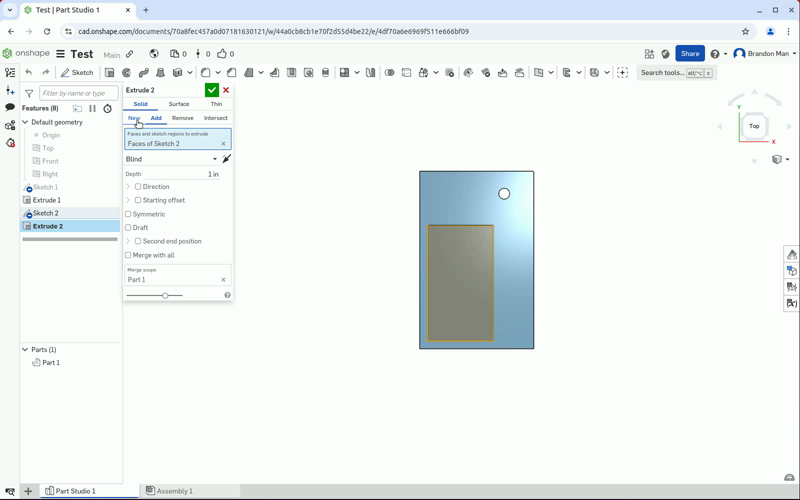
click(137, 120)
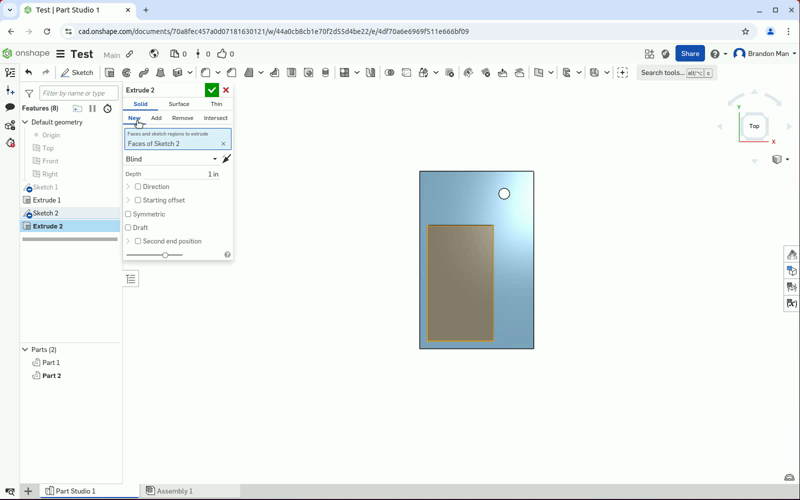
key(tab, 4)
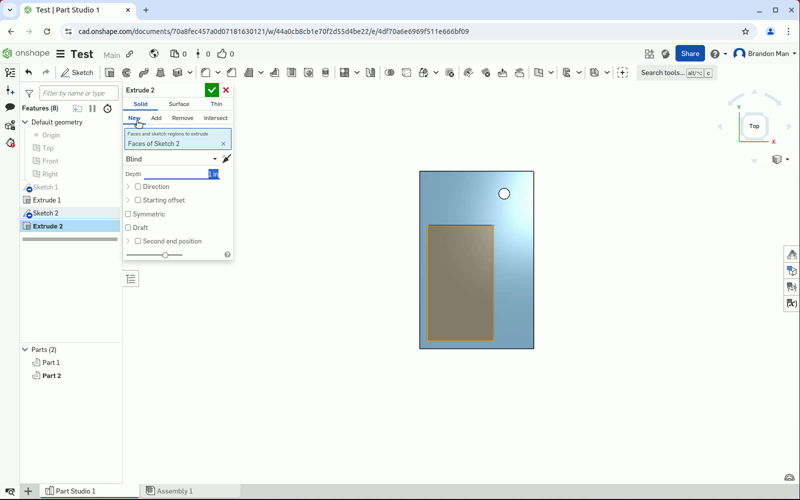
text(-1.685)
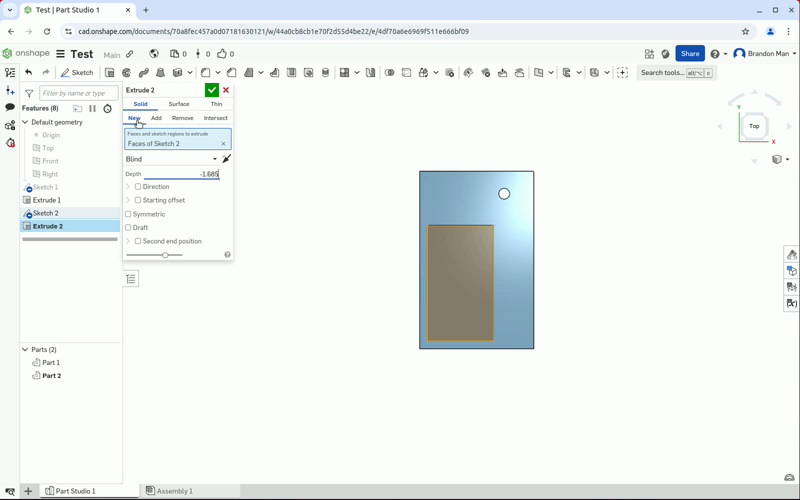
key(enter)
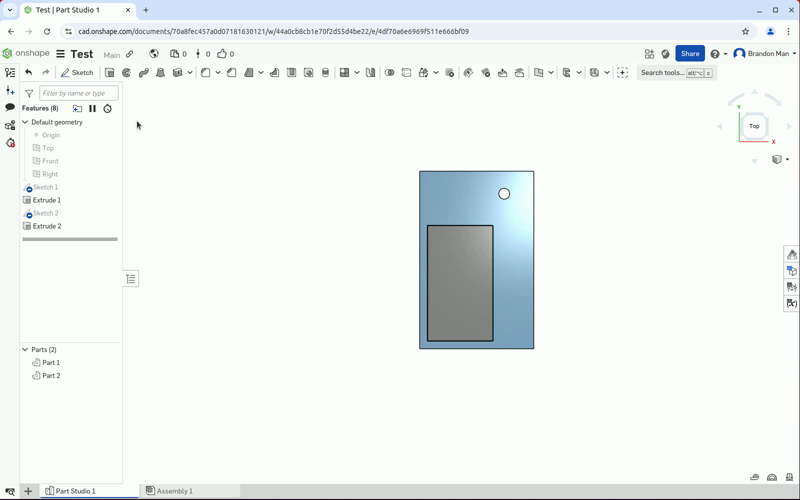
key(shift+h)
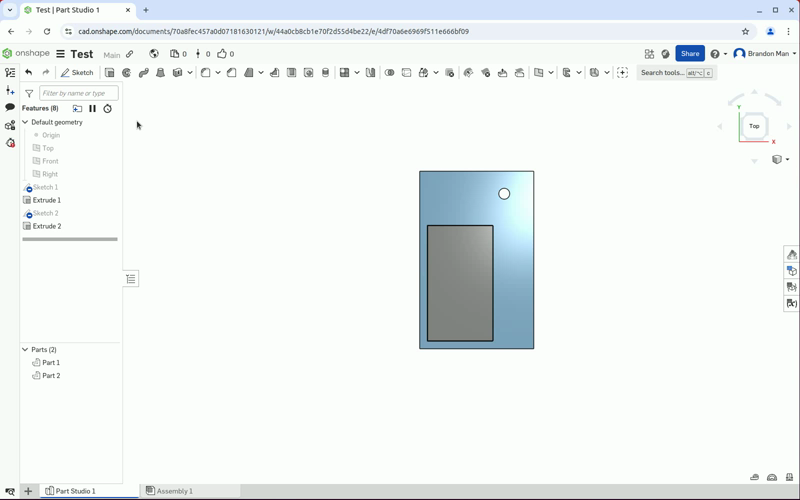
key(shift+h)
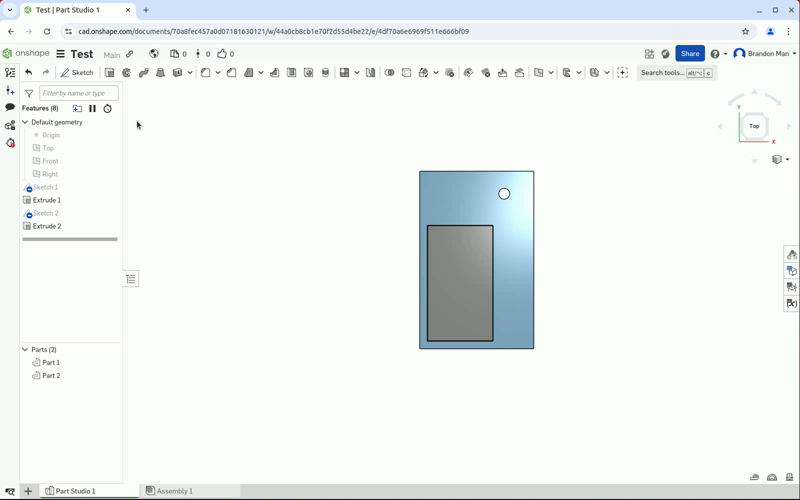
mouse_move(73, 189)
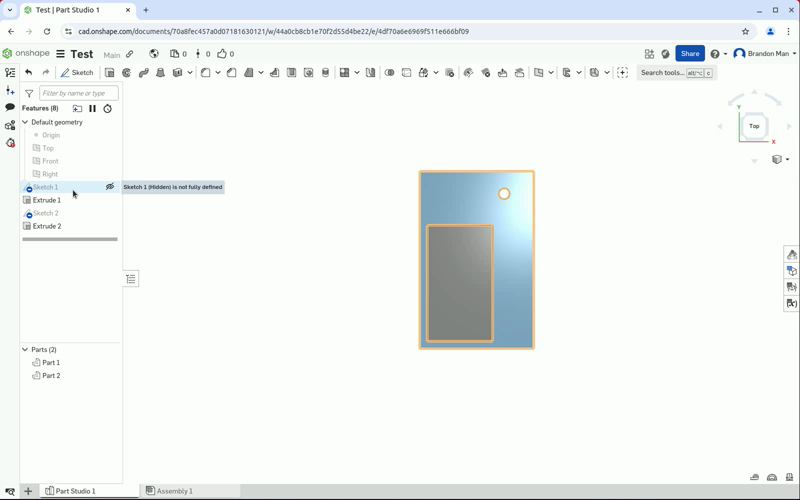
click(73, 189)
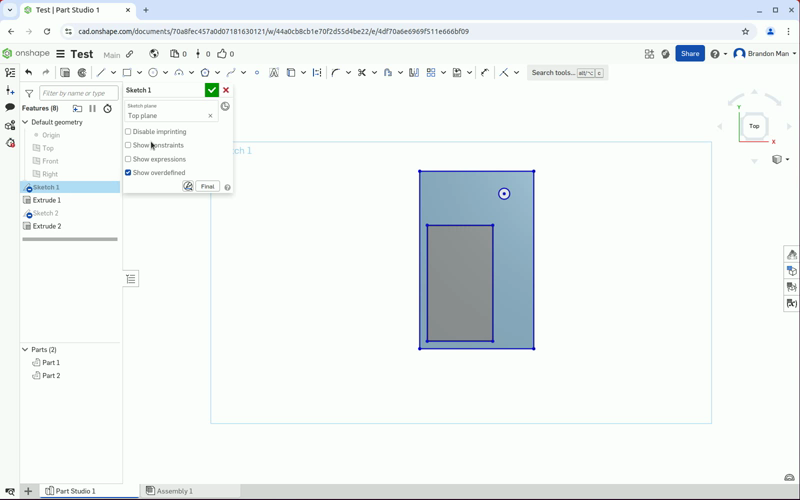
mouse_move(229, 92)
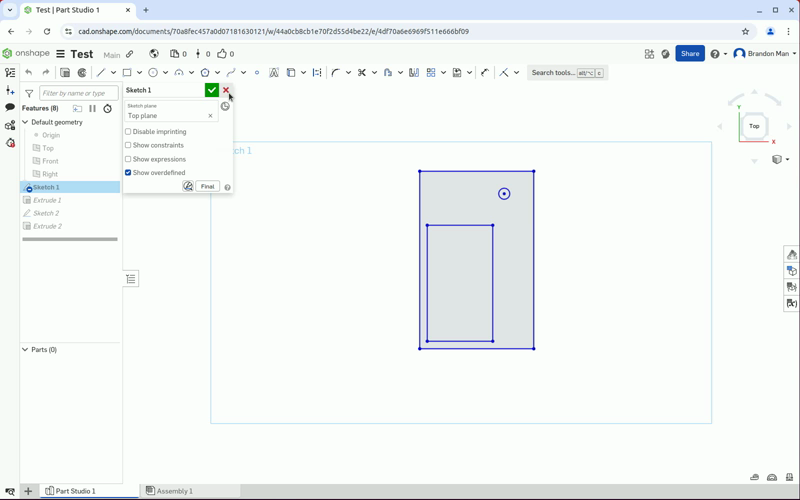
click(229, 92)
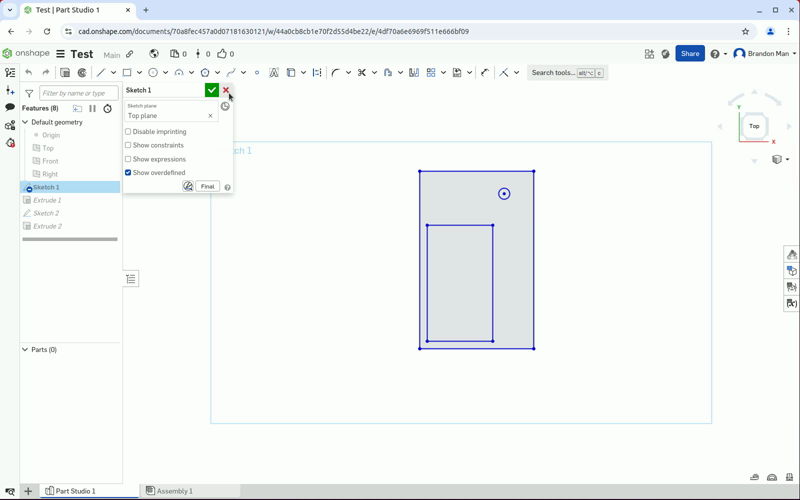
key(shift+s)
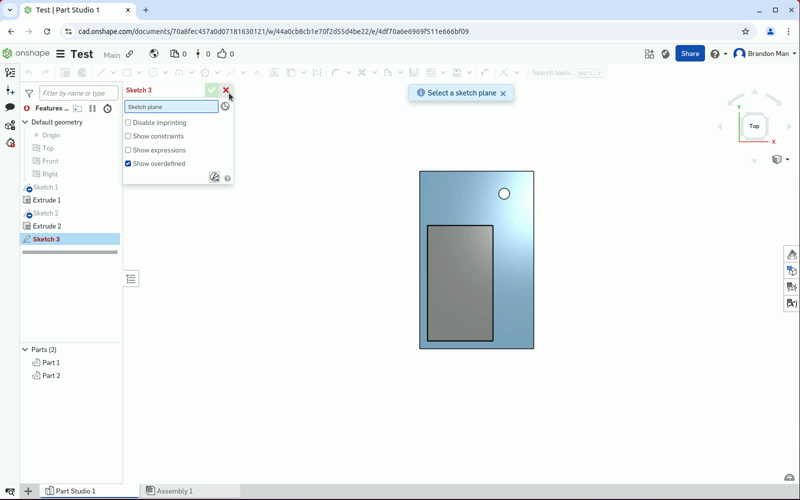
mouse_move(73, 150)
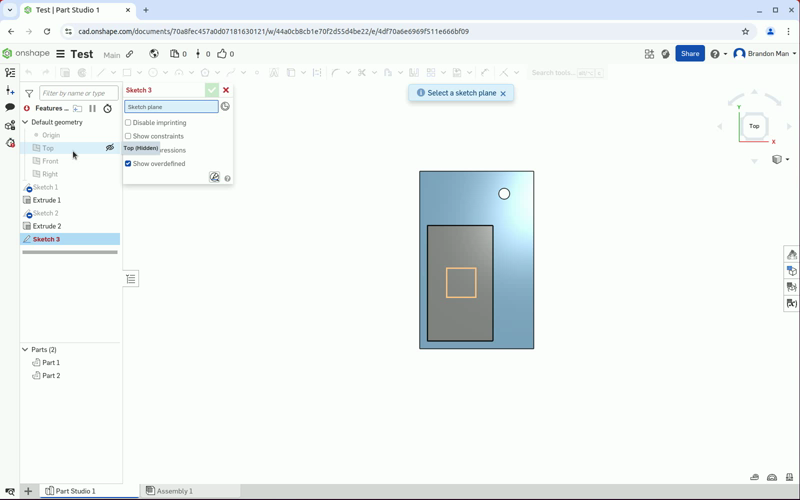
click(73, 150)
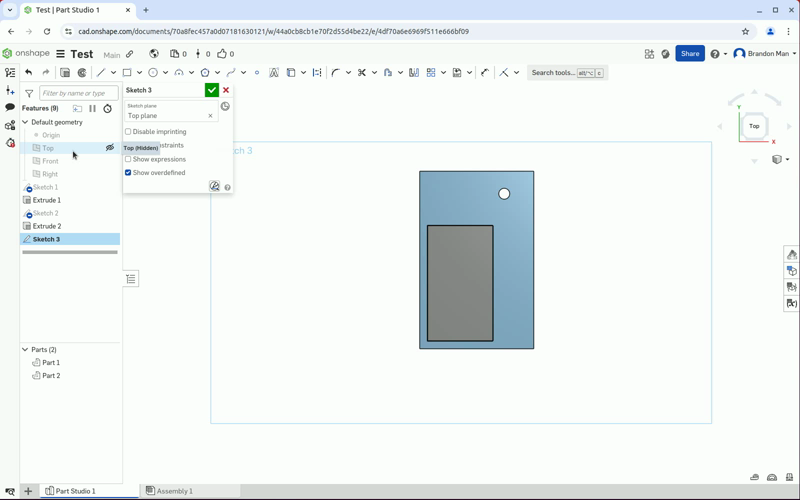
mouse_move(73, 352)
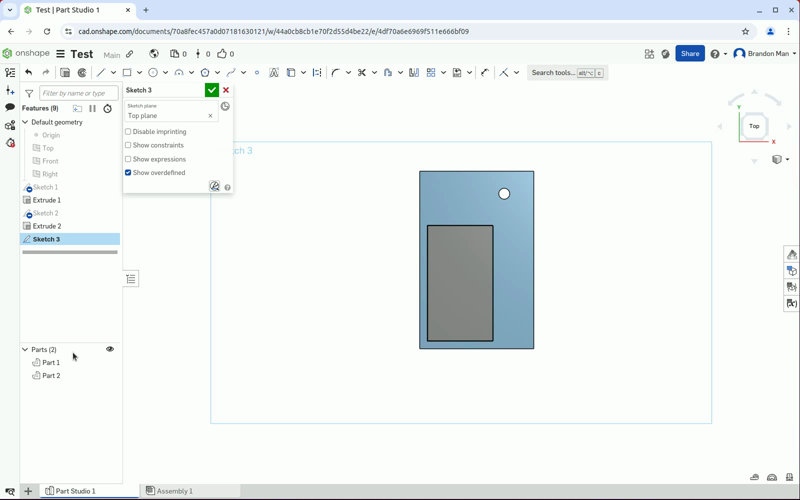
key(y)
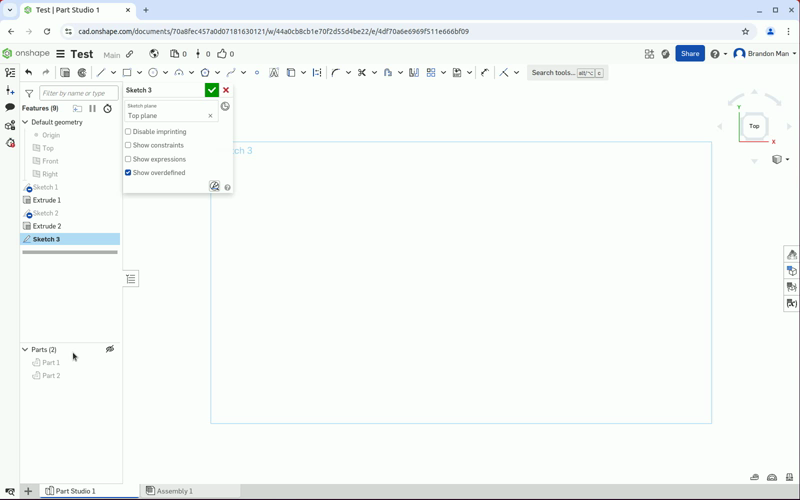
key(l)
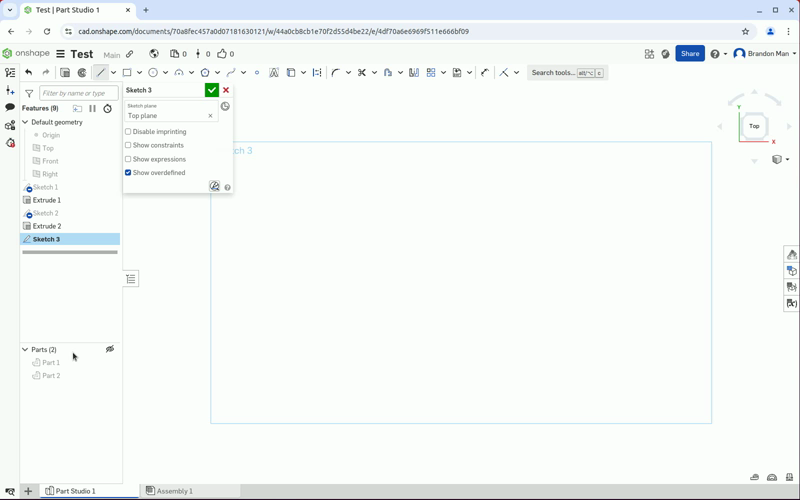
key_down(shift)
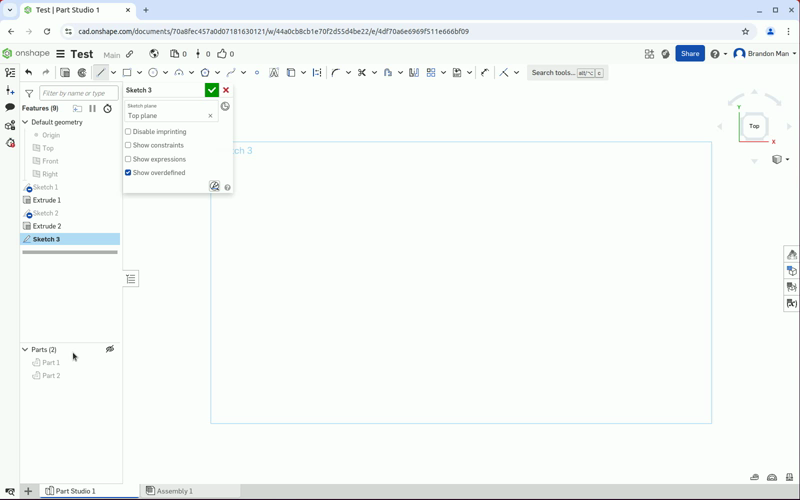
mouse_move(419, 348)
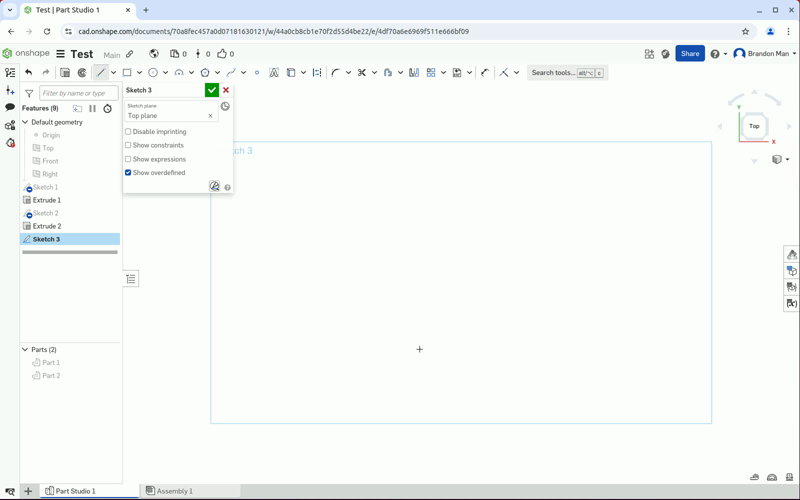
click(419, 348)
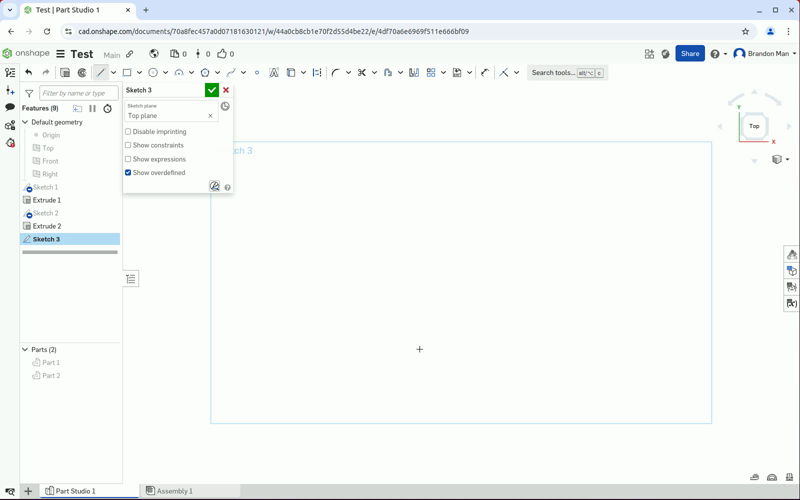
key_up(shift)
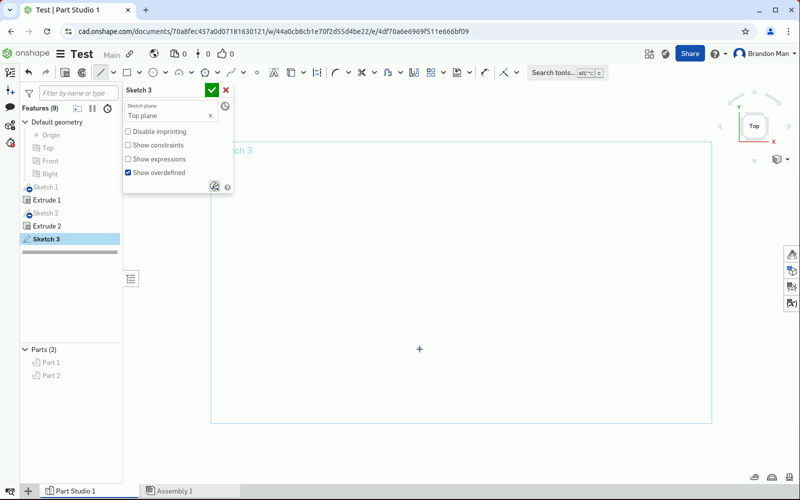
key_down(shift)
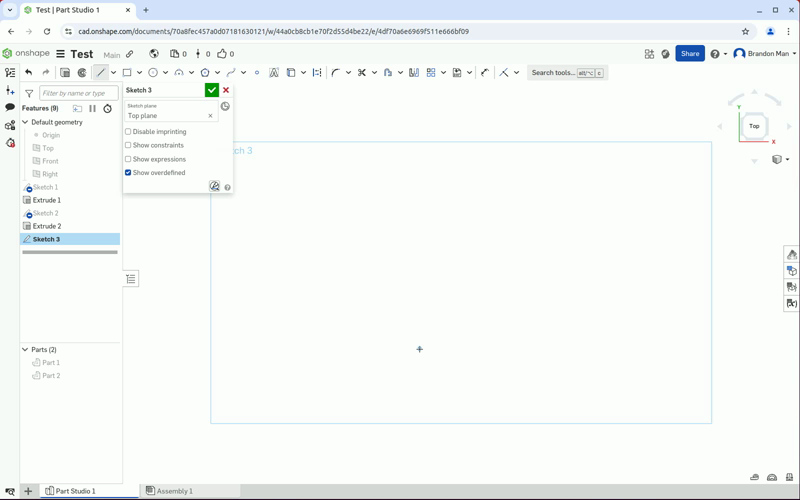
mouse_move(533, 348)
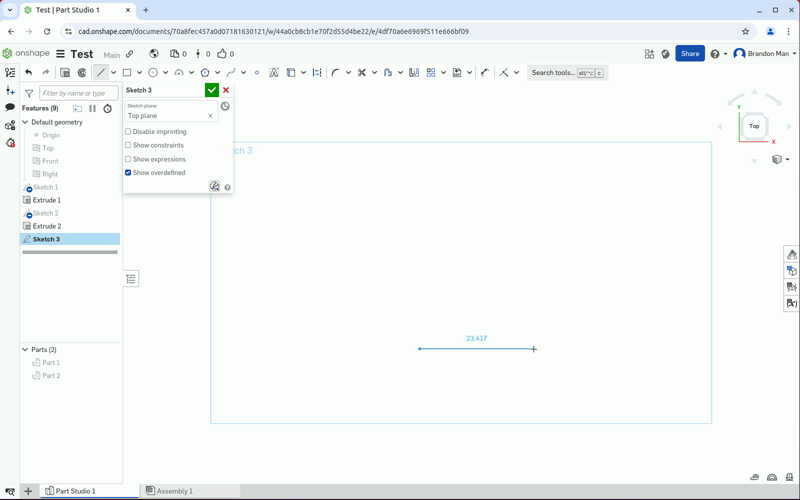
click(533, 348)
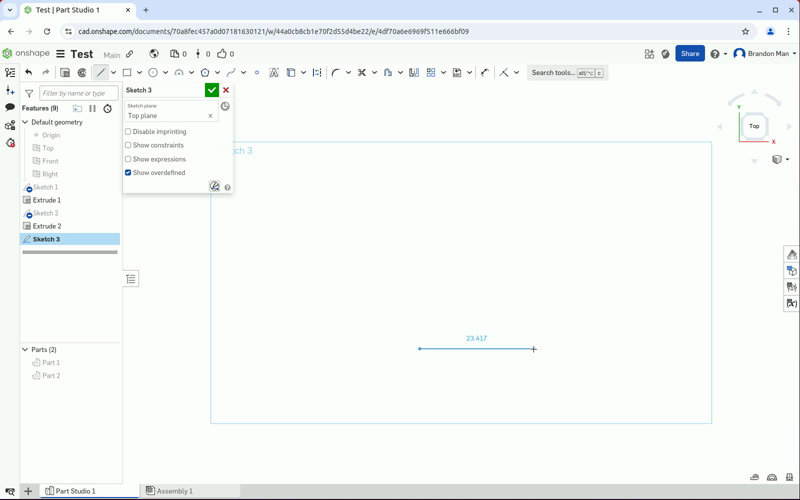
key_up(shift)
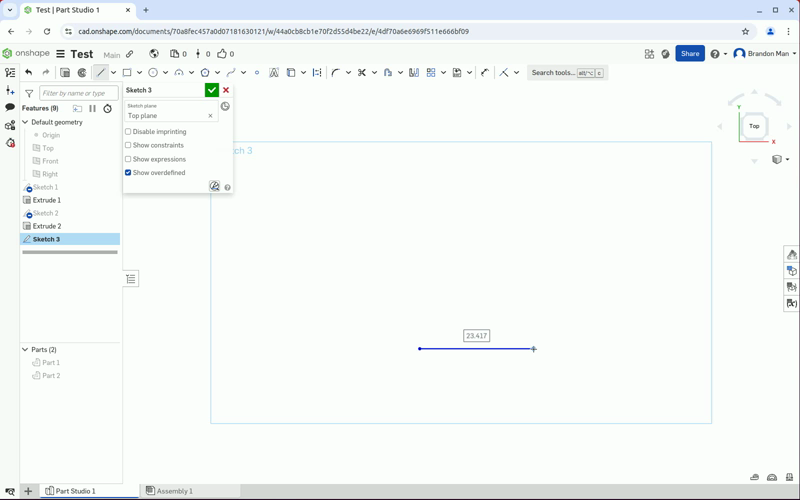
key_down(shift)
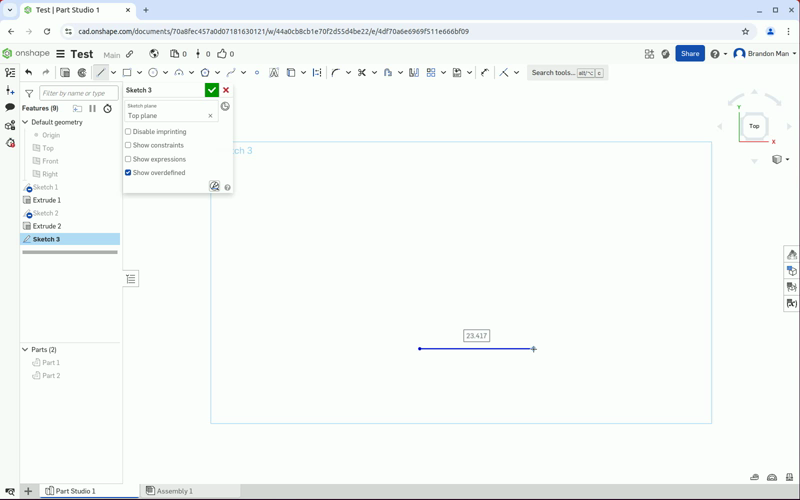
mouse_move(533, 171)
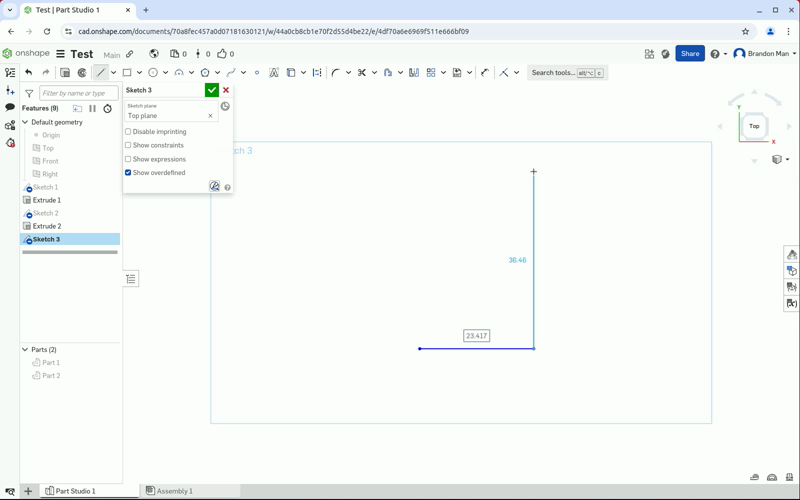
click(533, 171)
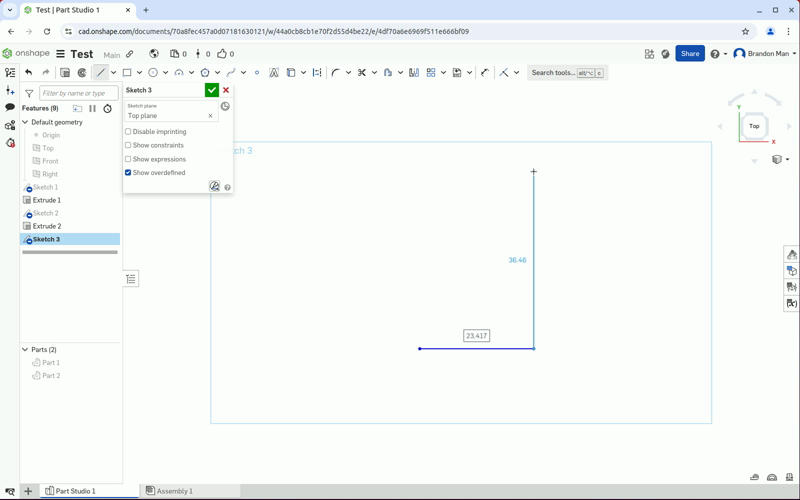
key_up(shift)
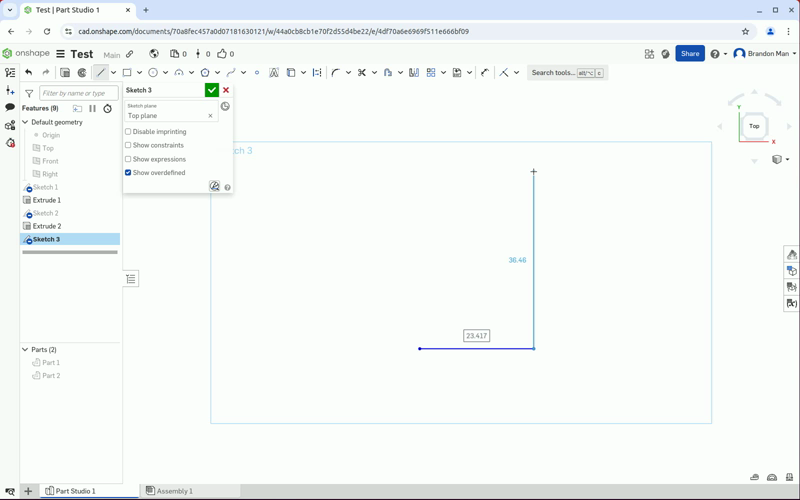
key_down(shift)
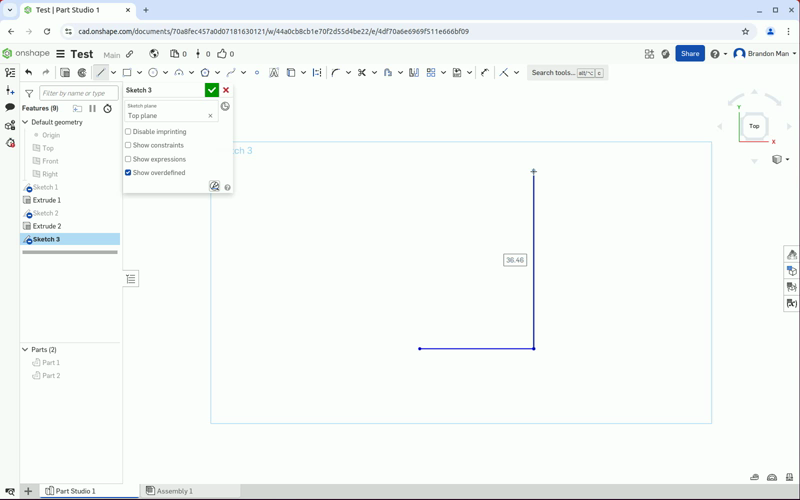
mouse_move(419, 171)
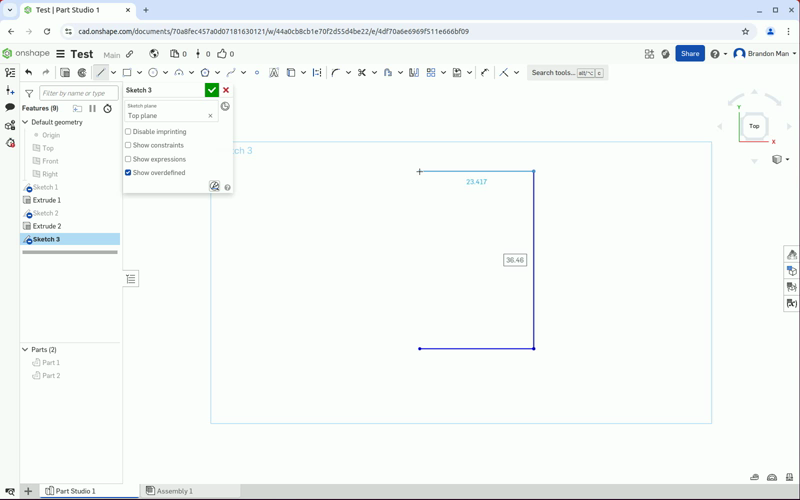
click(419, 171)
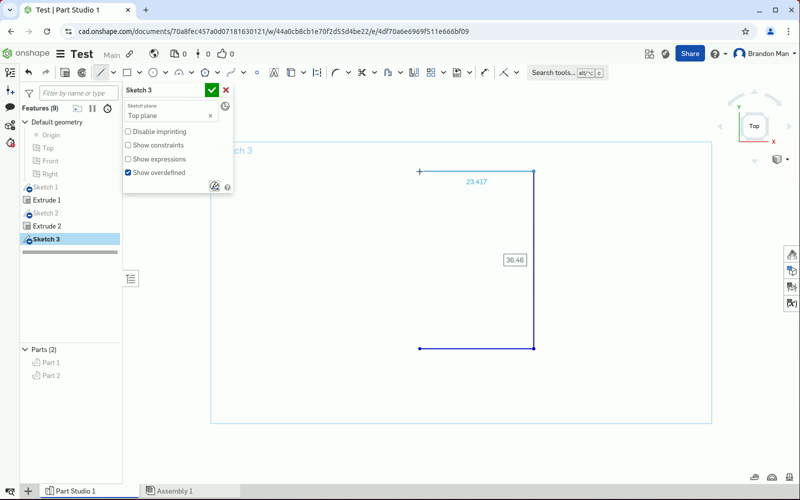
key_up(shift)
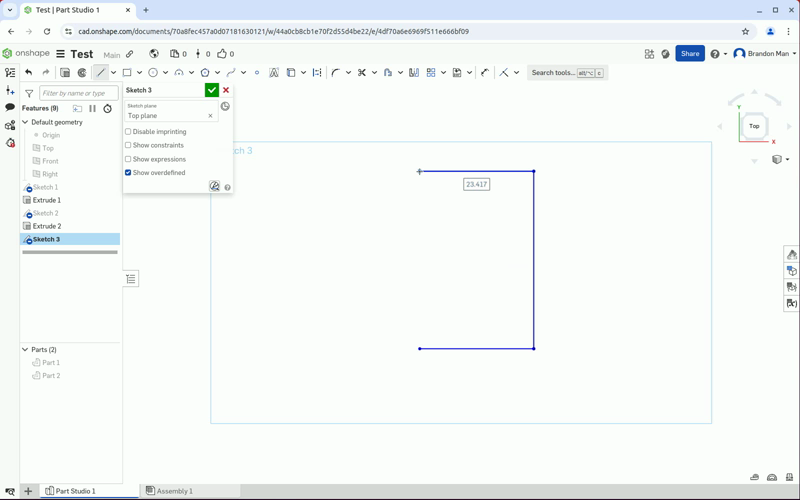
key_down(shift)
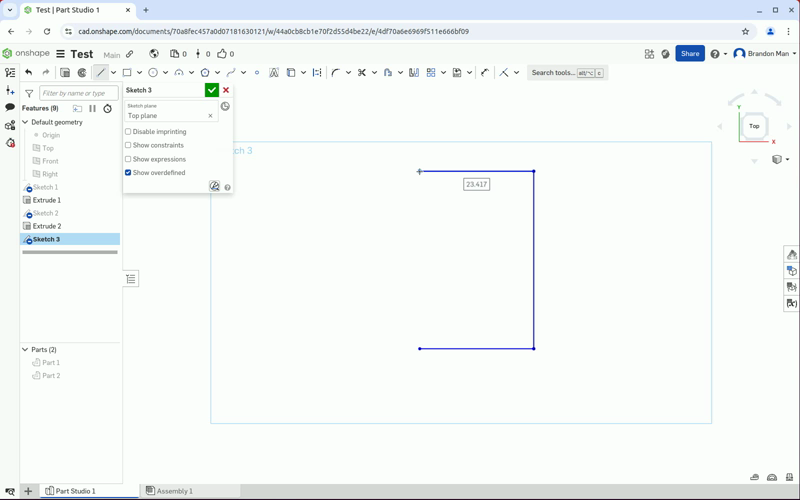
mouse_move(419, 348)
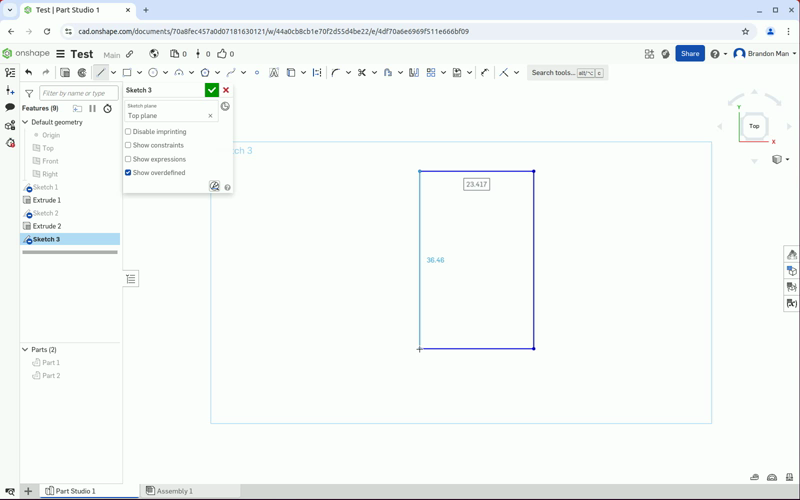
key_up(shift)
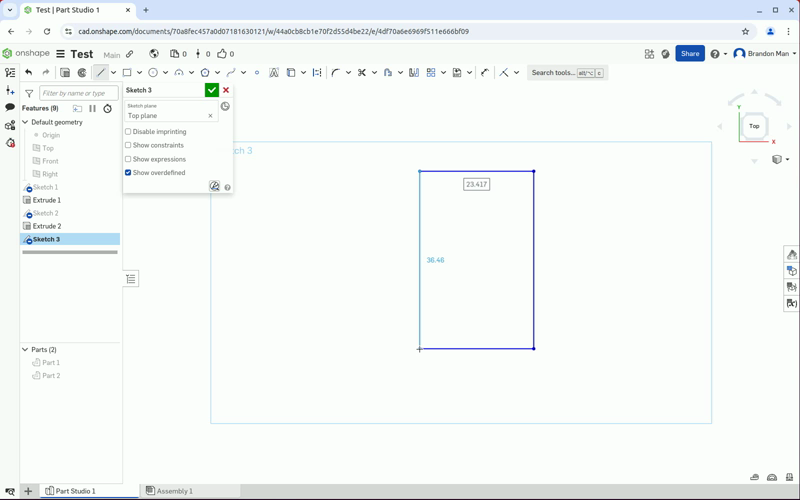
click(419, 348)
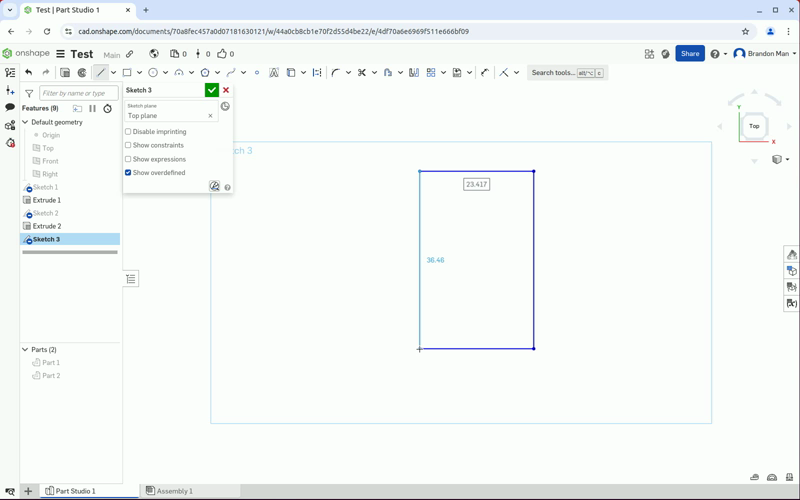
key(esc)
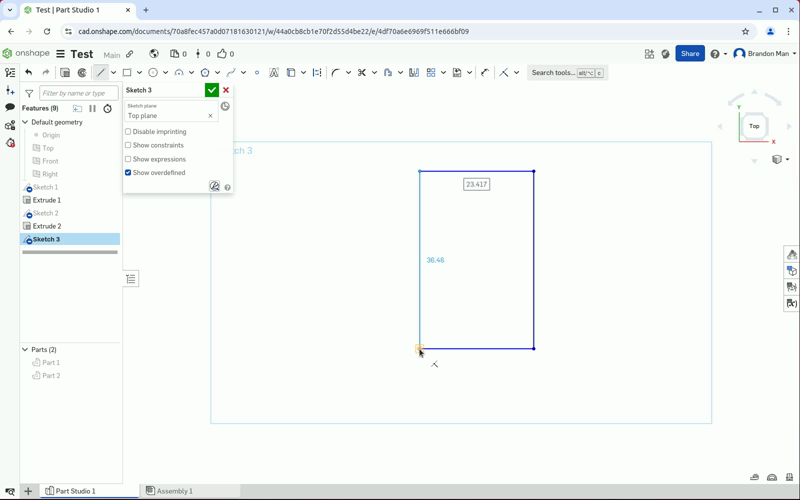
key(l)
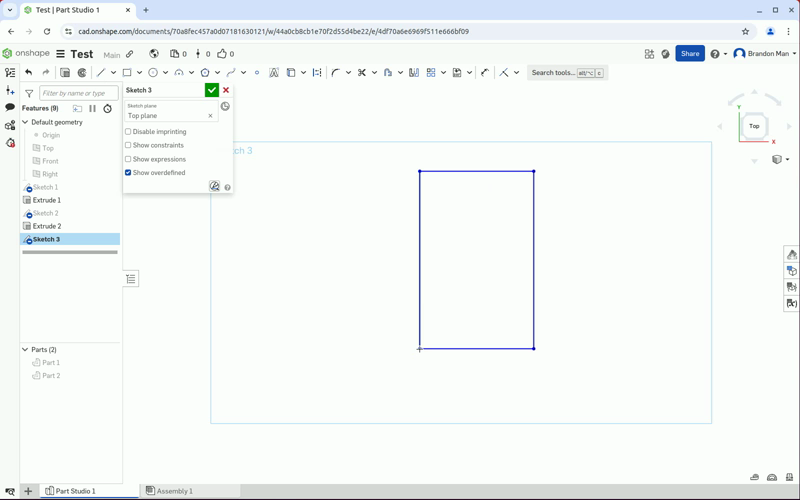
key_down(shift)
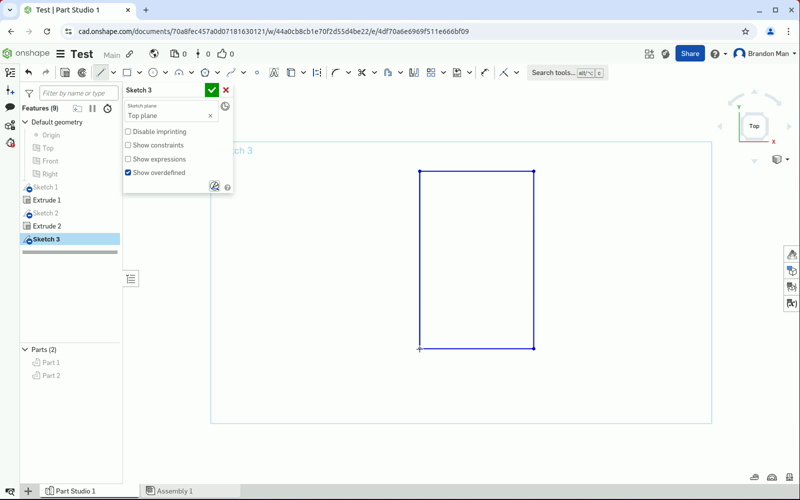
mouse_move(427, 341)
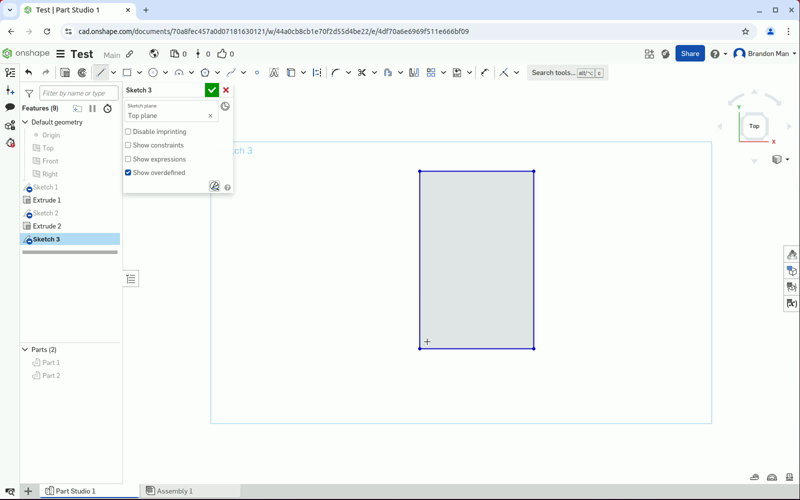
click(427, 341)
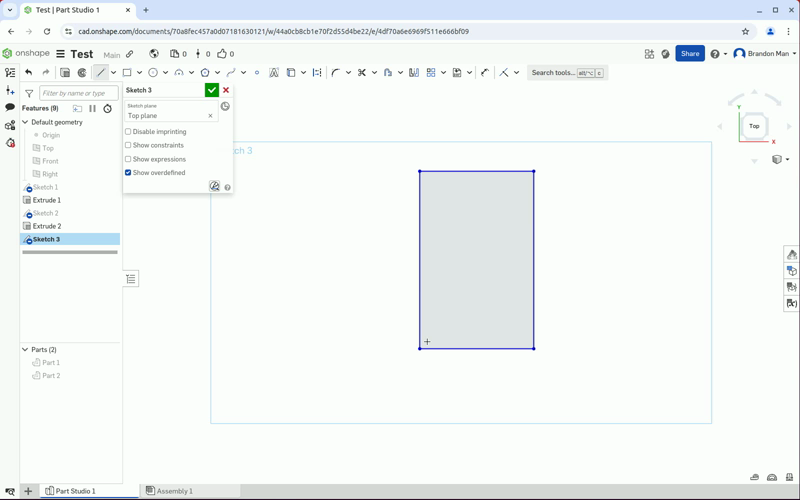
key_up(shift)
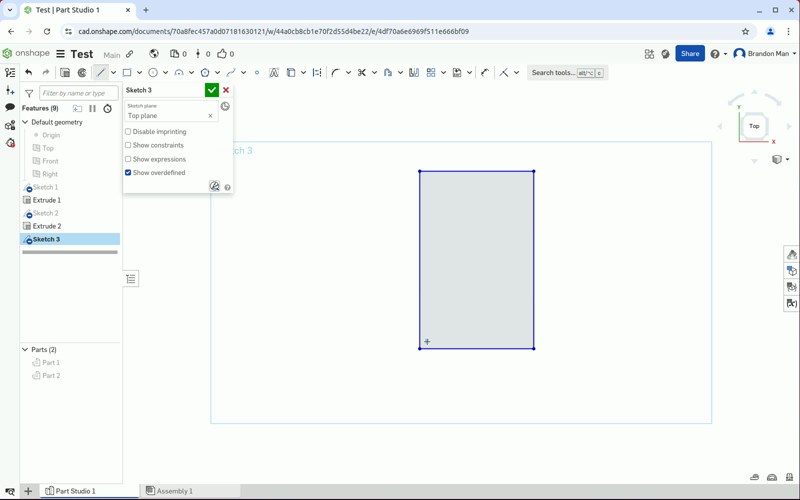
key_down(shift)
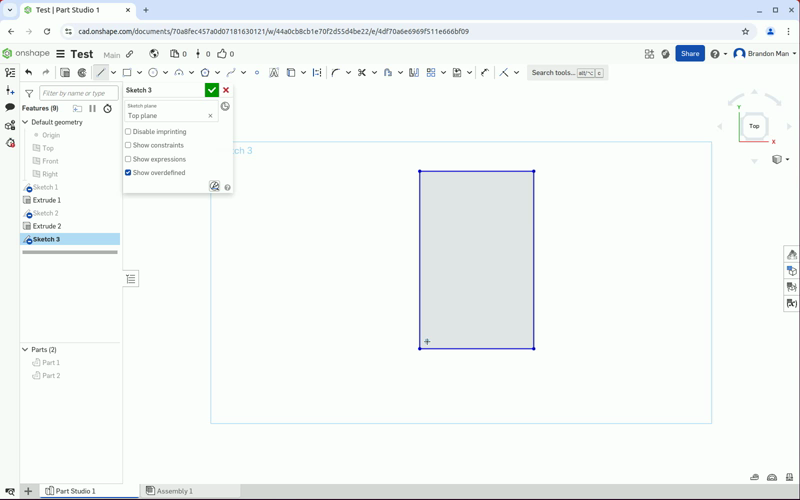
mouse_move(492, 341)
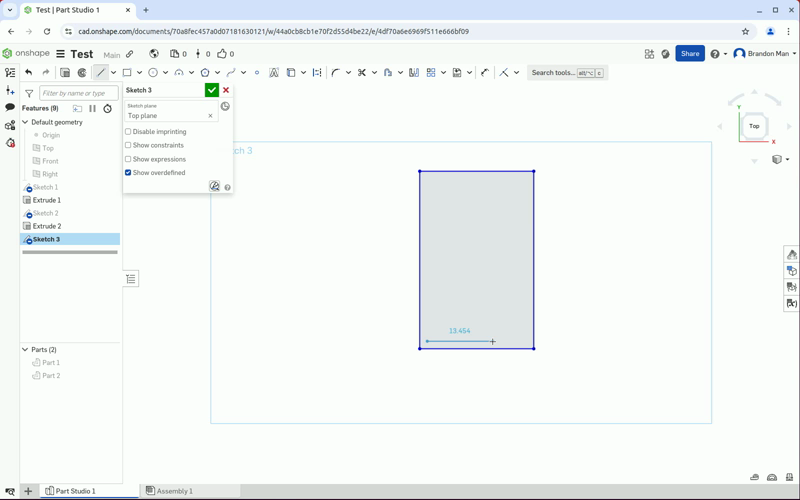
click(492, 341)
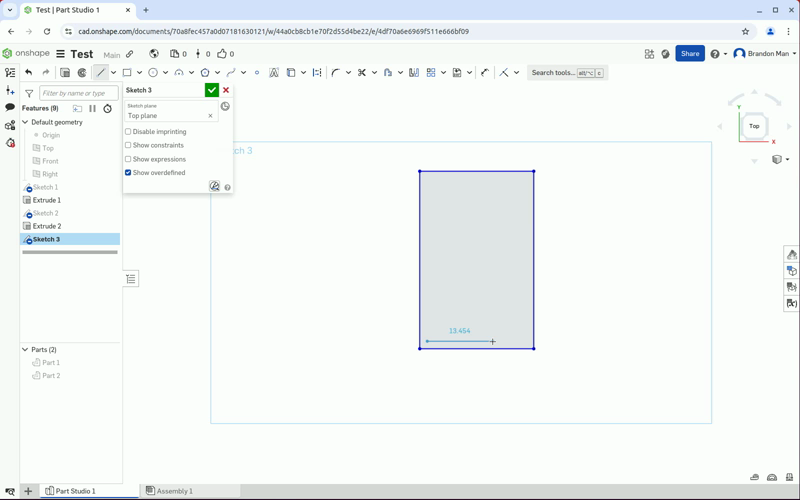
key_up(shift)
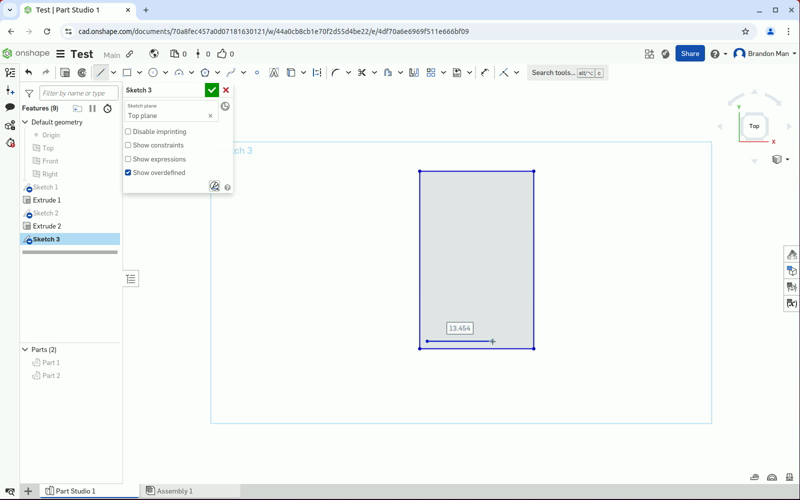
key_down(shift)
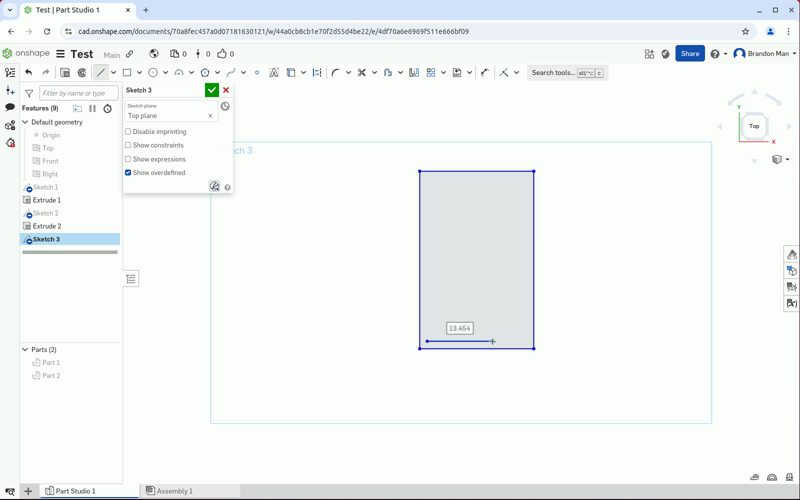
mouse_move(492, 225)
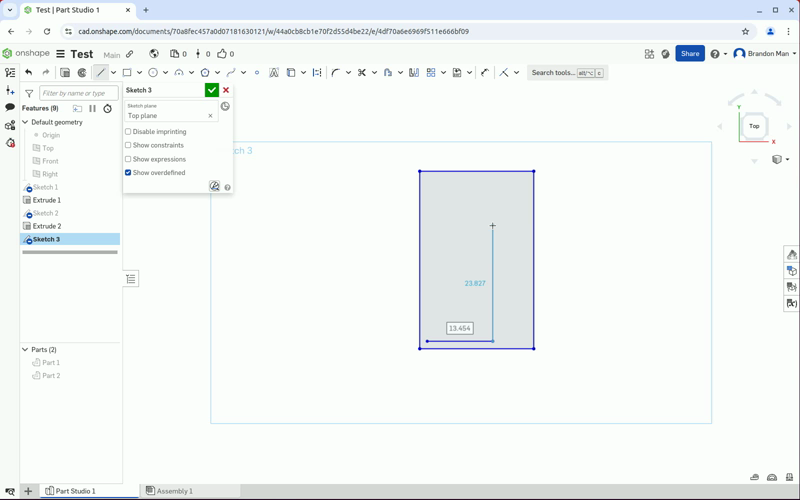
click(492, 225)
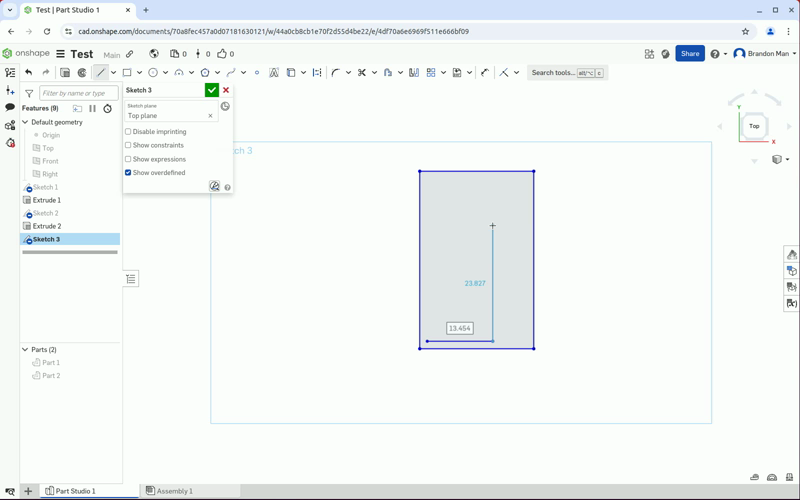
key_up(shift)
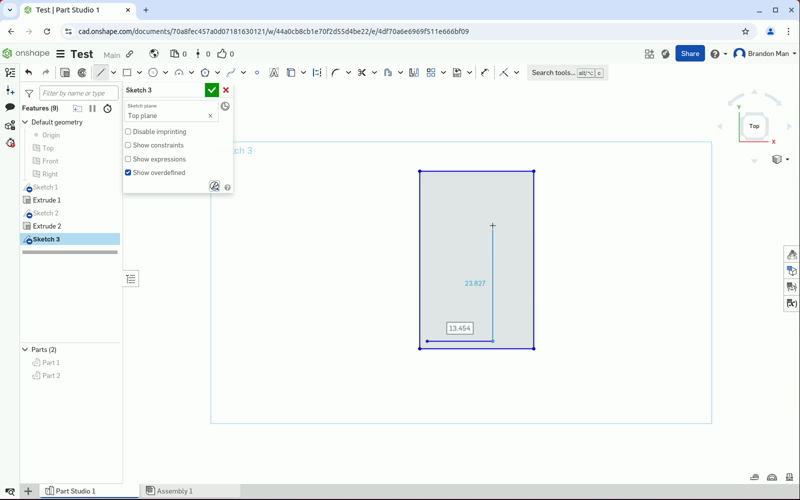
key_down(shift)
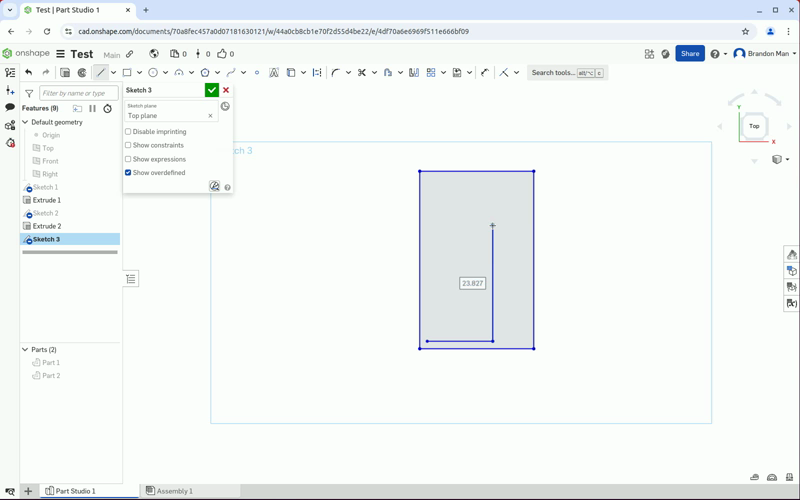
mouse_move(427, 225)
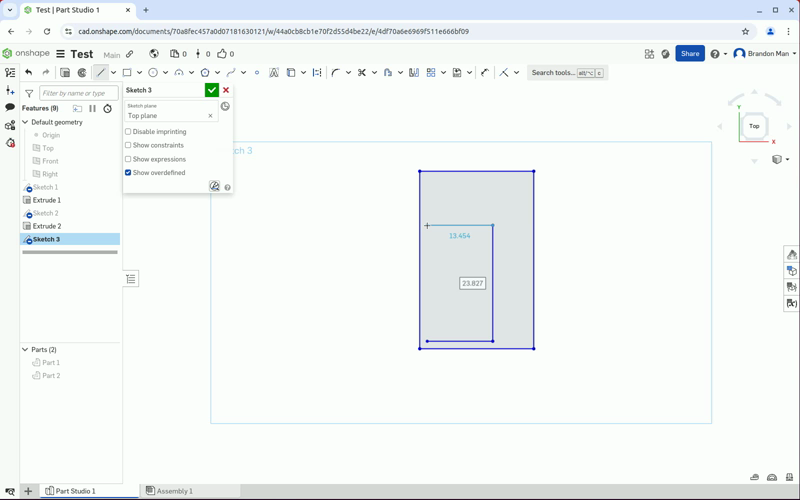
click(427, 225)
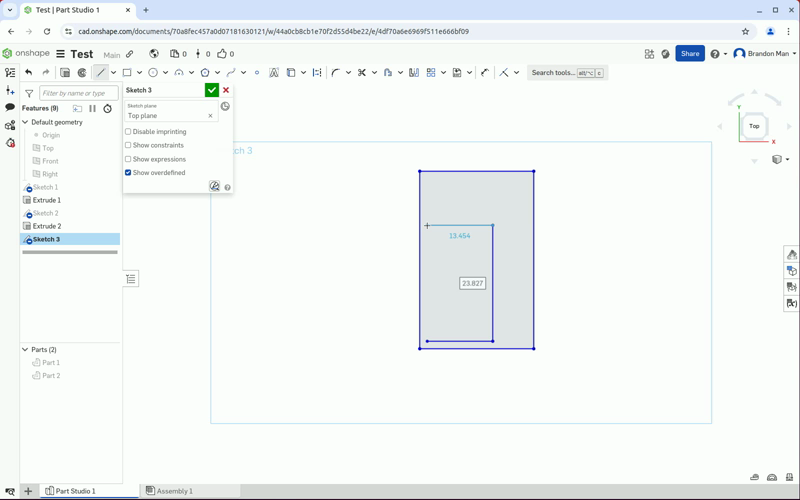
key_up(shift)
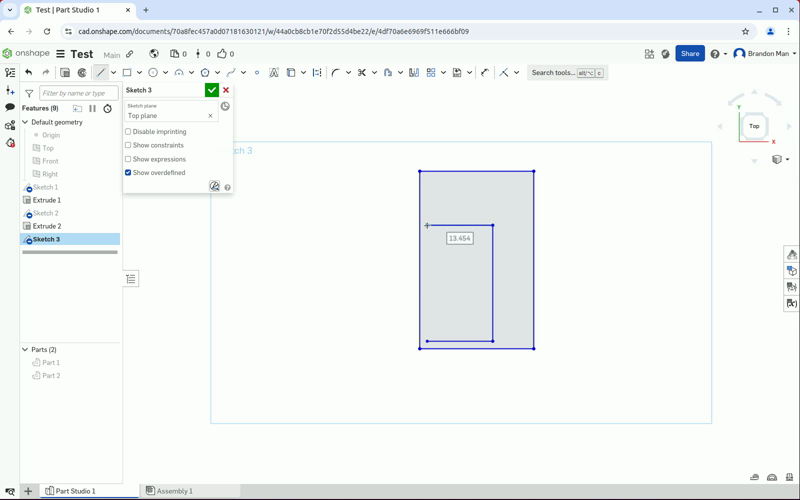
key_down(shift)
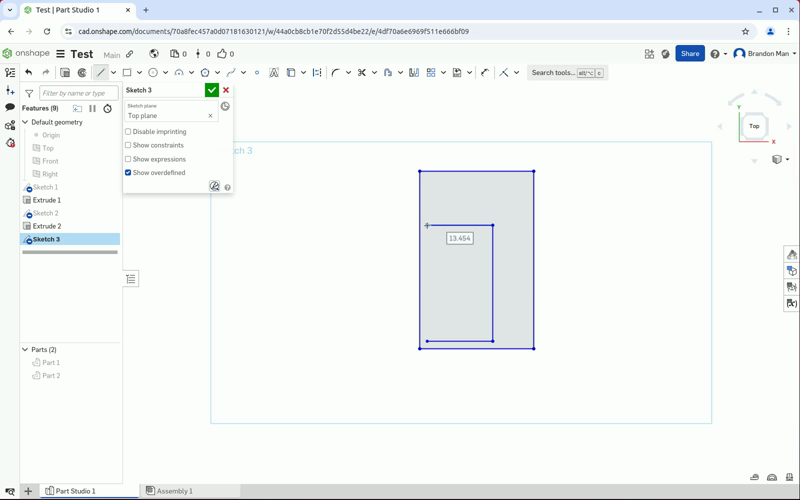
mouse_move(427, 341)
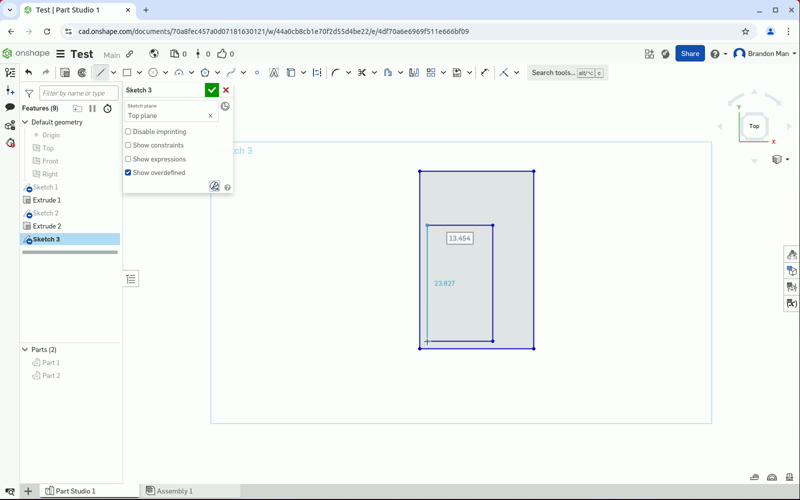
key_up(shift)
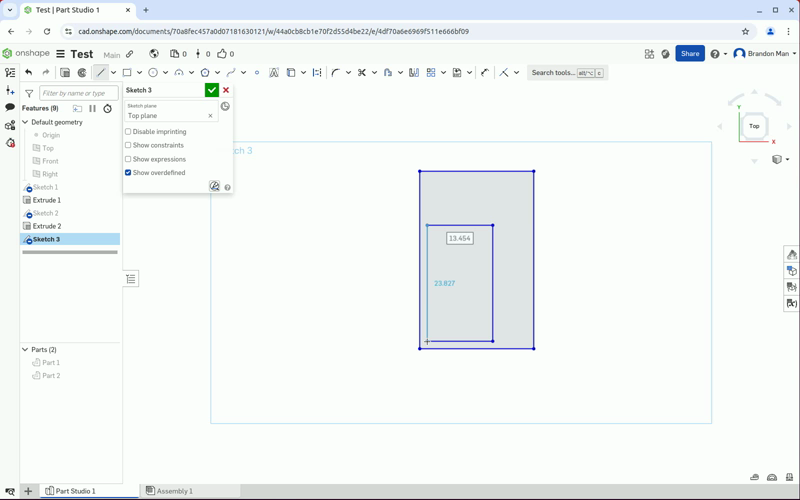
click(427, 341)
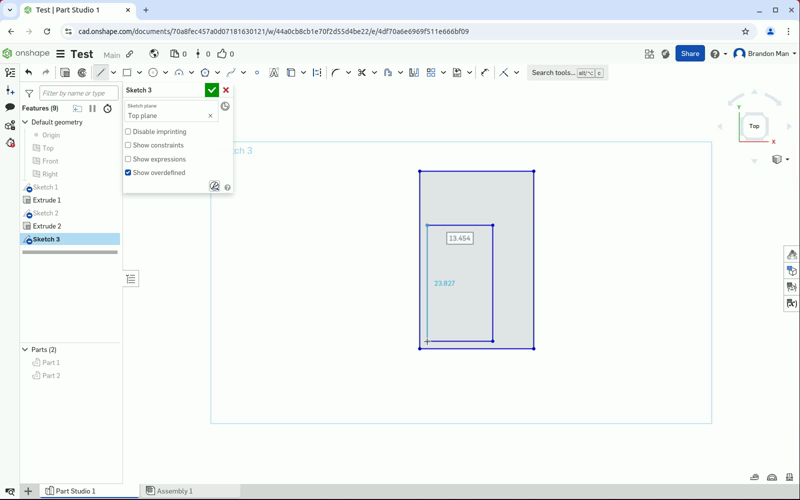
key(esc)
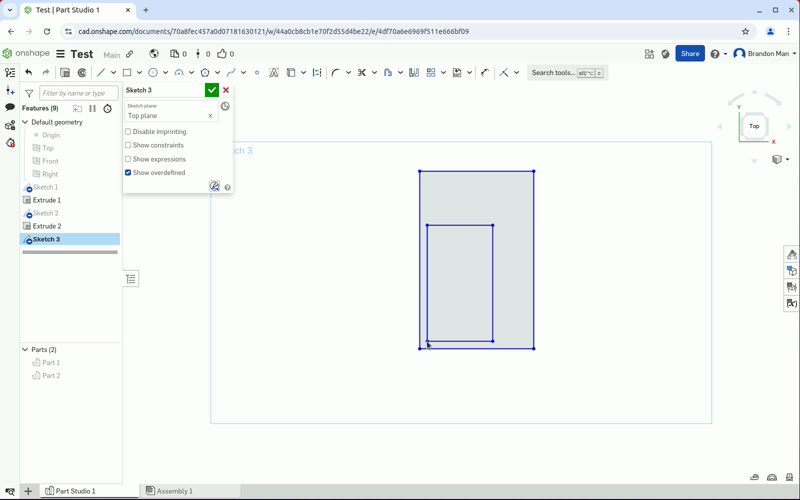
key(c)
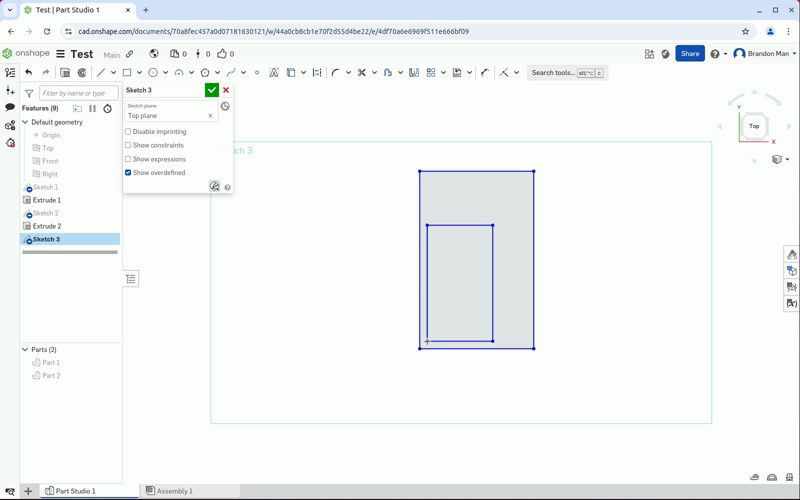
key_down(shift)
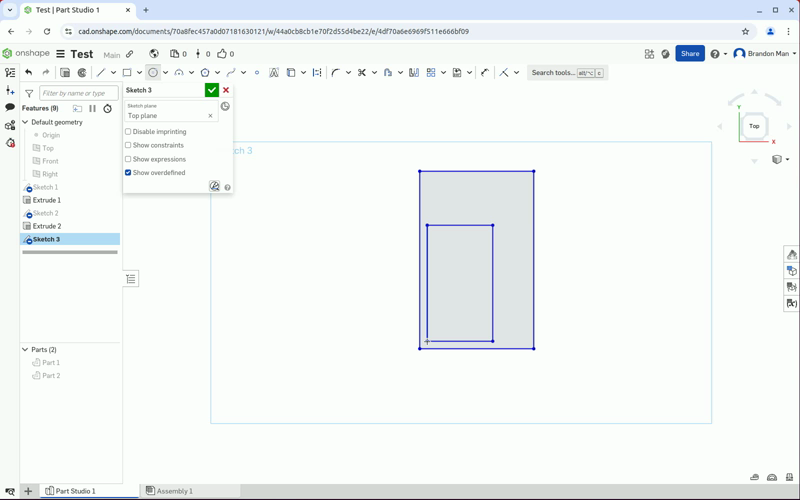
mouse_move(504, 193)
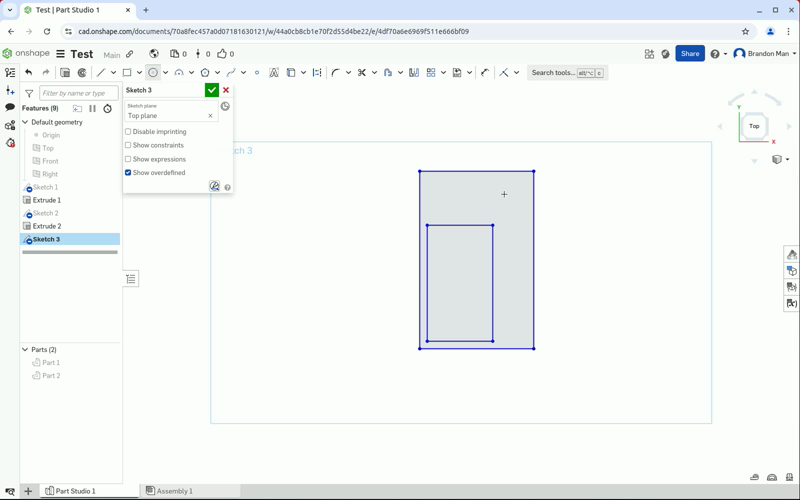
click(504, 193)
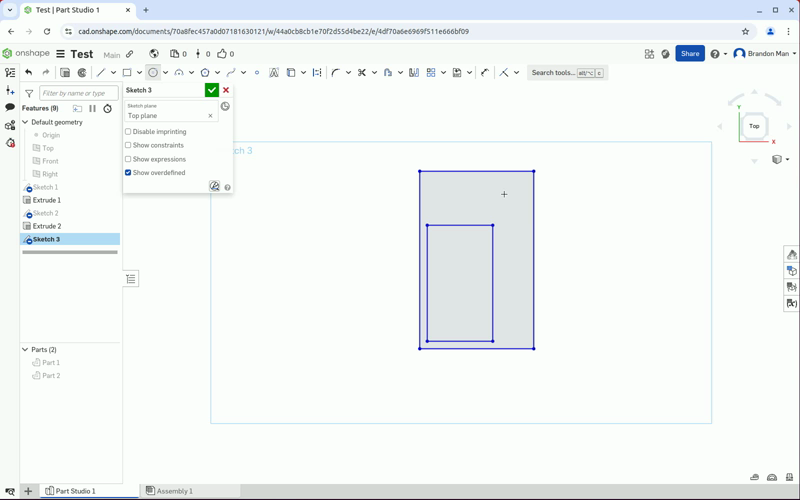
key_up(shift)
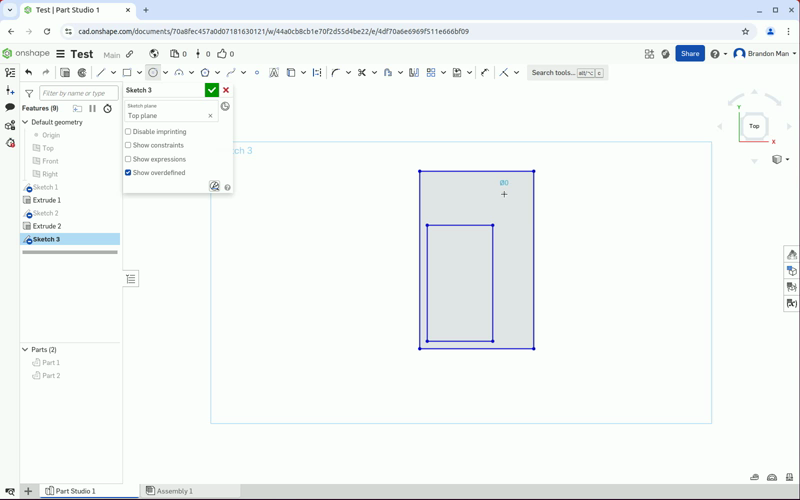
mouse_move(509, 193)
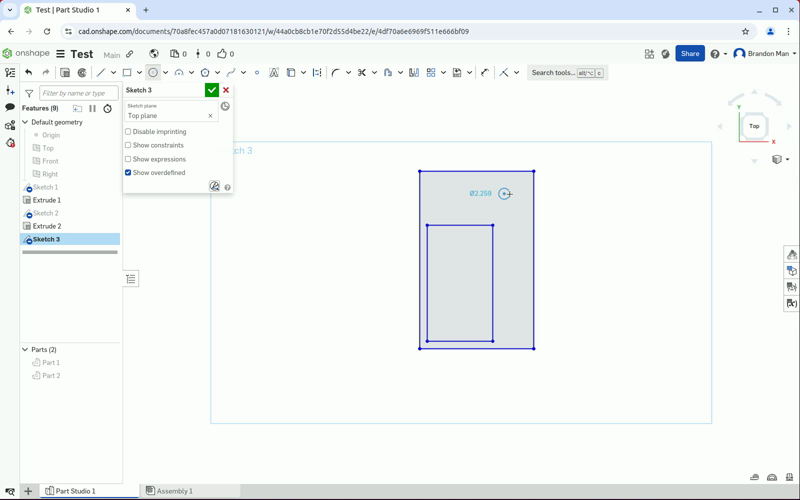
click(509, 193)
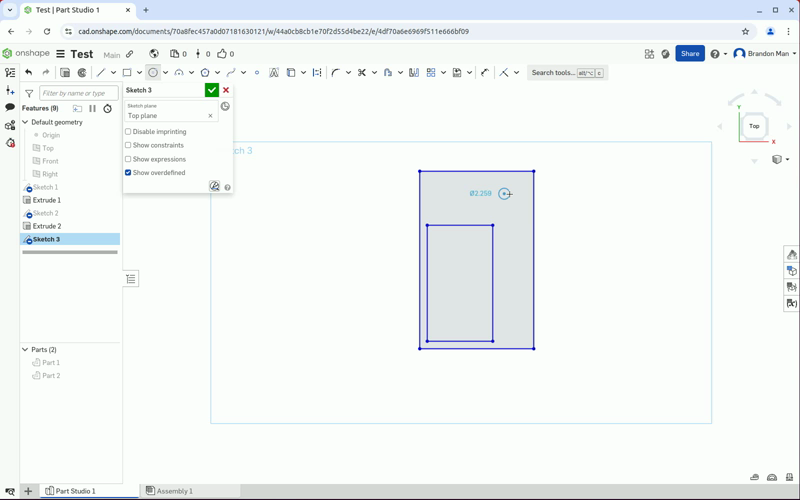
key(esc)
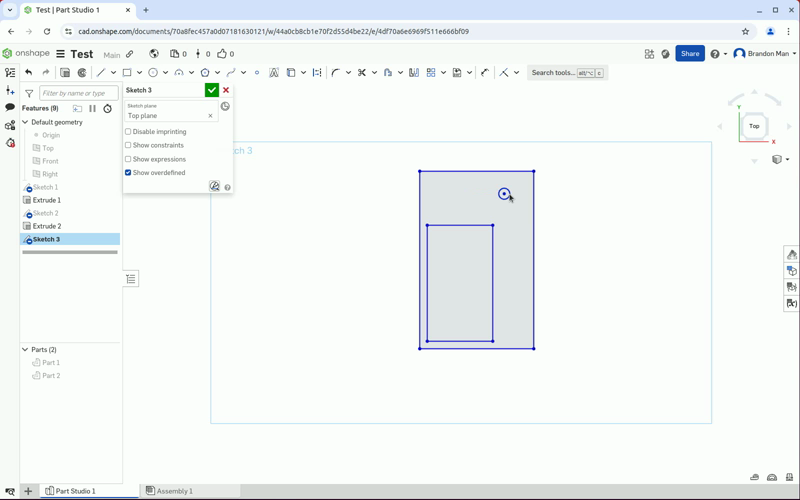
mouse_move(470, 210)
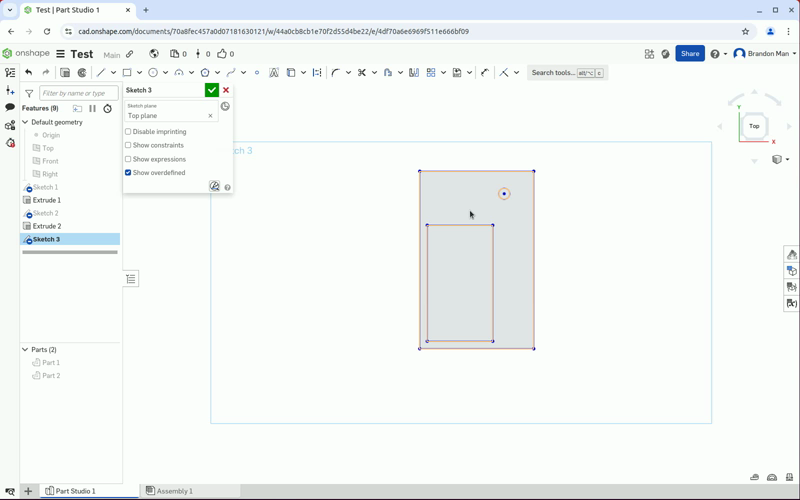
click(470, 210)
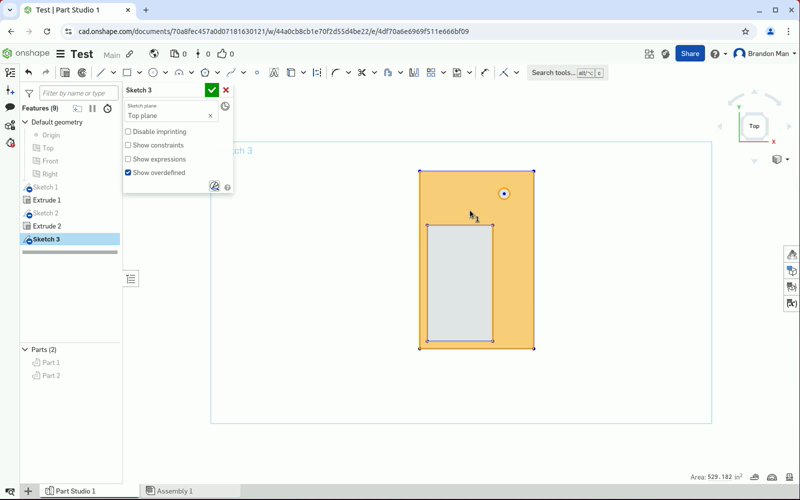
mouse_move(73, 352)
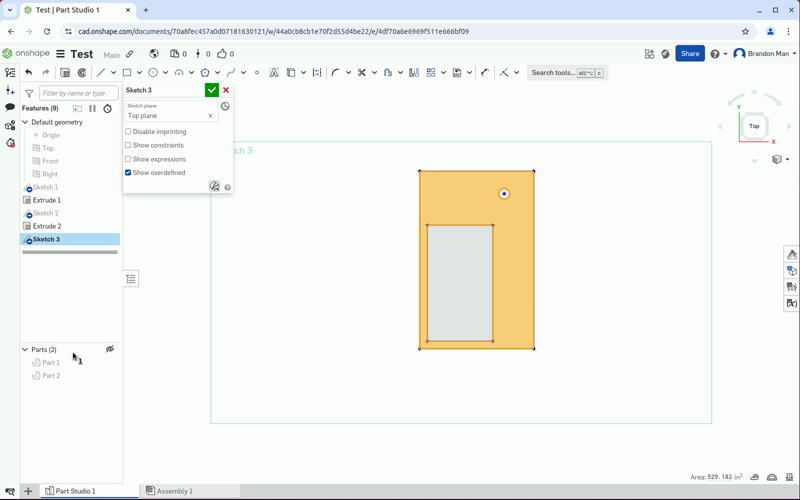
key(shift+y)
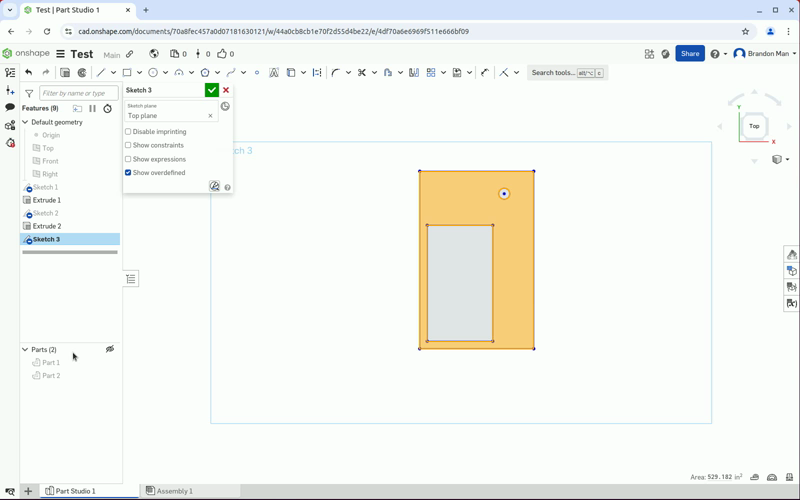
key(shift+e)
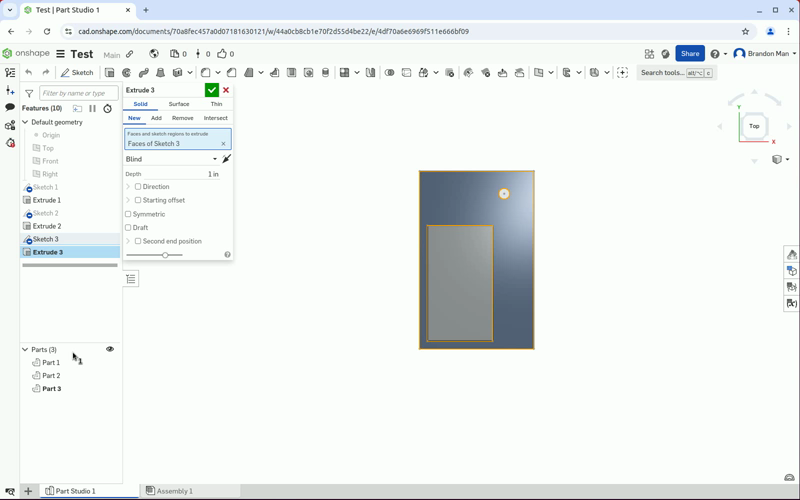
mouse_move(143, 106)
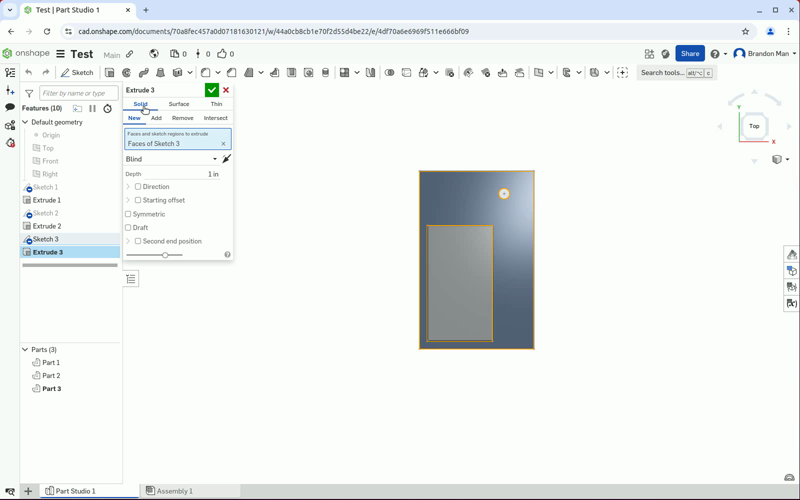
click(143, 106)
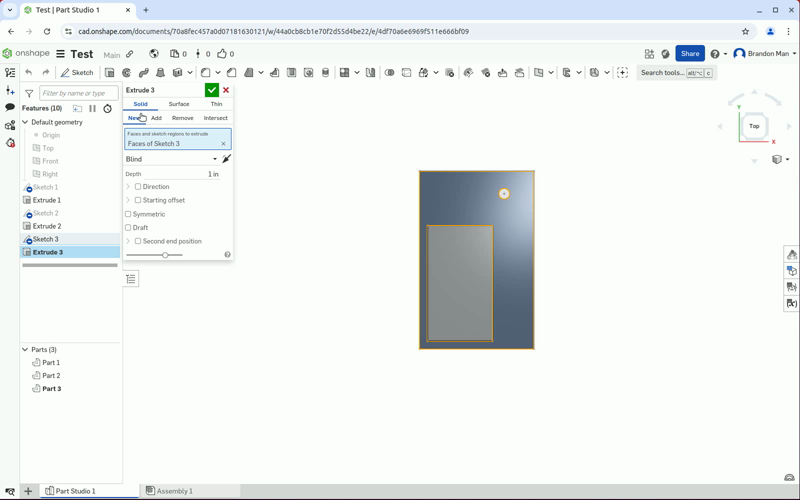
mouse_move(137, 120)
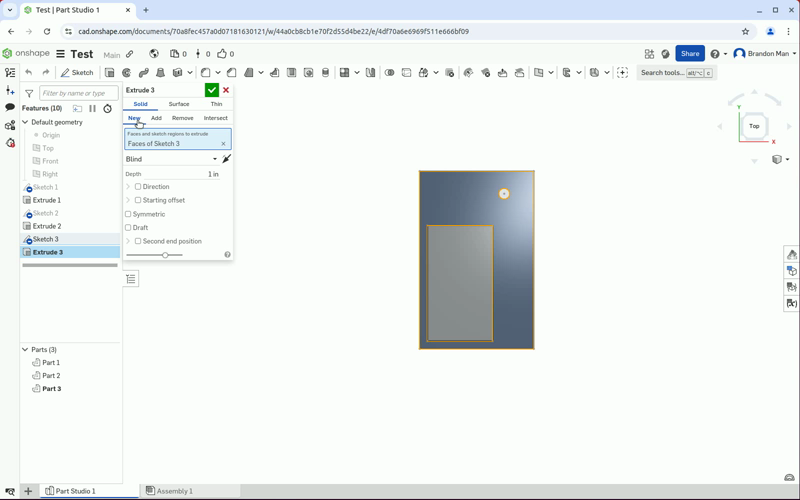
click(137, 120)
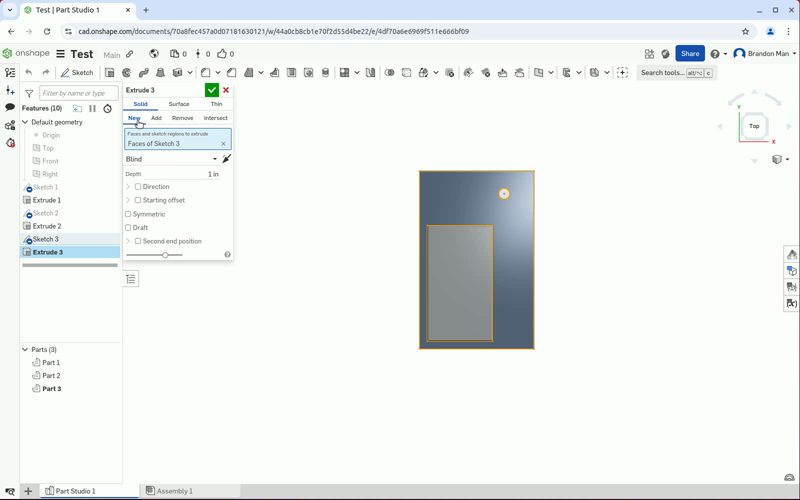
key(tab, 4)
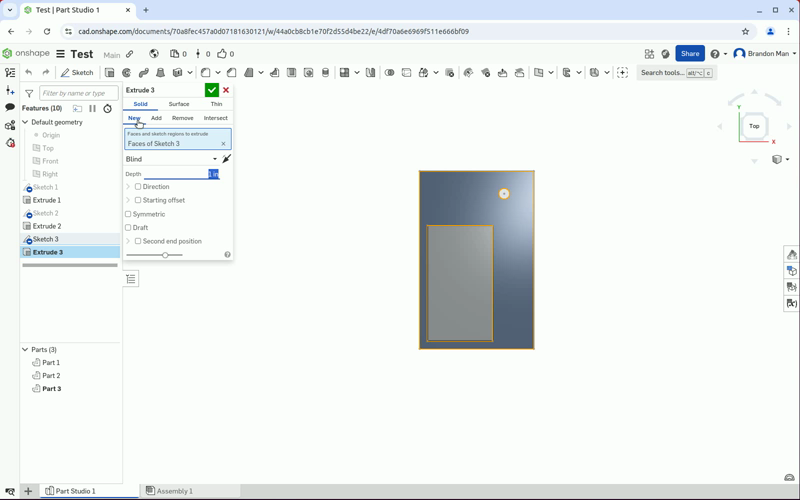
text(1.685)
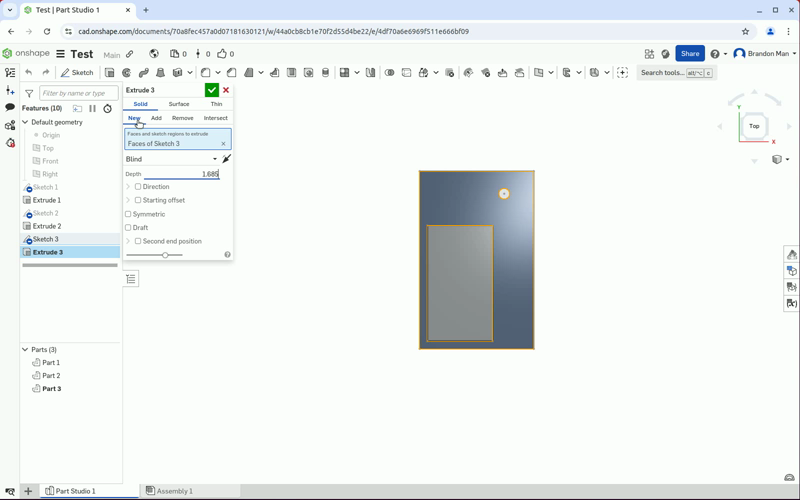
key(enter)
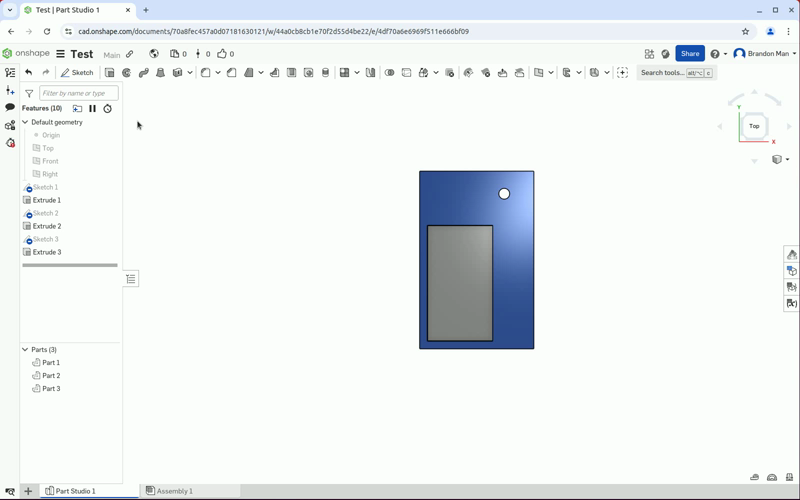
key(shift+h)
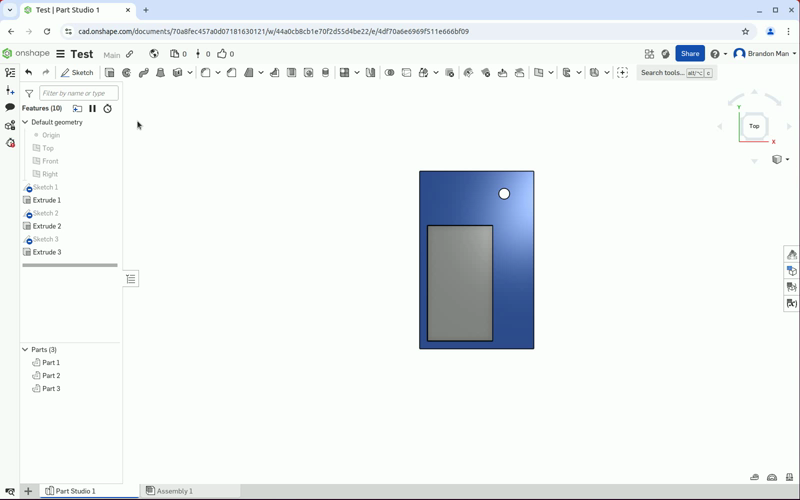
key(shift+h)
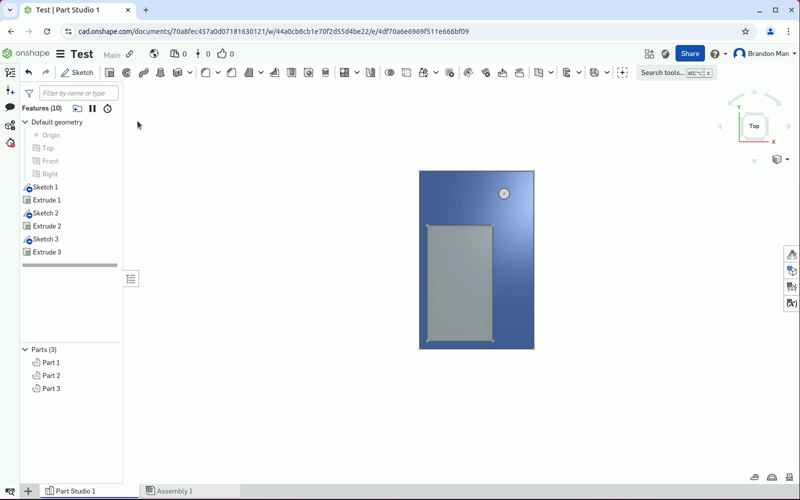
key(shift+7)
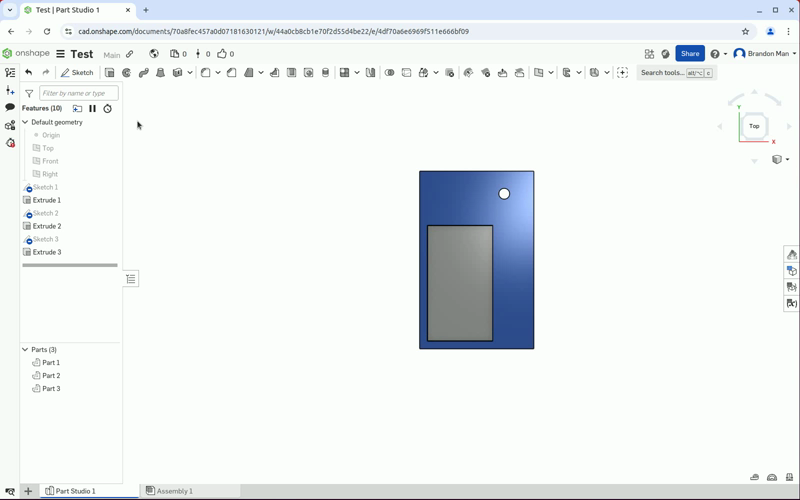
key(up, 3)
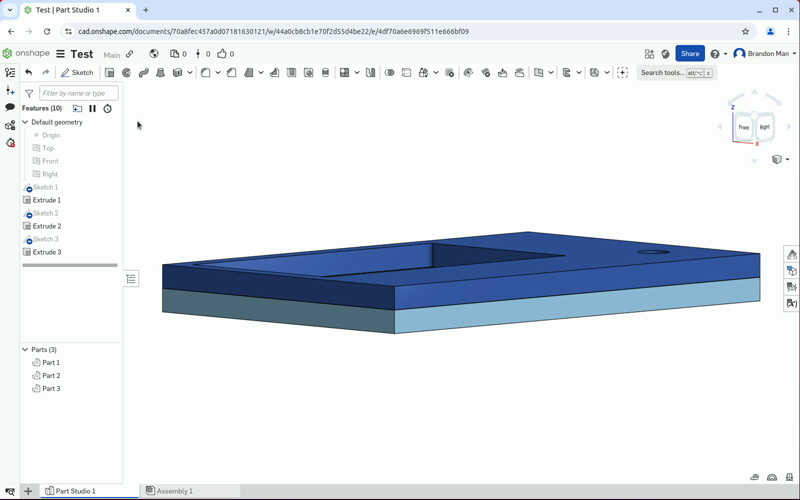
key(left, 3)
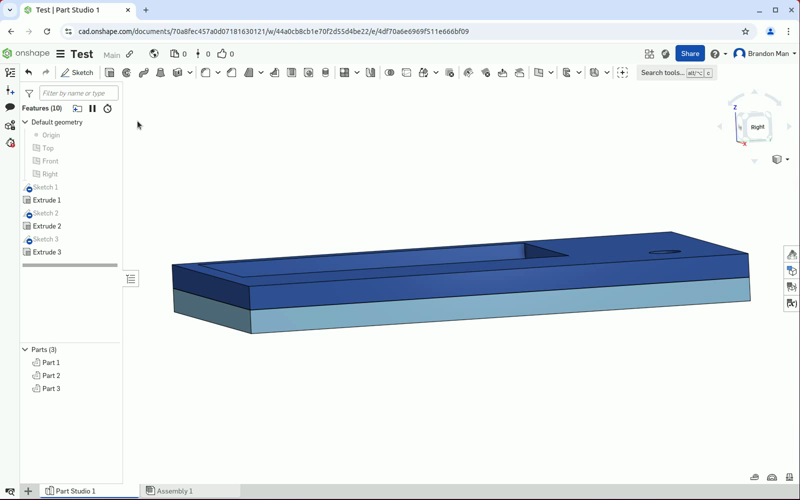
key(right, 3)
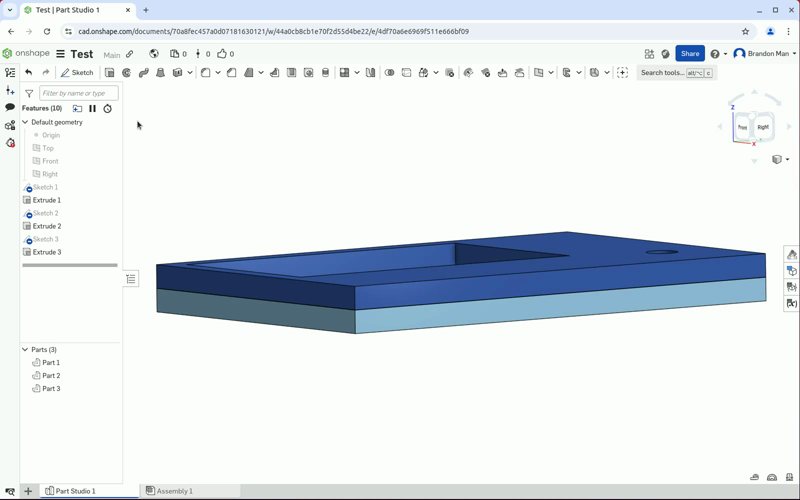
key(down, 3)
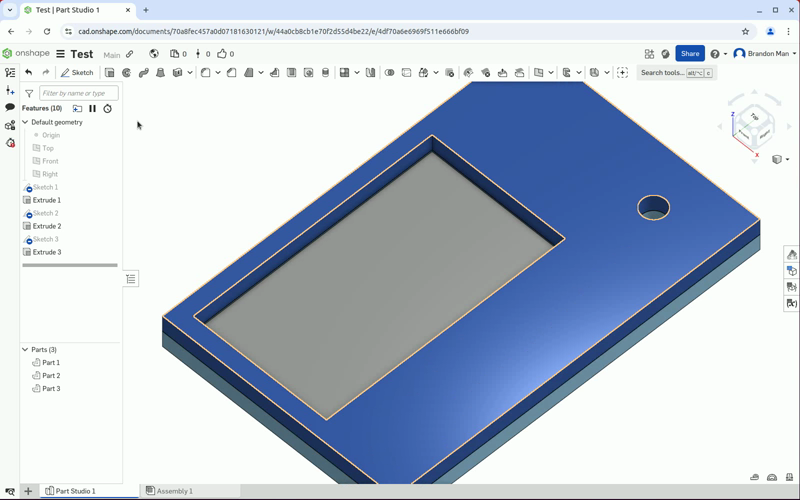
mouse_move(73, 189)
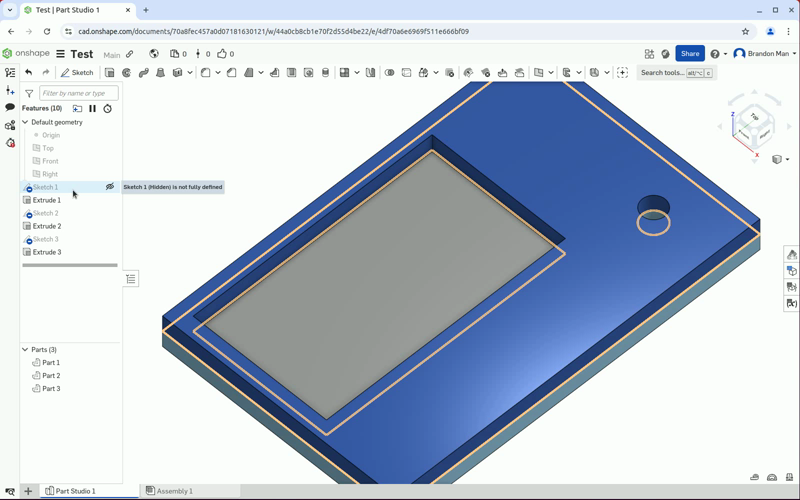
click(73, 189)